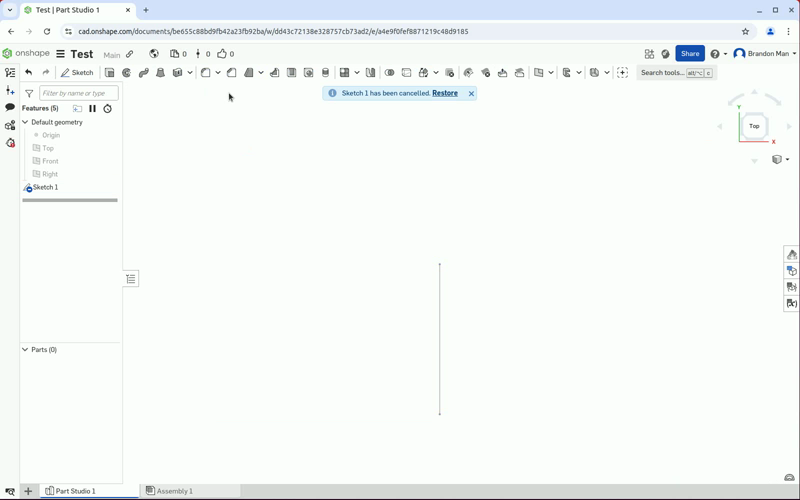
key(shift+h)
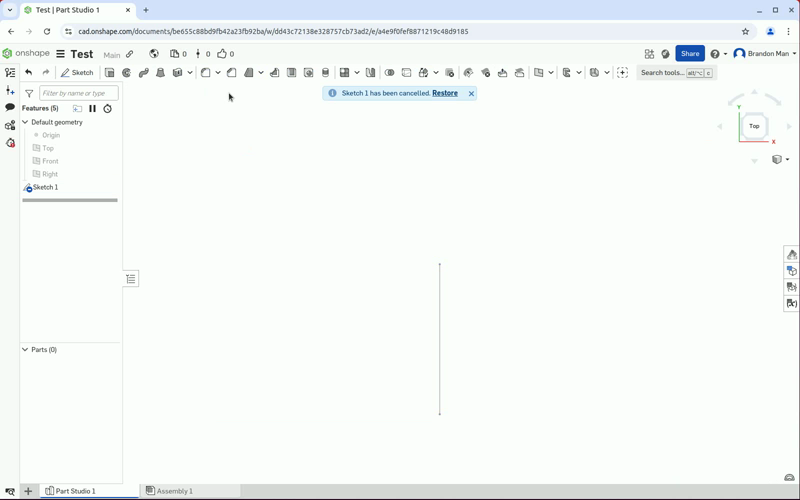
key(shift+s)
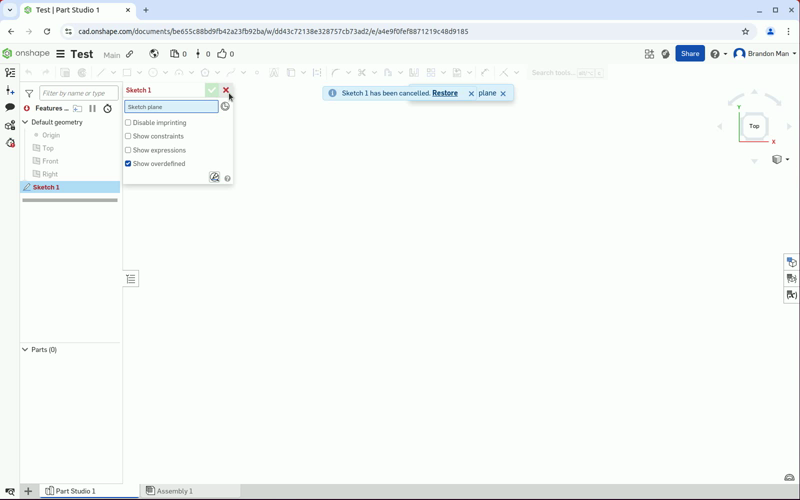
mouse_move(73, 150)
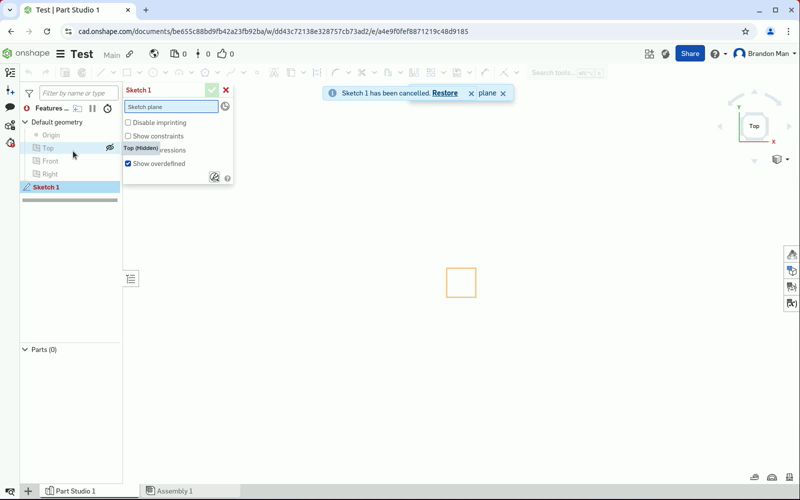
click(73, 150)
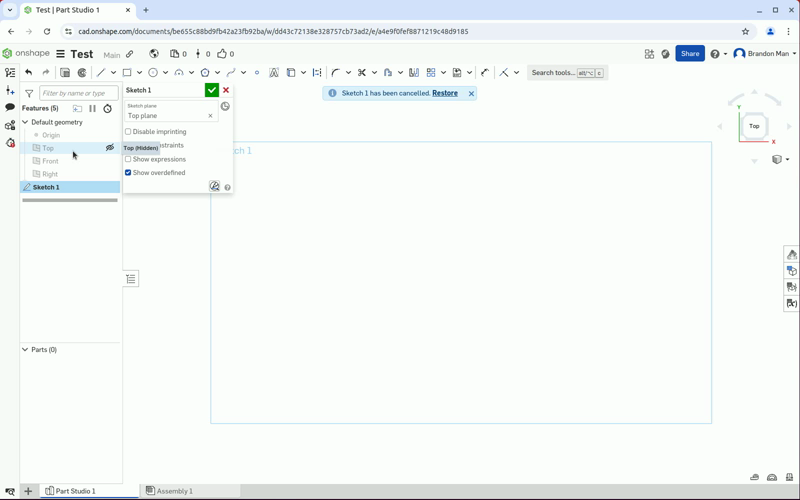
mouse_move(73, 352)
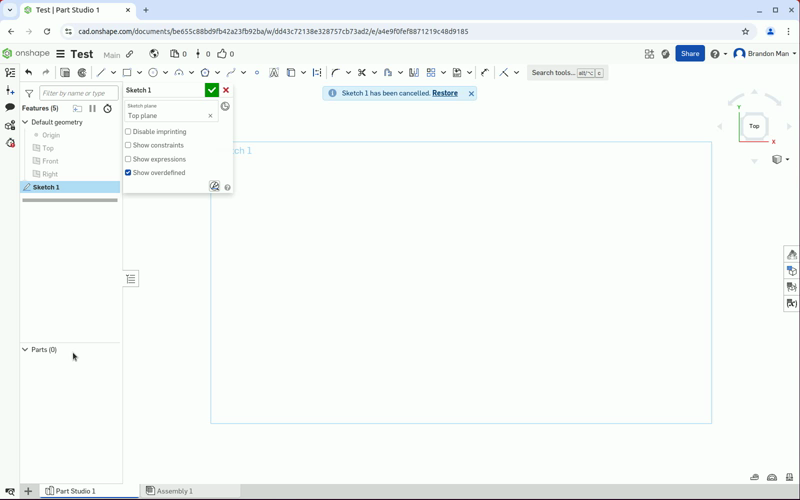
key(y)
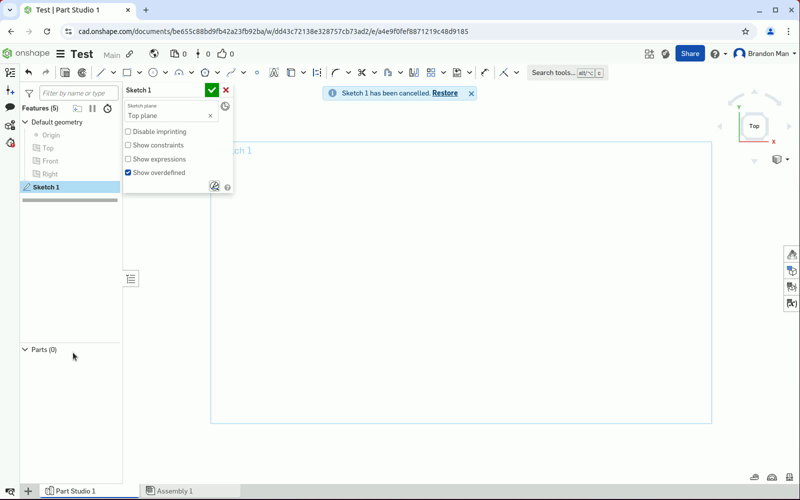
key(l)
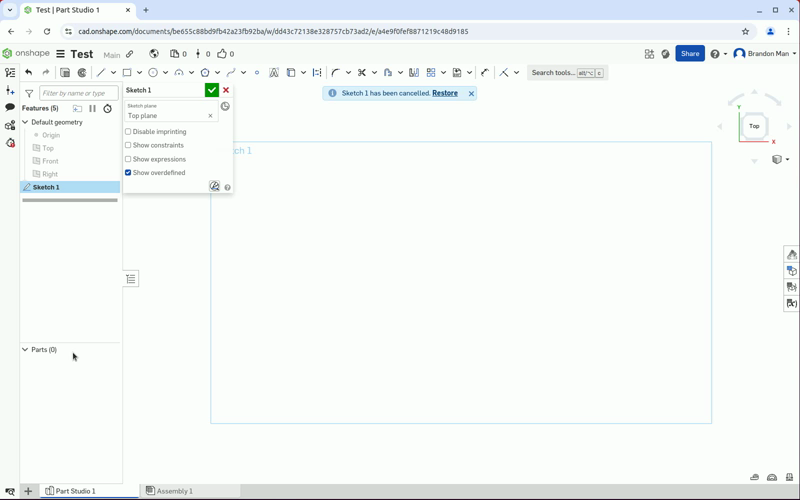
key_down(shift)
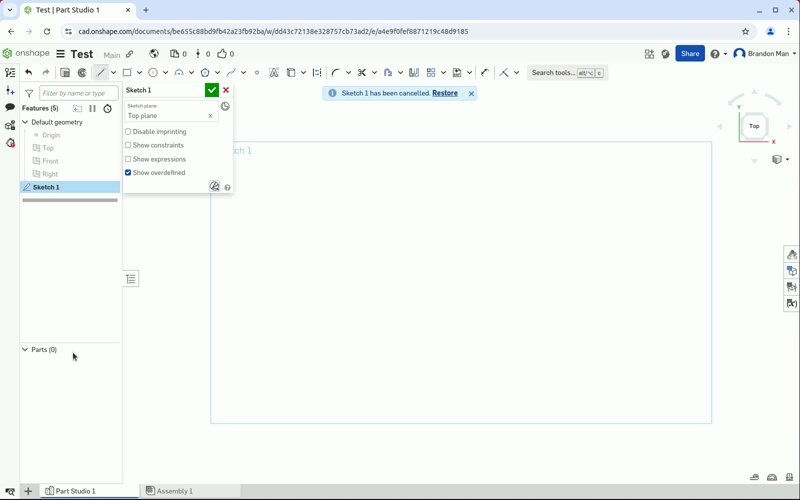
mouse_move(390, 245)
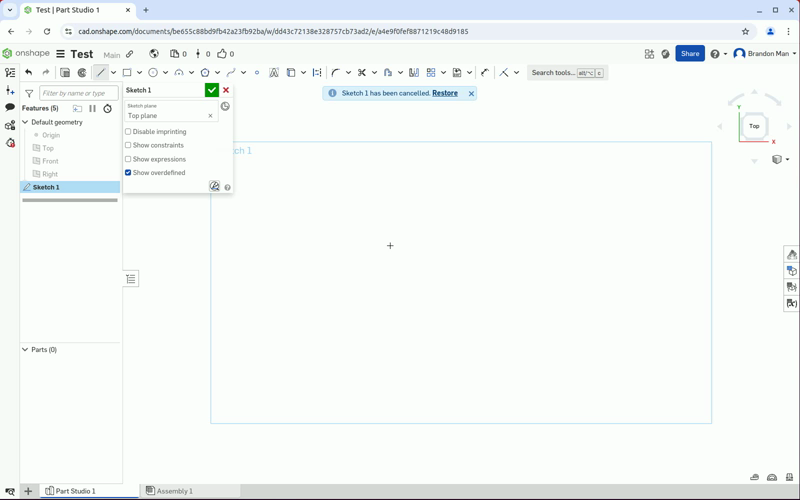
click(390, 245)
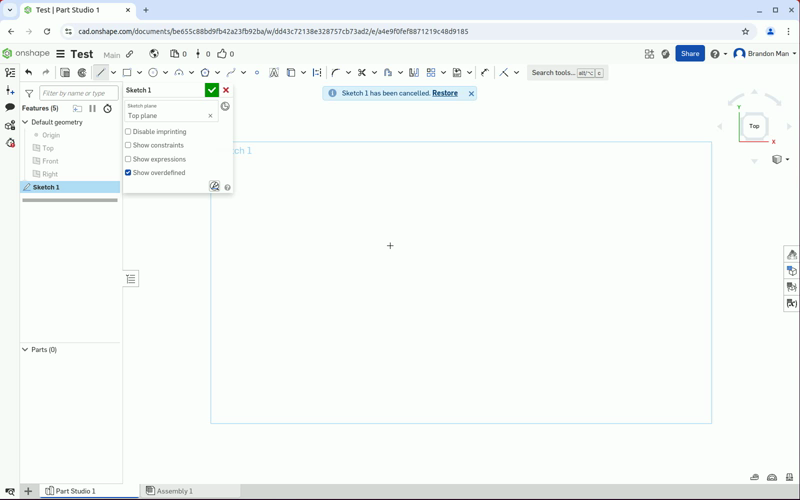
key_up(shift)
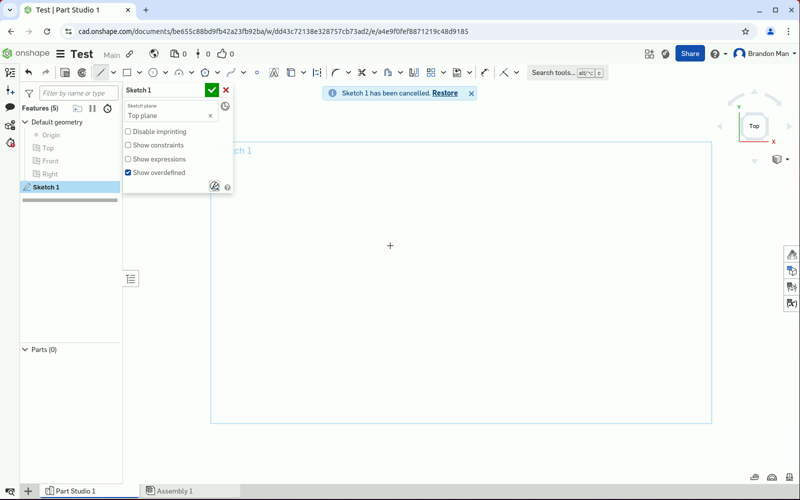
key_down(shift)
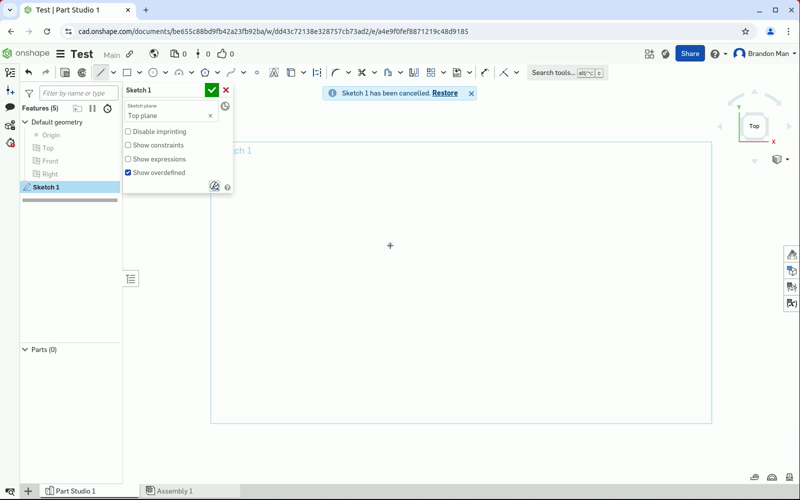
mouse_move(465, 245)
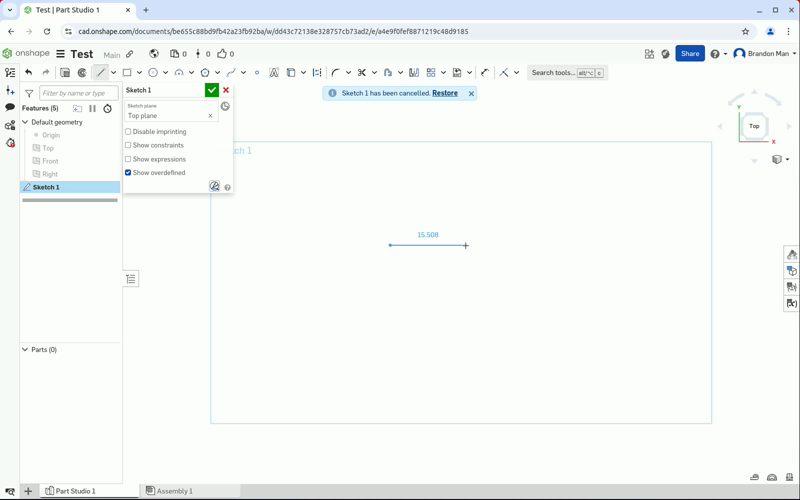
click(465, 245)
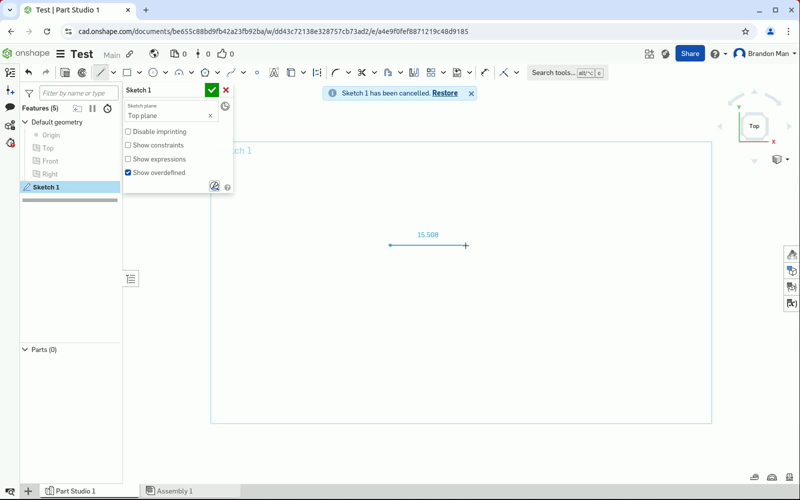
key_up(shift)
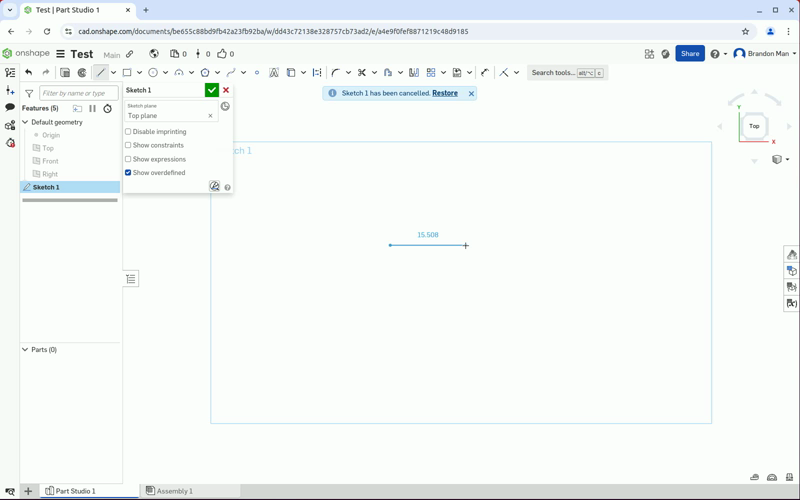
key_down(shift)
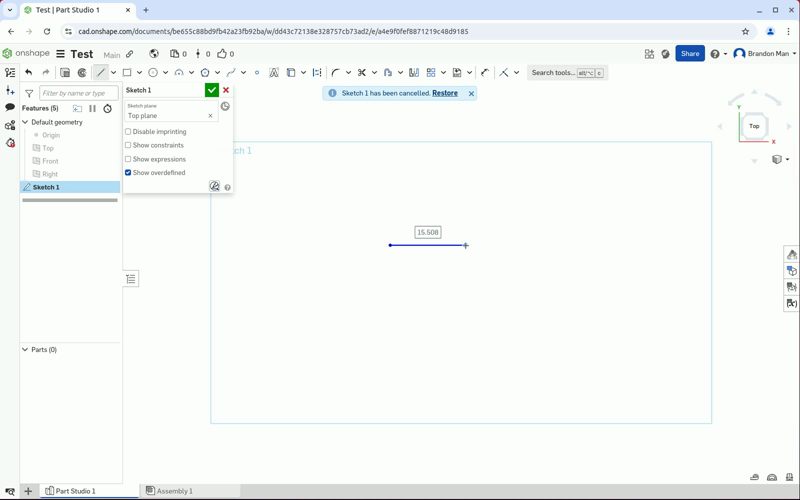
mouse_move(495, 245)
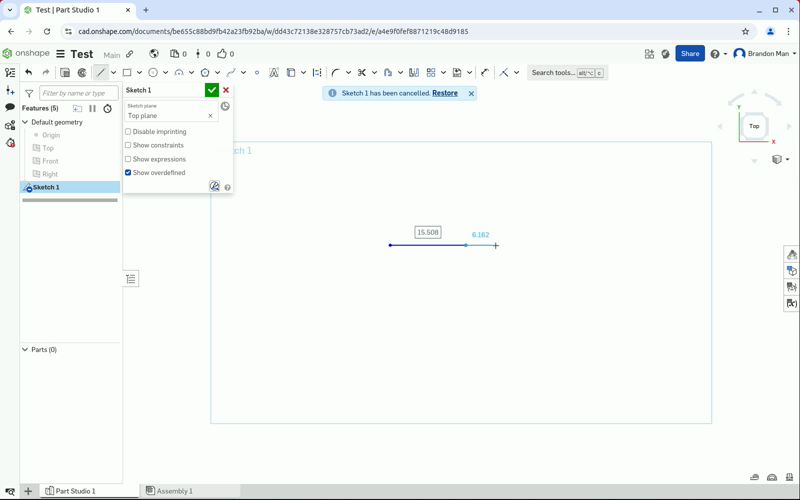
mouse_move(465, 219)
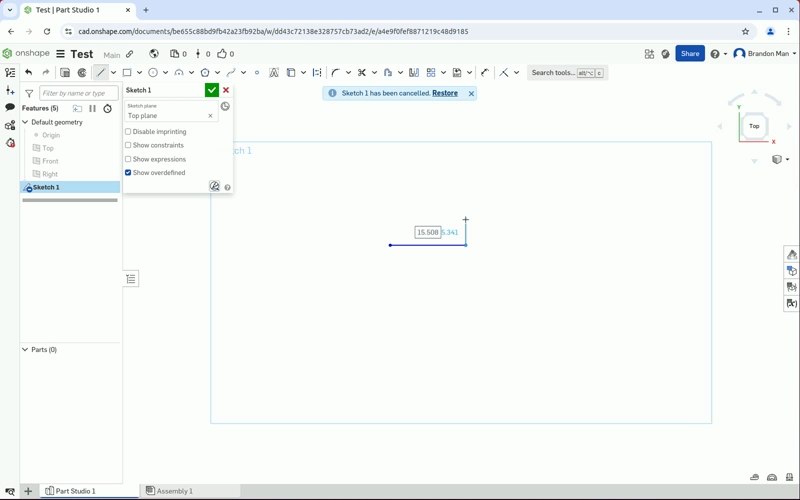
click(465, 219)
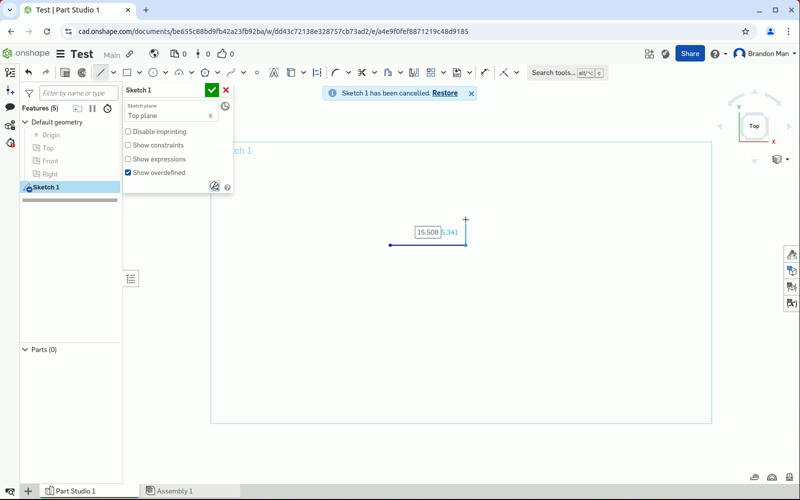
key_up(shift)
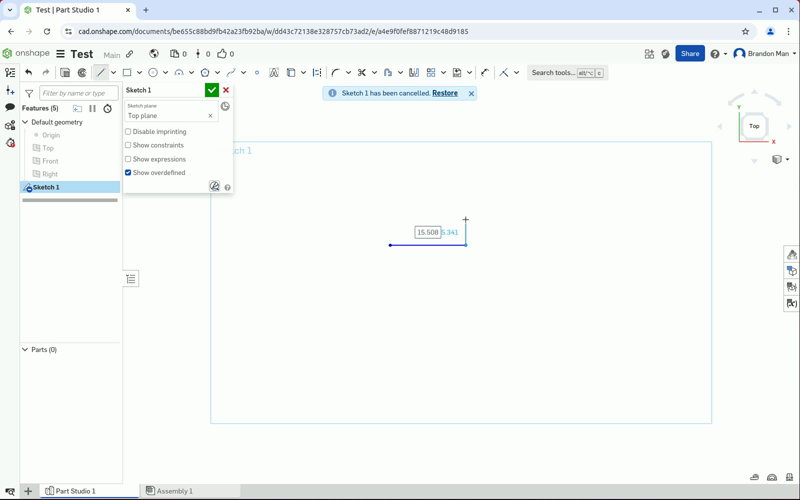
key_down(shift)
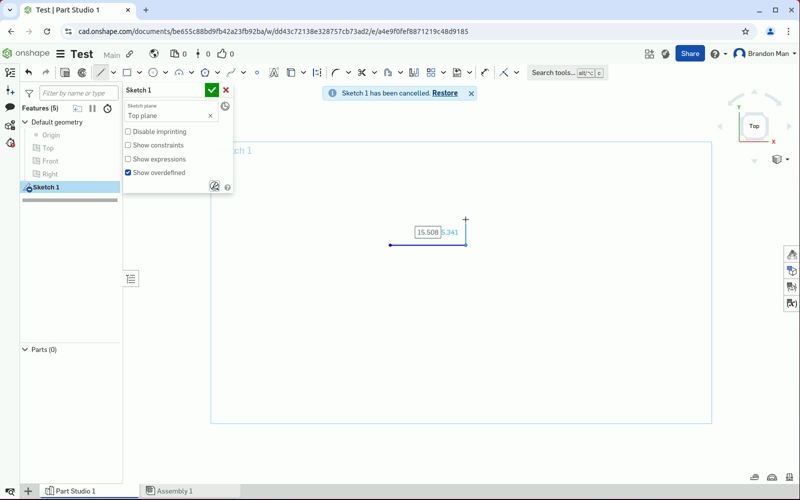
mouse_move(495, 219)
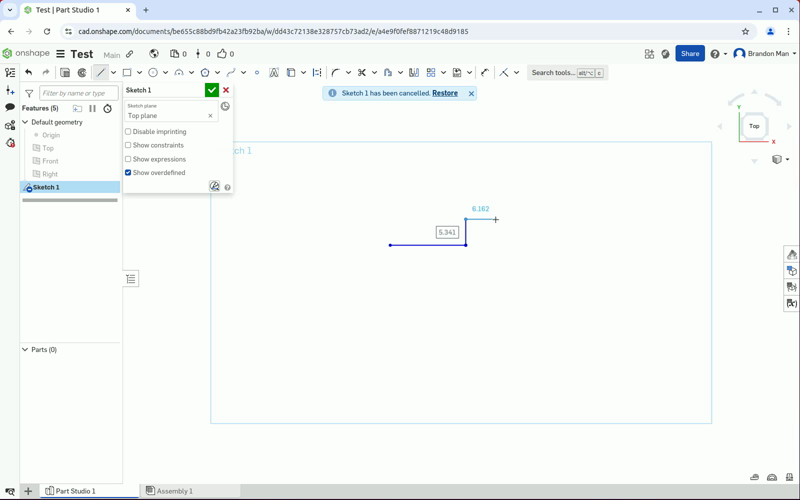
mouse_move(451, 219)
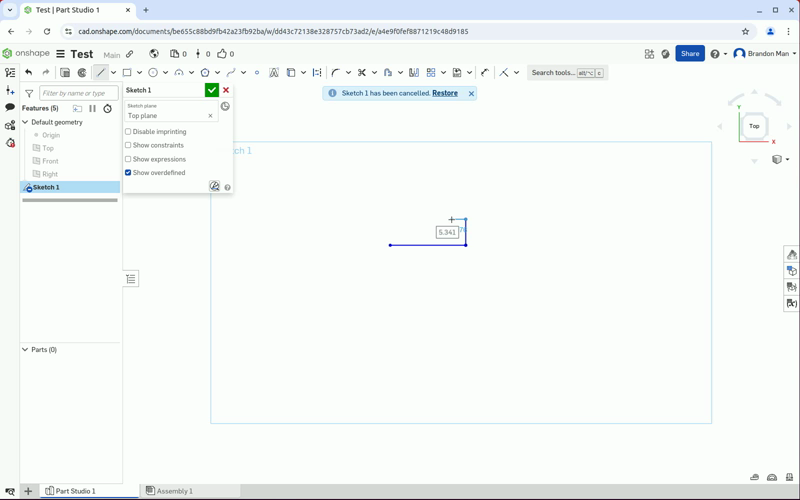
click(451, 219)
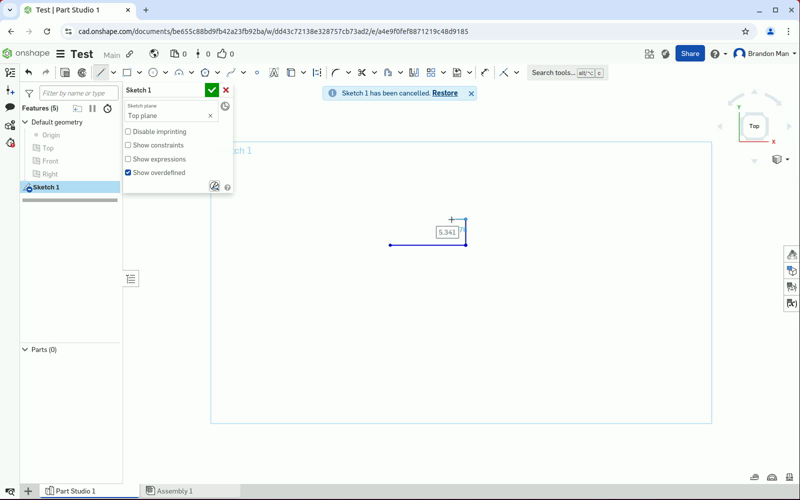
key_up(shift)
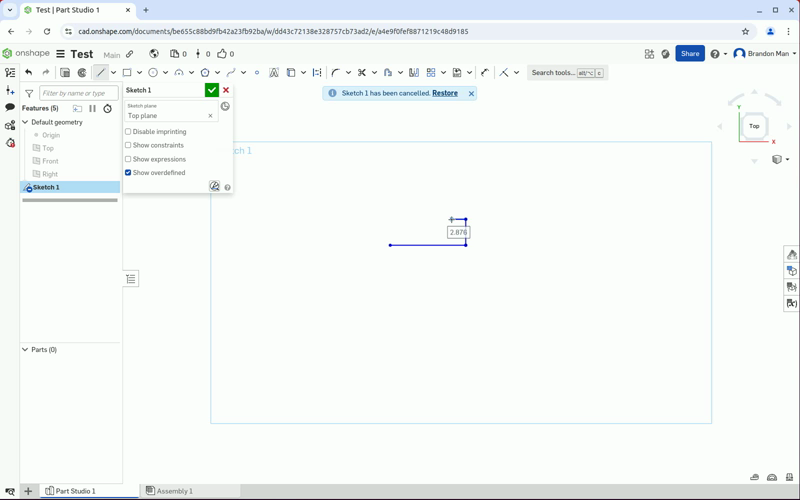
key_down(shift)
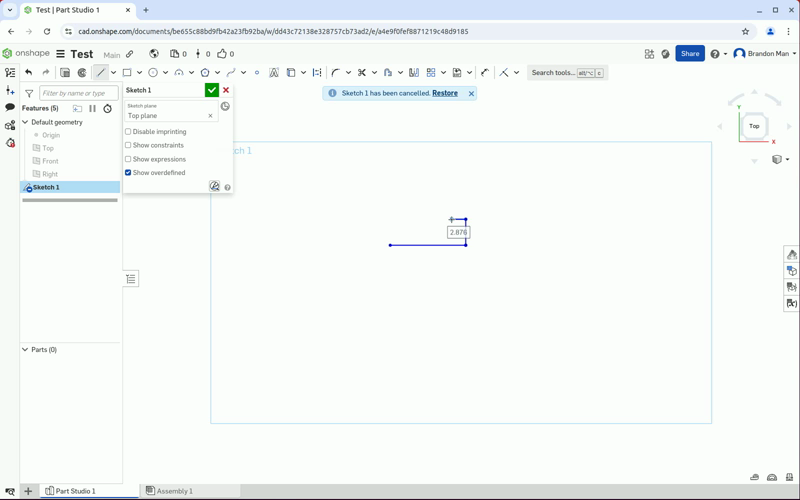
mouse_move(481, 219)
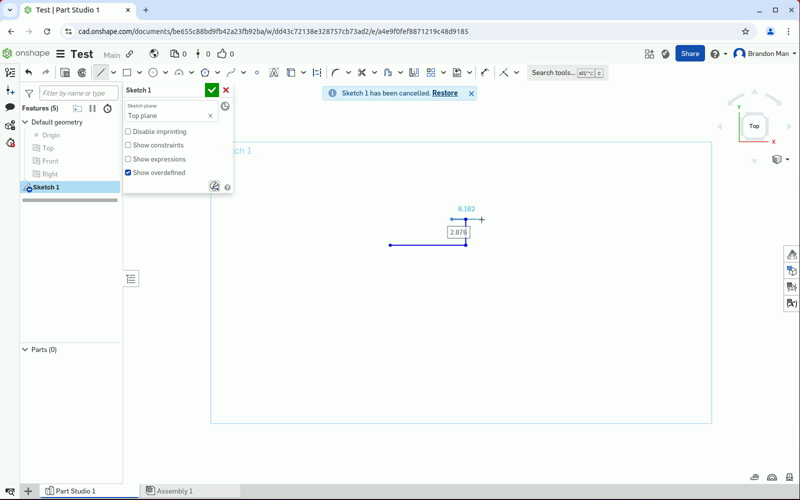
mouse_move(451, 196)
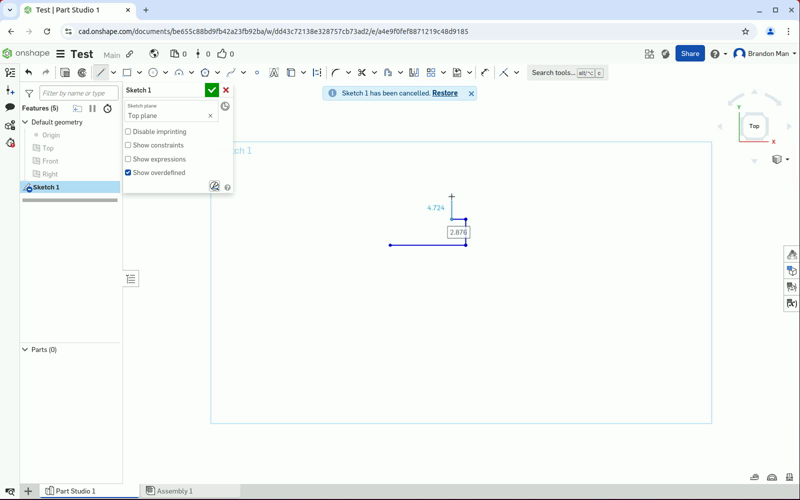
click(451, 196)
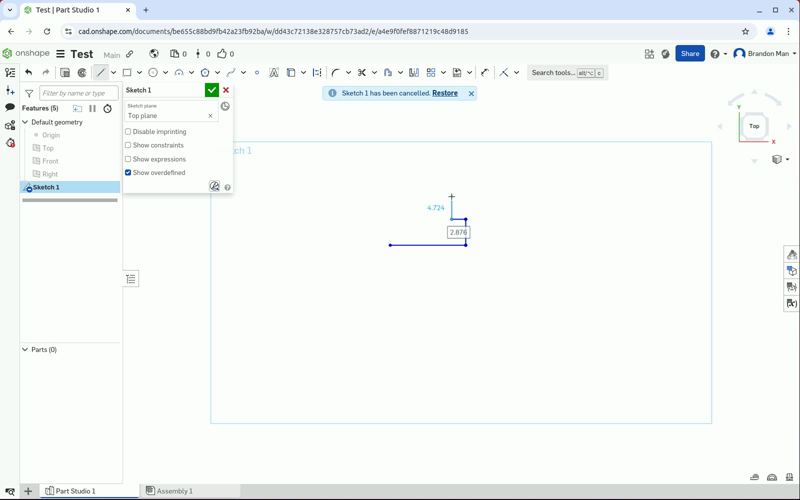
key_up(shift)
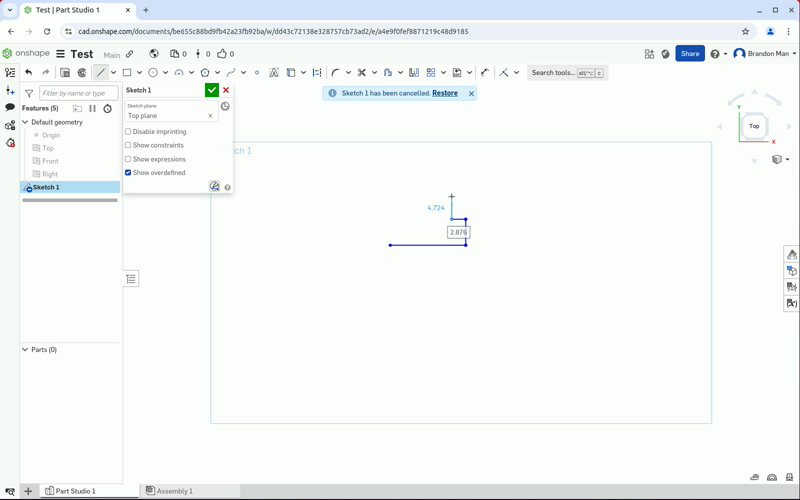
key_down(shift)
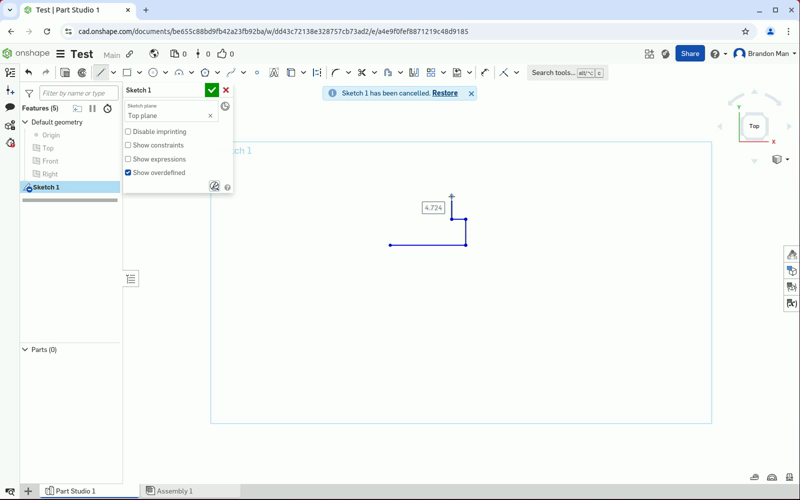
mouse_move(481, 196)
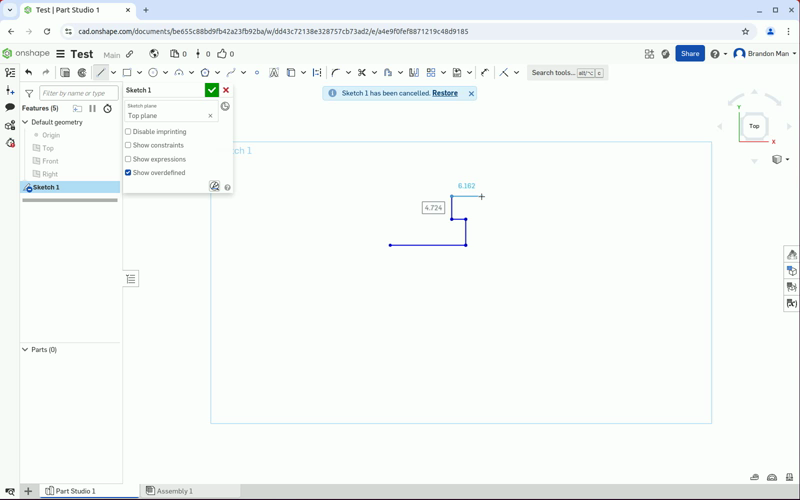
mouse_move(465, 196)
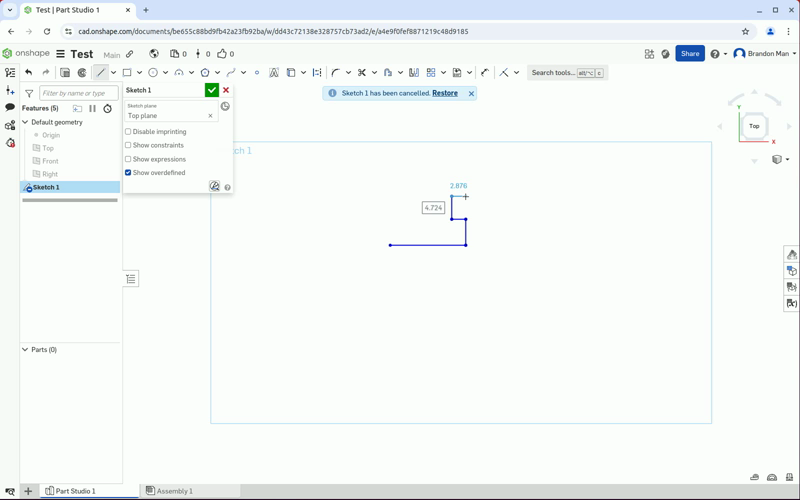
click(465, 196)
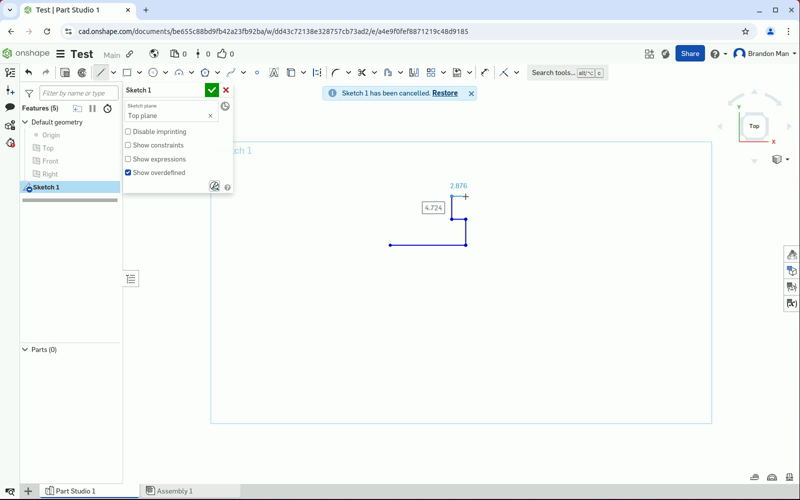
key_up(shift)
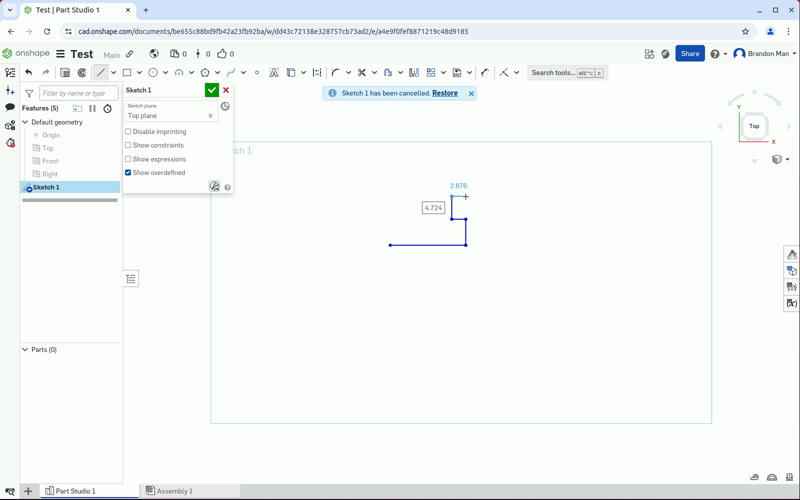
key_down(shift)
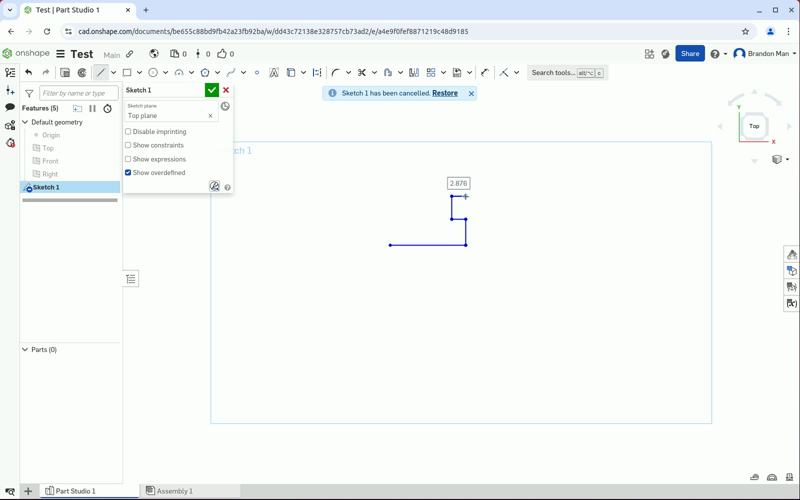
mouse_move(495, 196)
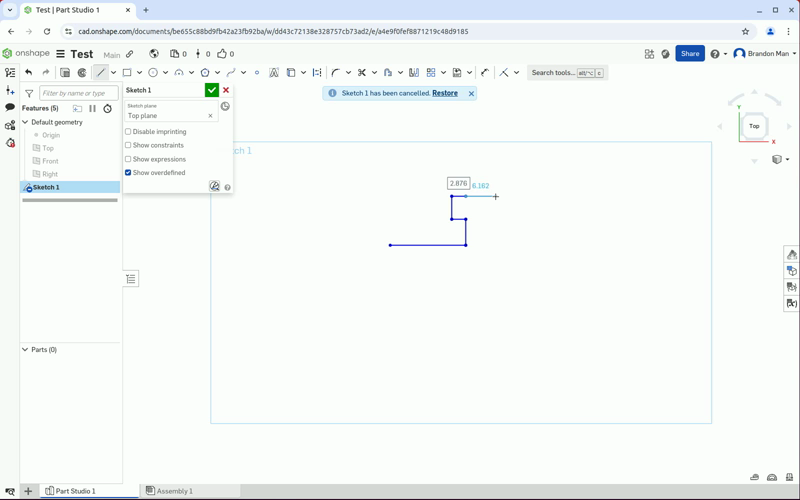
mouse_move(465, 170)
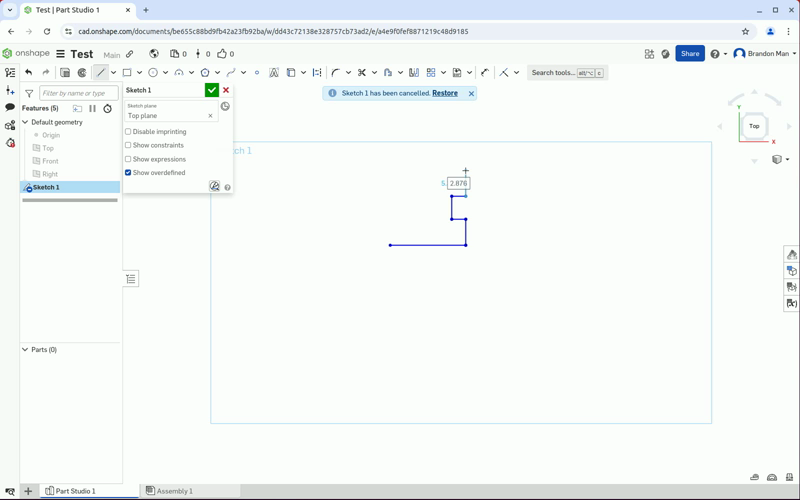
click(465, 170)
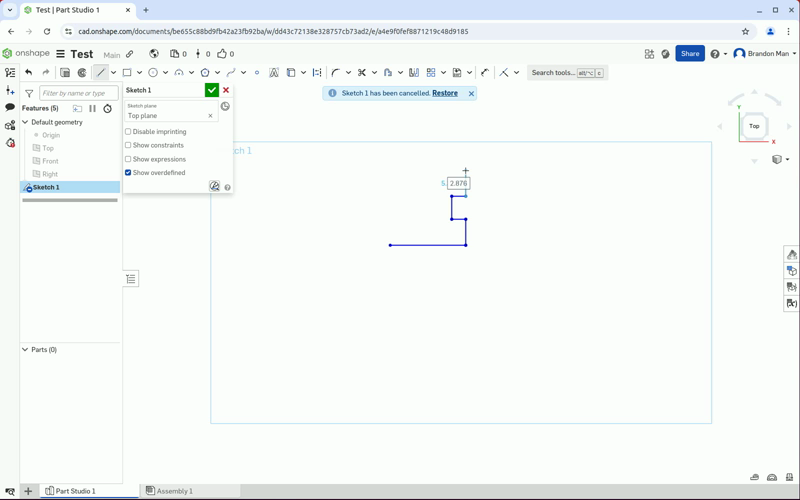
key_up(shift)
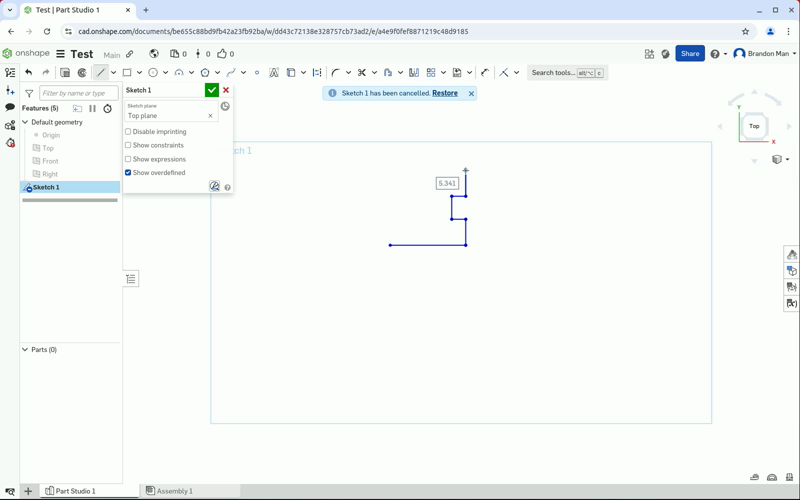
key_down(shift)
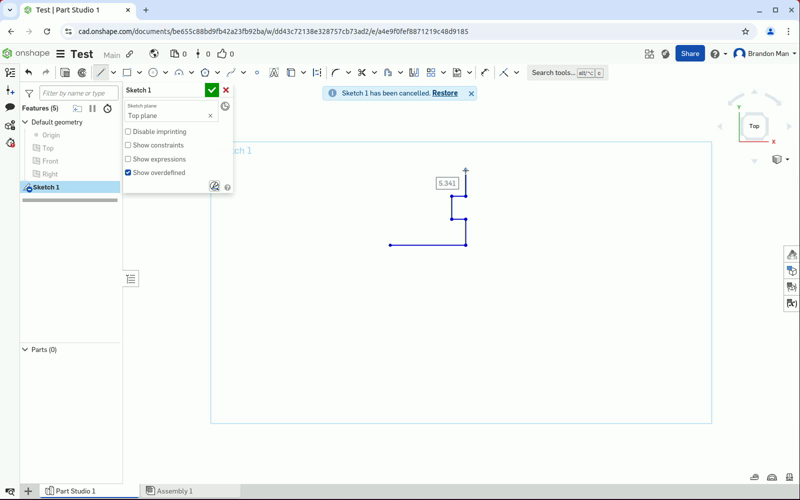
mouse_move(390, 170)
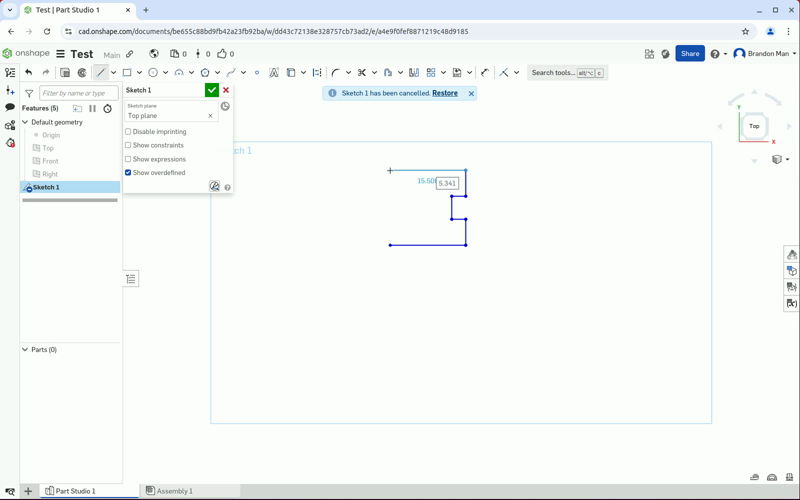
click(390, 170)
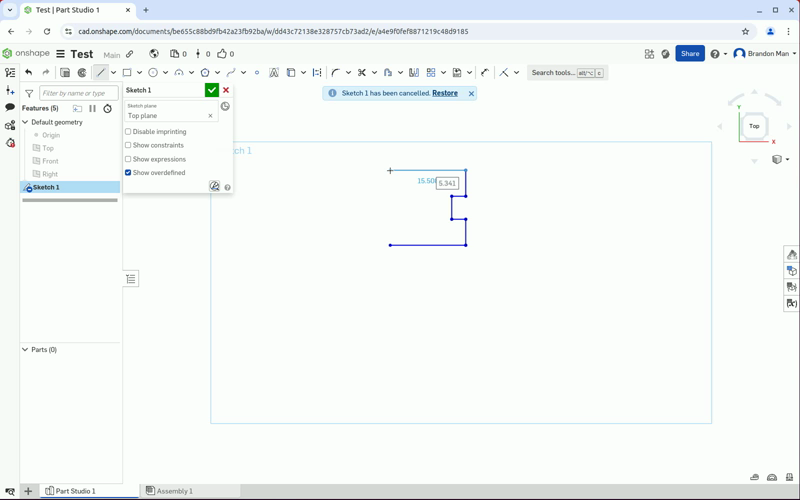
key_up(shift)
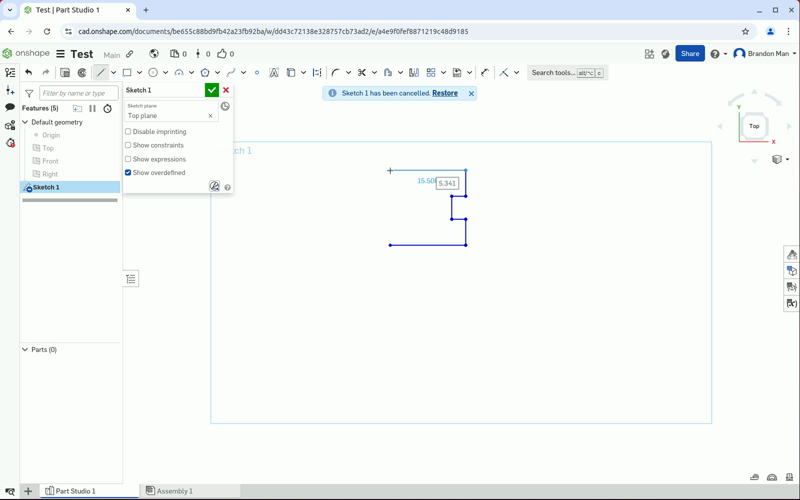
key_down(shift)
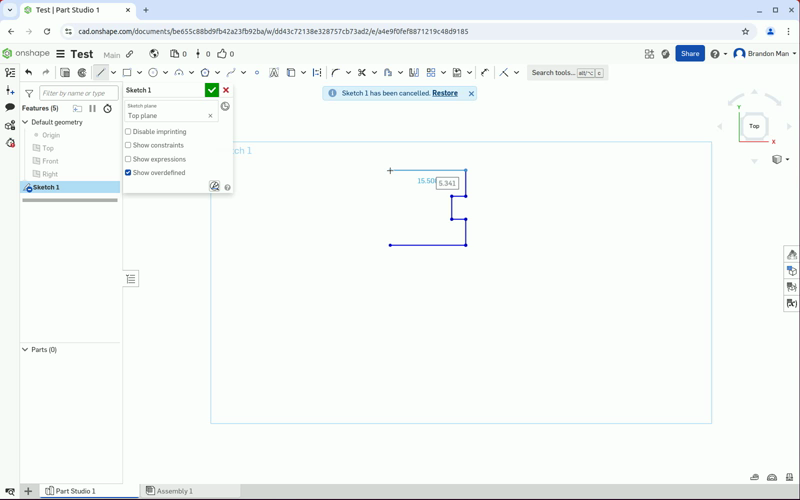
mouse_move(420, 170)
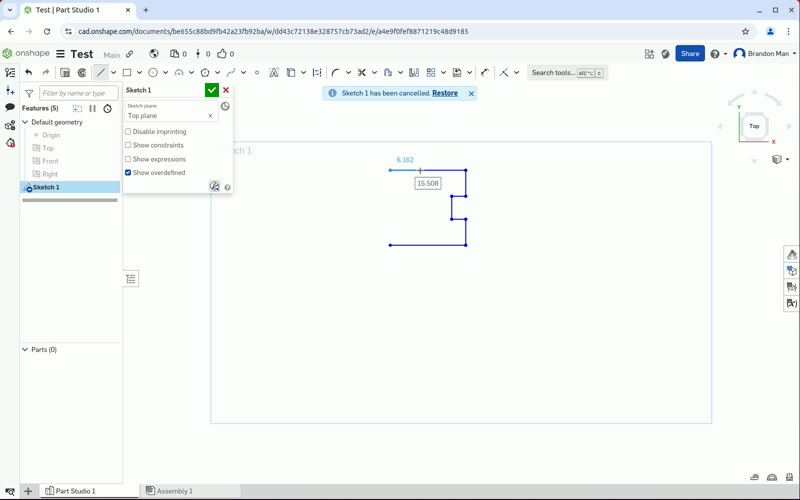
mouse_move(390, 196)
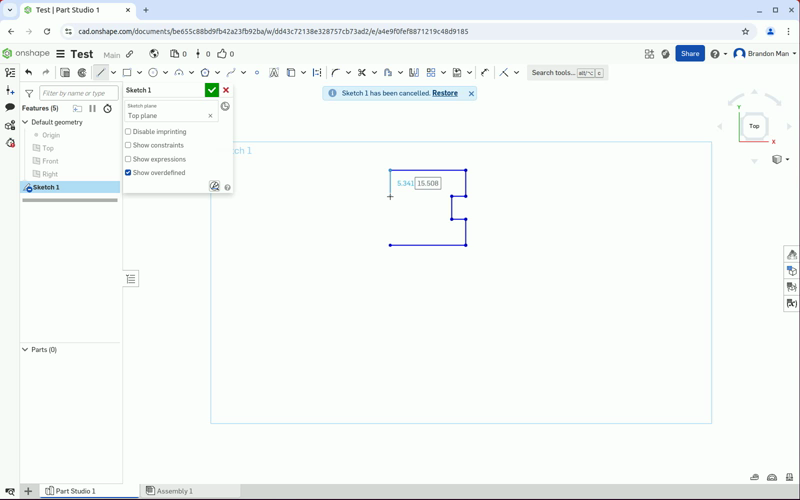
click(390, 196)
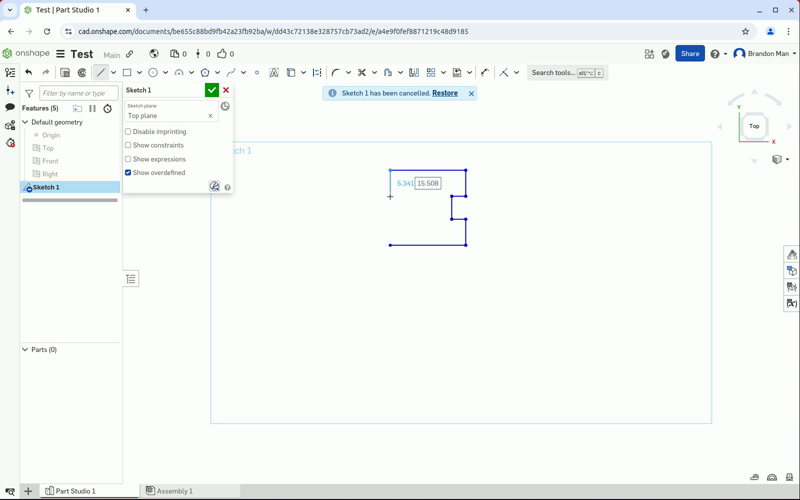
key_up(shift)
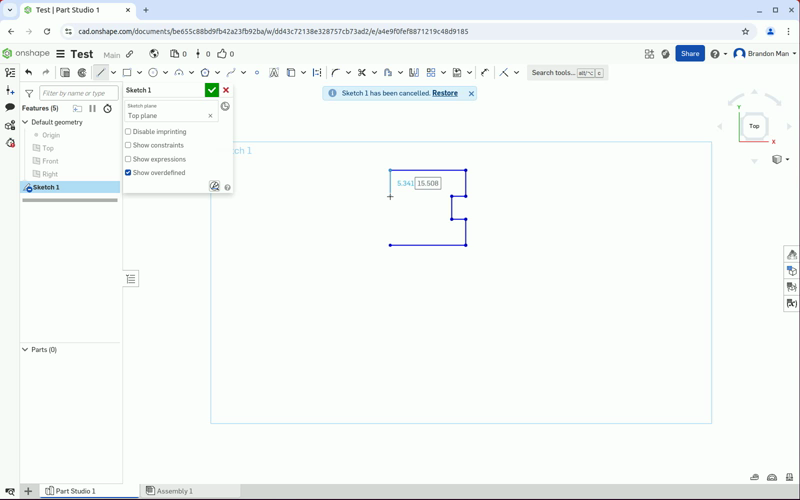
key_down(shift)
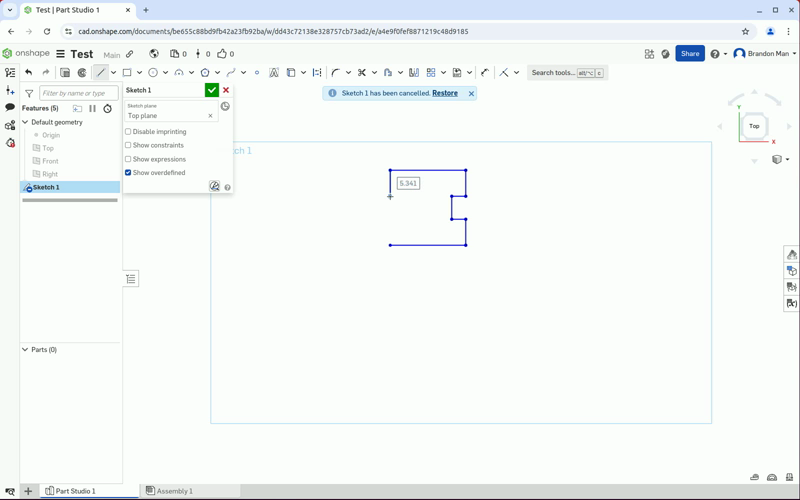
mouse_move(420, 196)
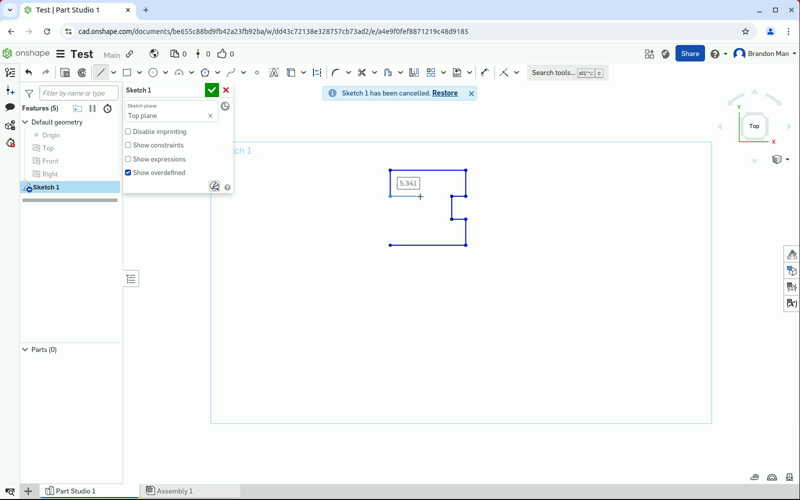
mouse_move(404, 196)
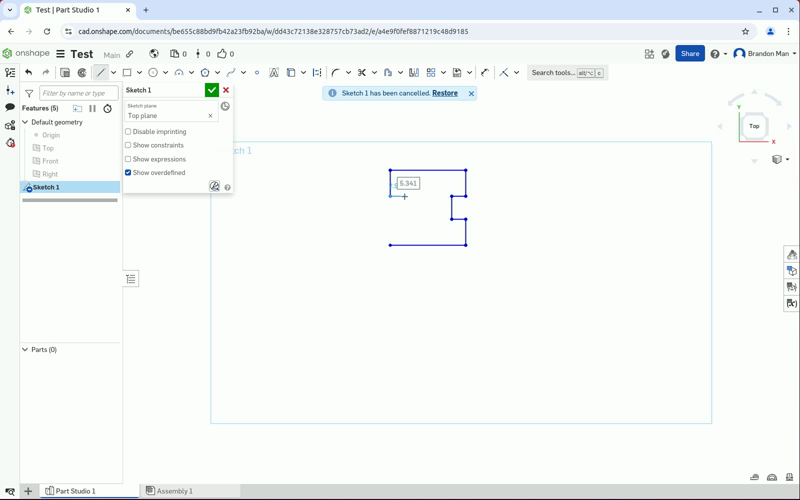
click(404, 196)
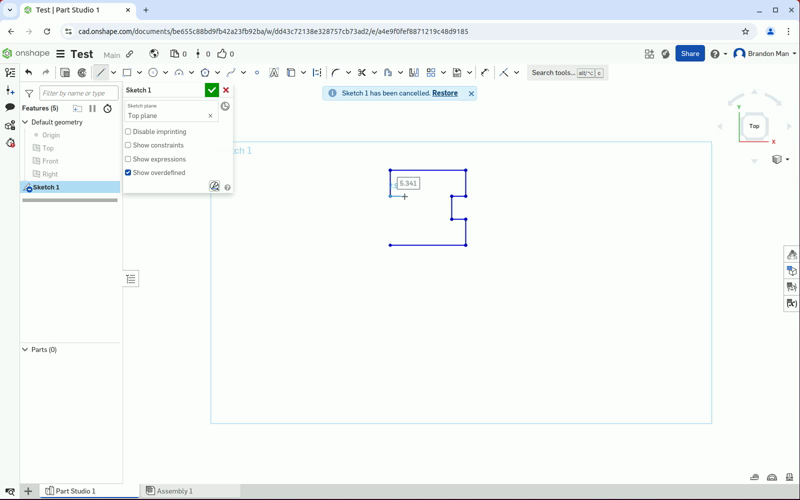
key_up(shift)
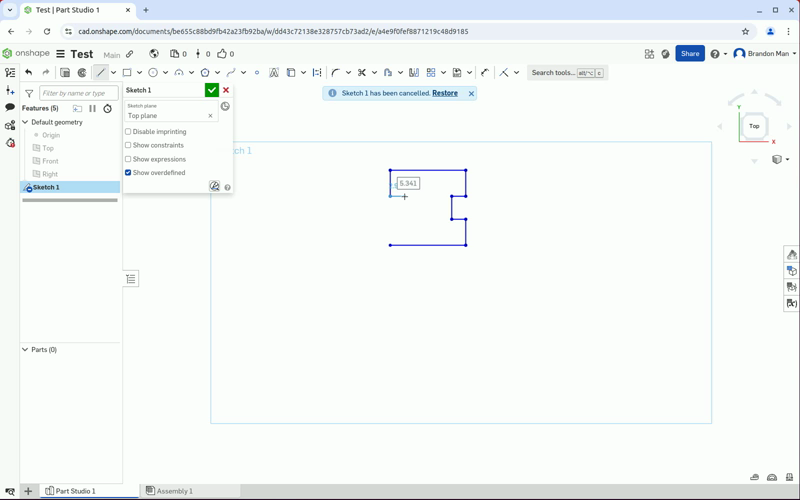
key_down(shift)
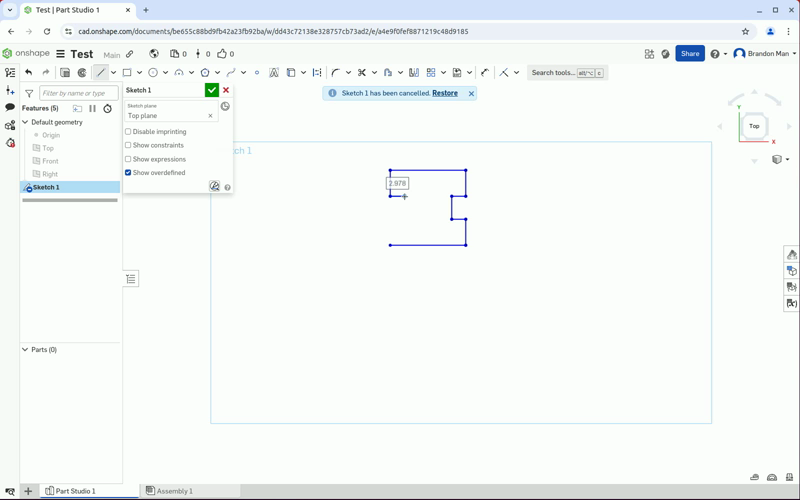
mouse_move(434, 196)
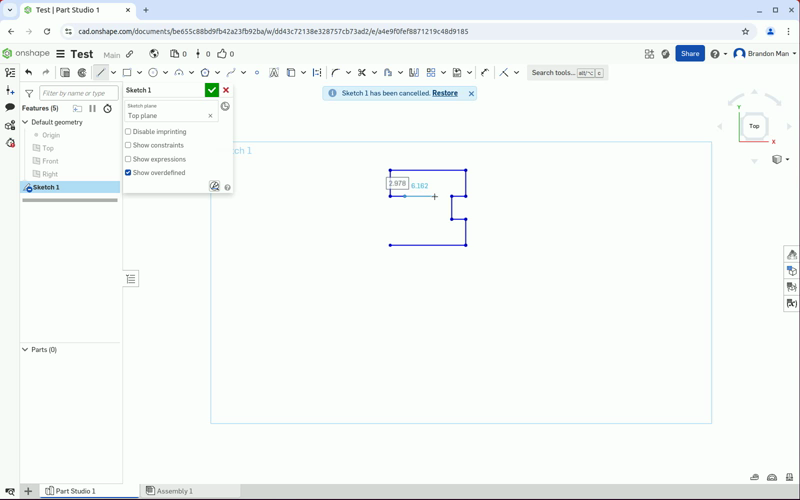
mouse_move(404, 219)
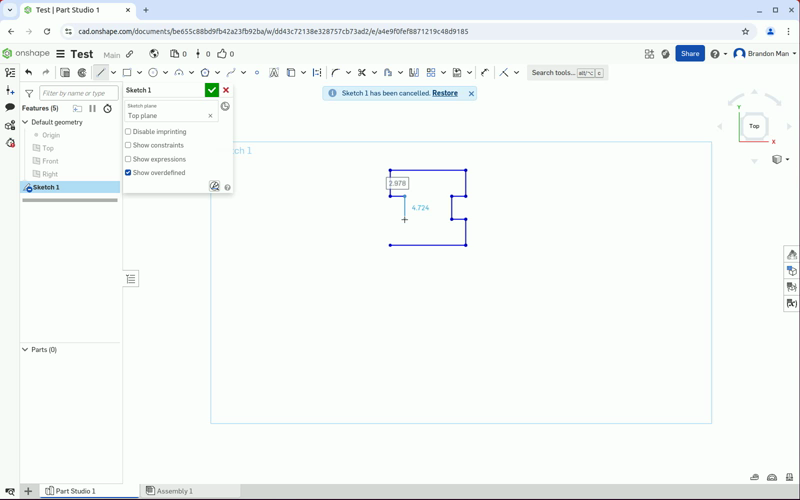
click(404, 219)
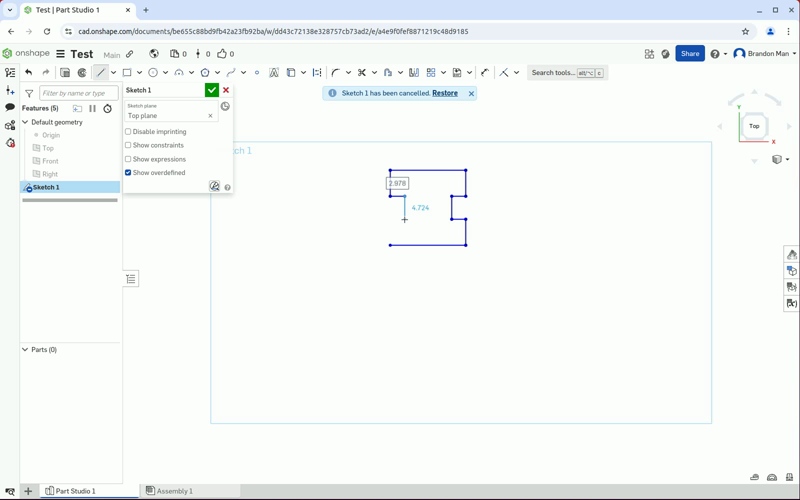
key_up(shift)
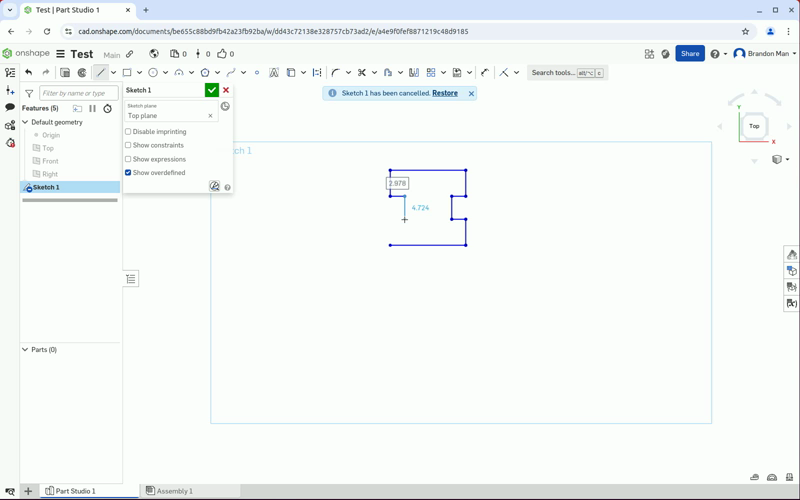
key_down(shift)
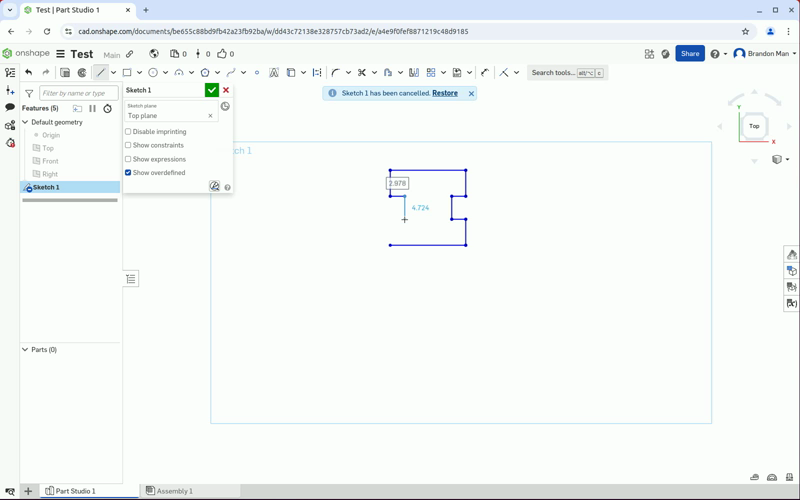
mouse_move(434, 219)
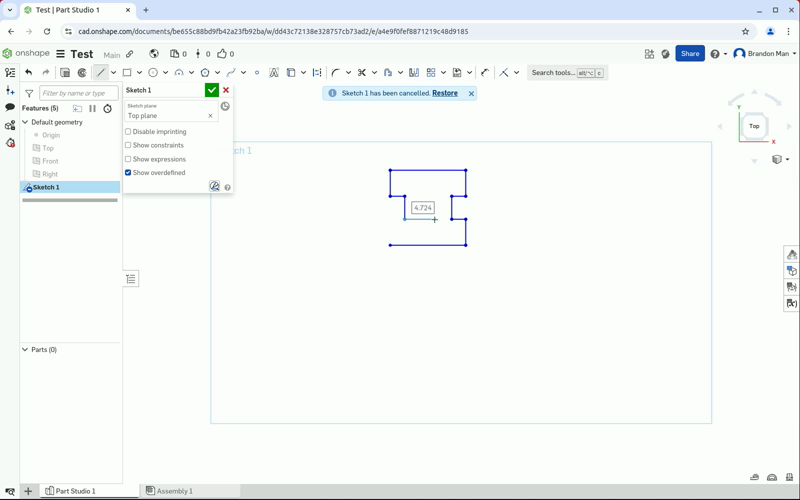
mouse_move(390, 219)
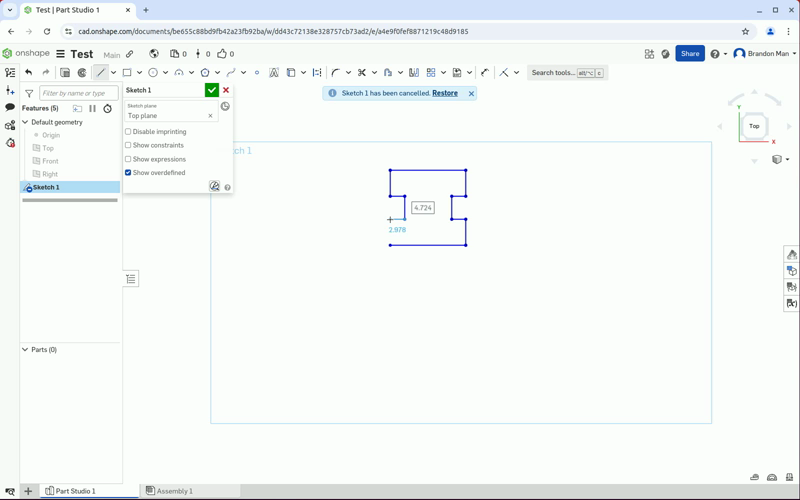
click(390, 219)
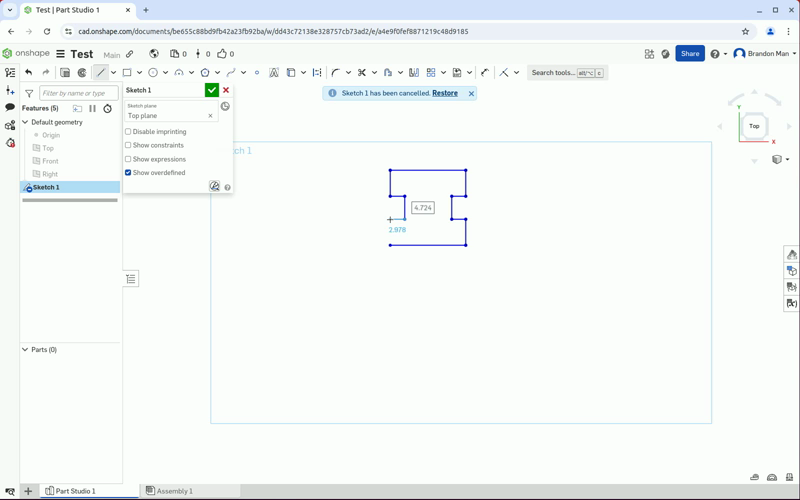
key_up(shift)
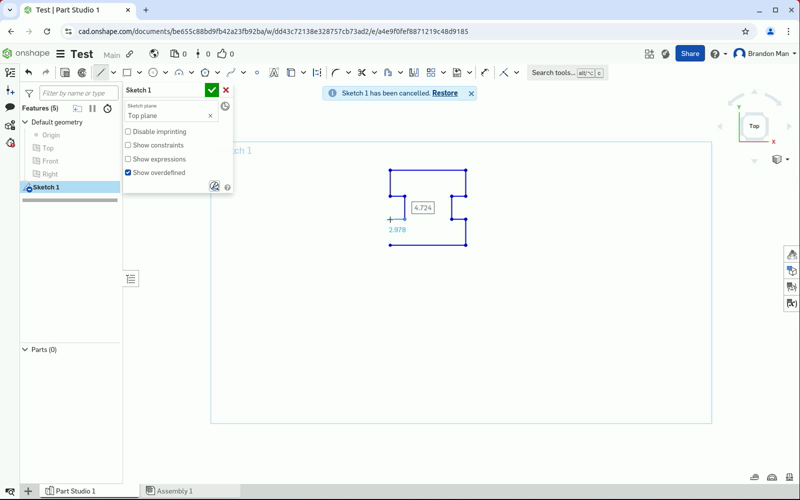
mouse_move(420, 219)
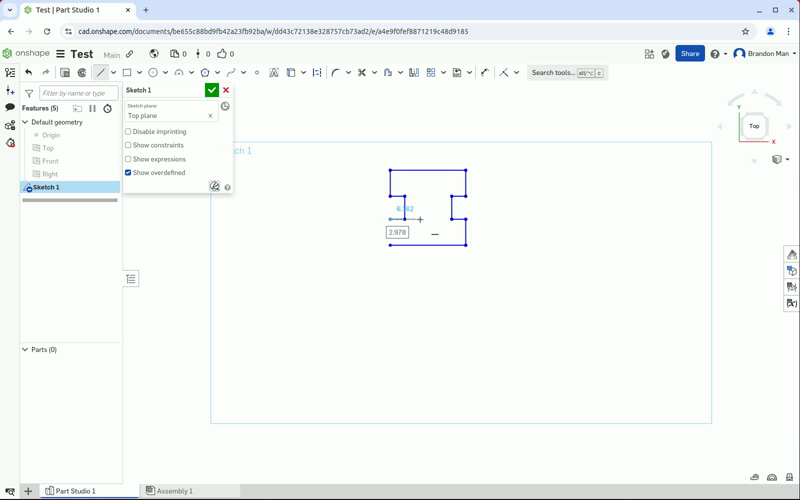
key_down(shift)
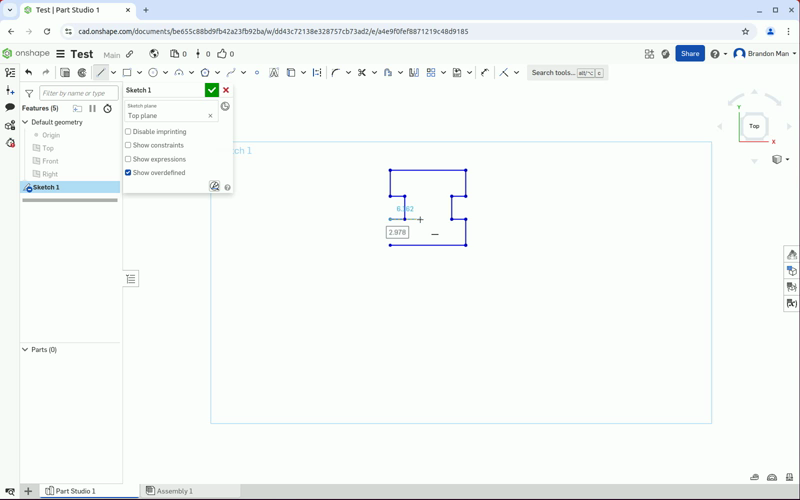
mouse_move(390, 245)
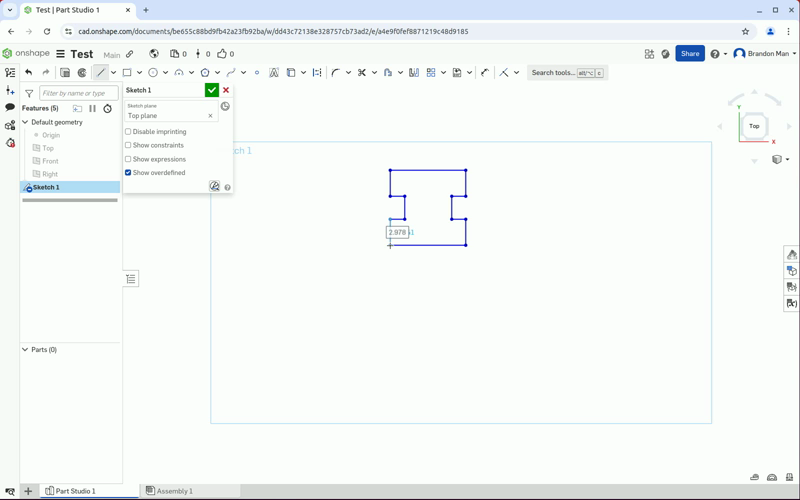
key_up(shift)
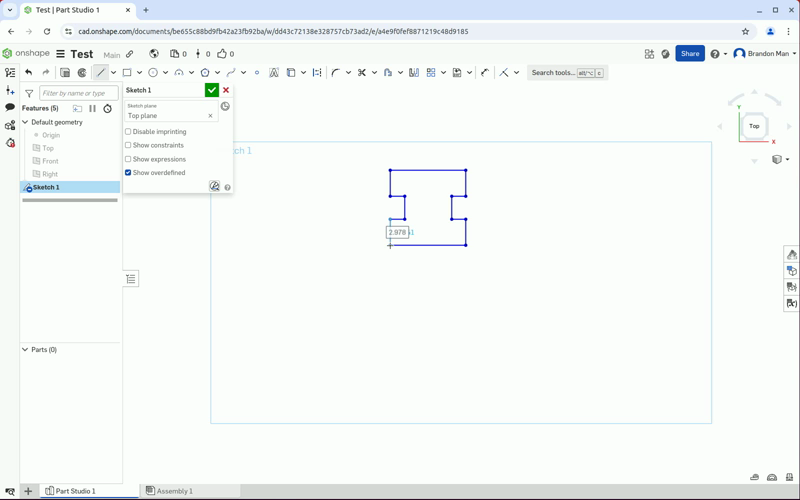
click(390, 245)
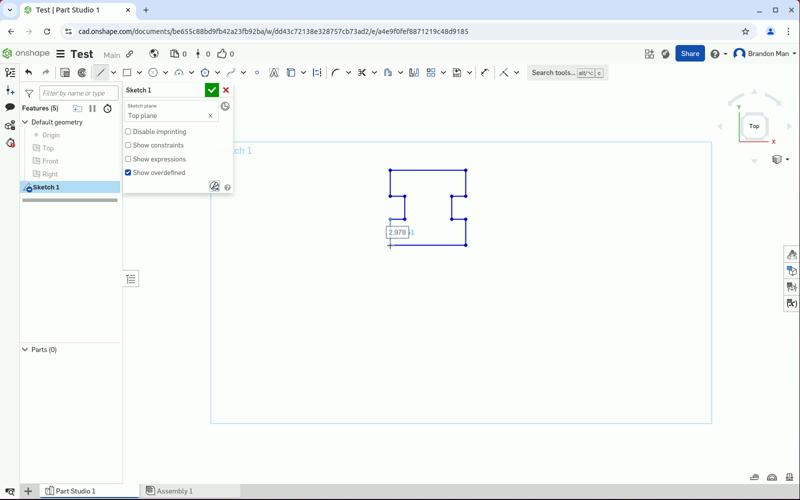
key(esc)
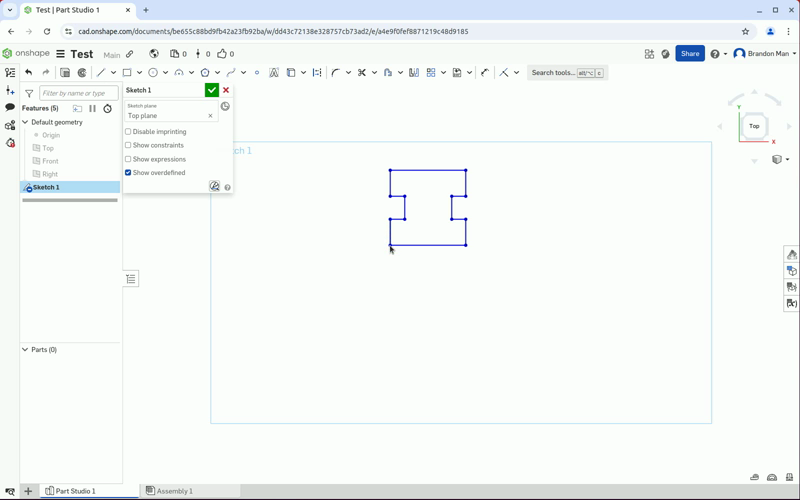
key(c)
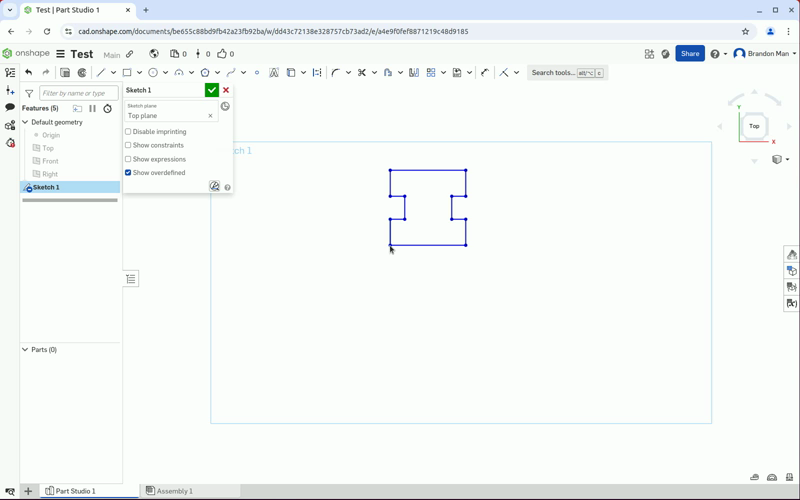
key_down(shift)
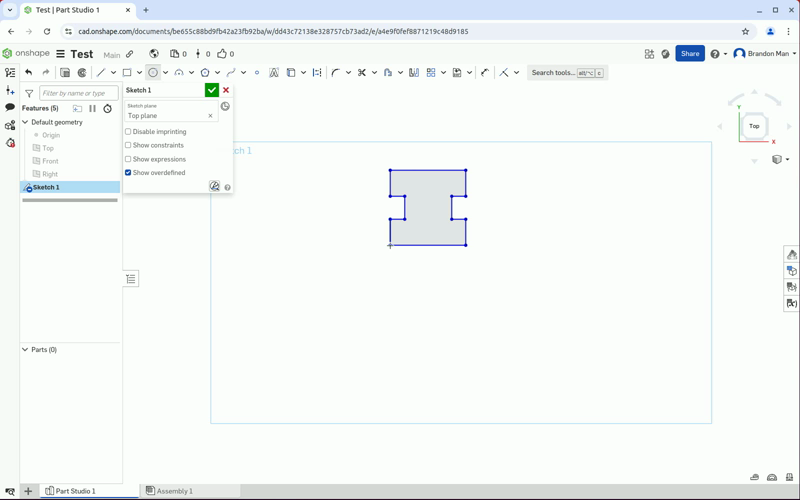
mouse_move(428, 207)
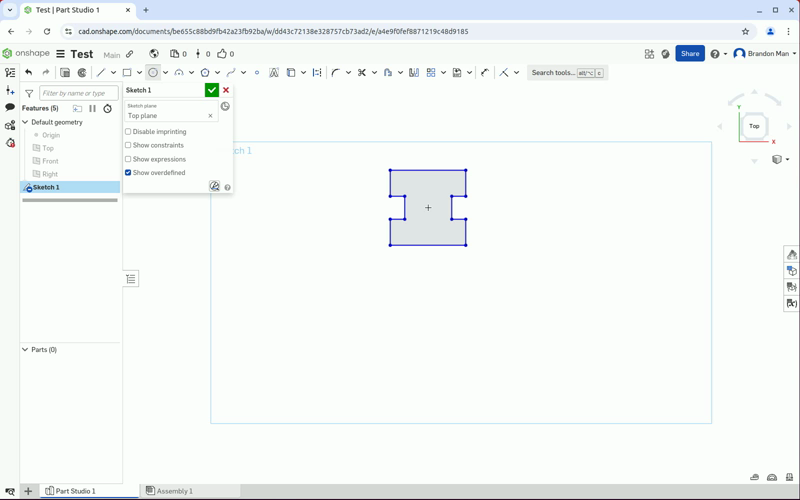
click(428, 207)
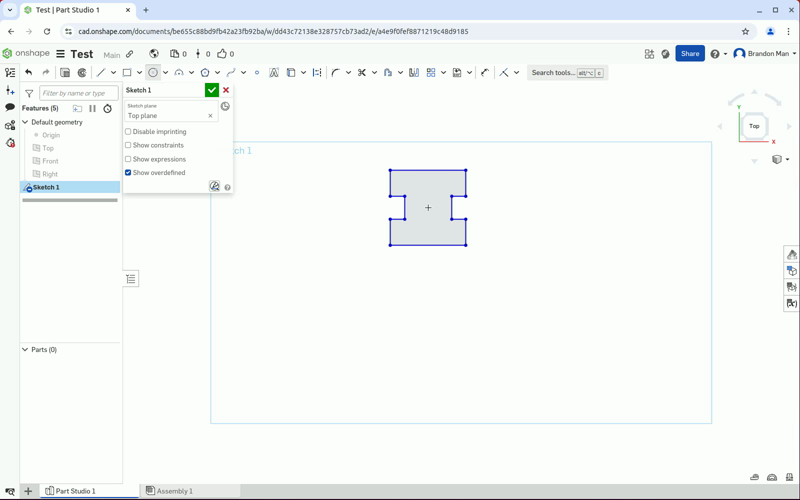
key_up(shift)
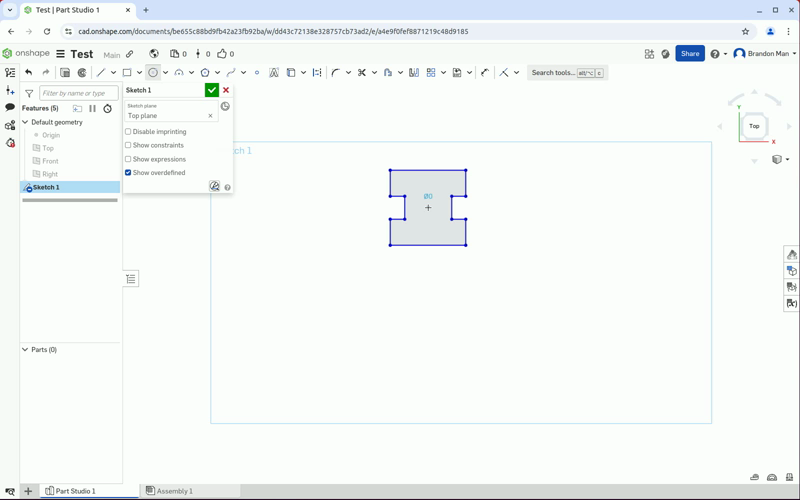
mouse_move(437, 207)
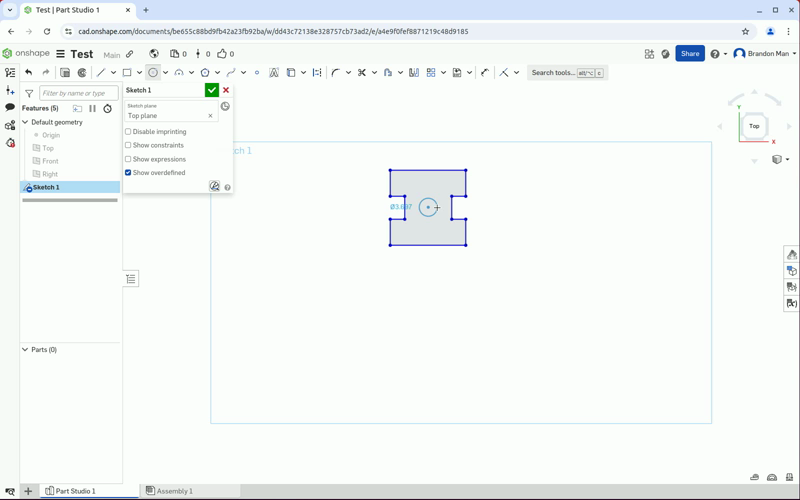
click(437, 207)
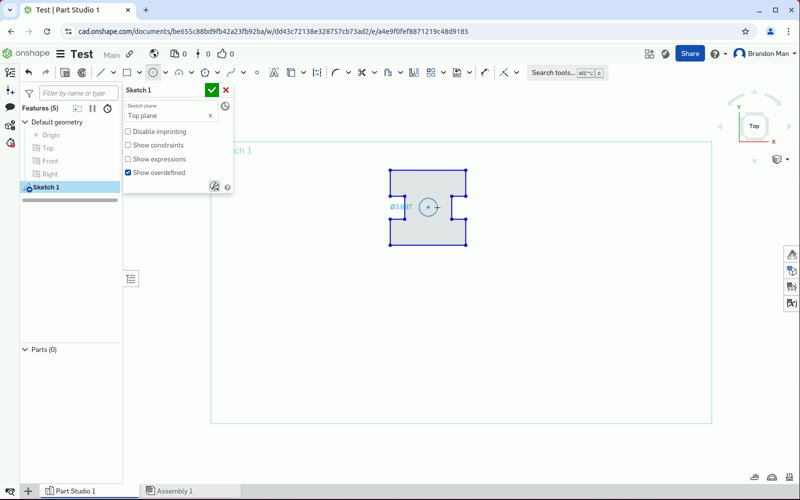
key(esc)
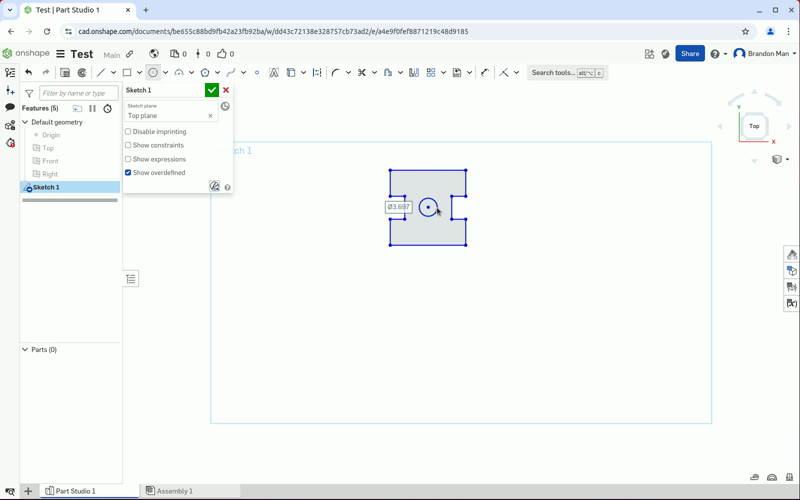
mouse_move(452, 189)
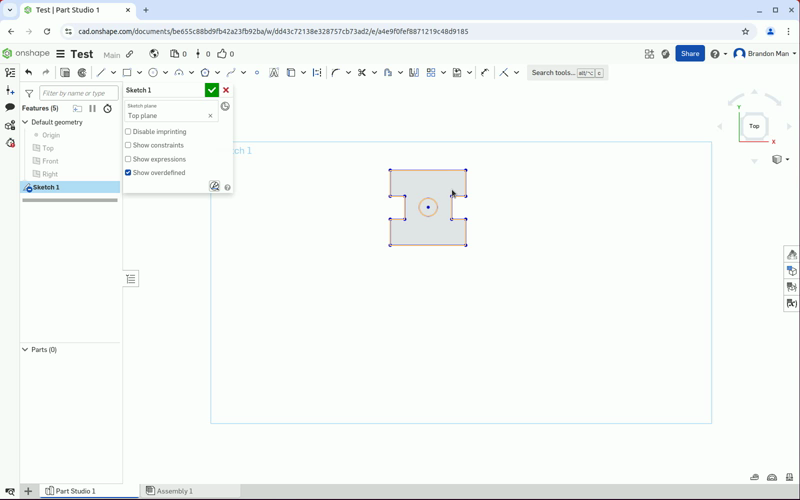
click(452, 189)
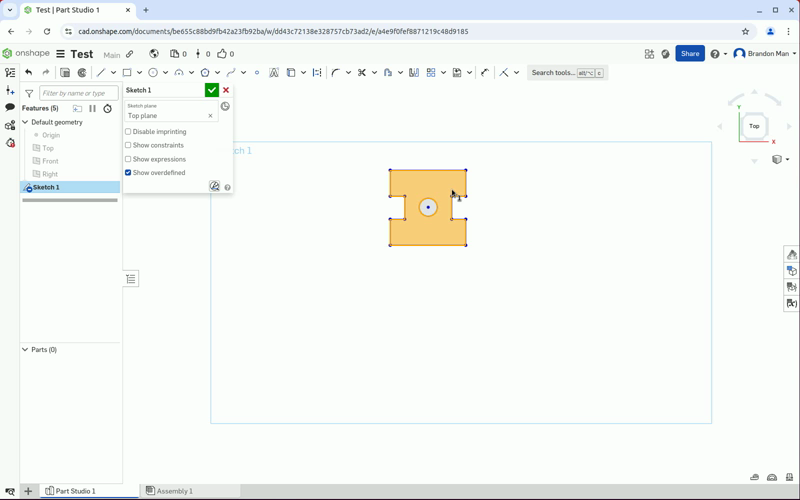
mouse_move(73, 352)
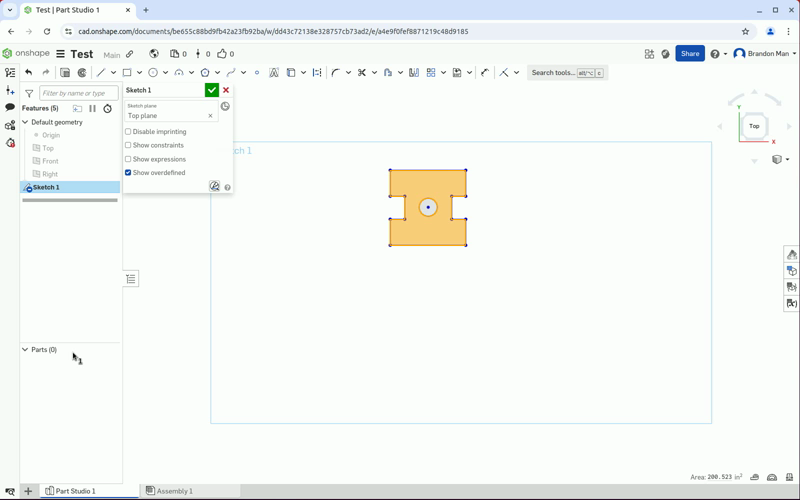
key(shift+y)
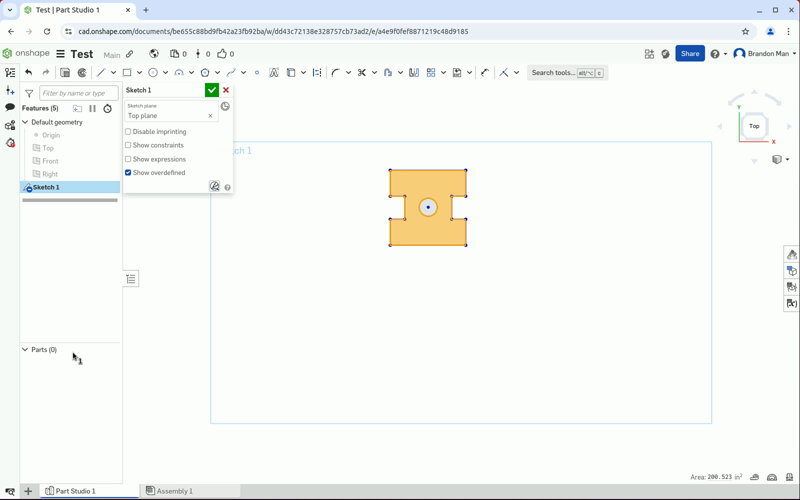
key(shift+e)
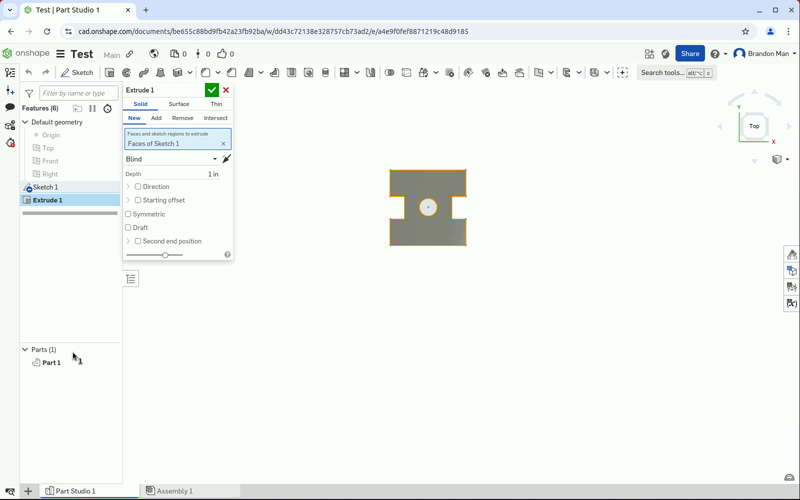
mouse_move(143, 106)
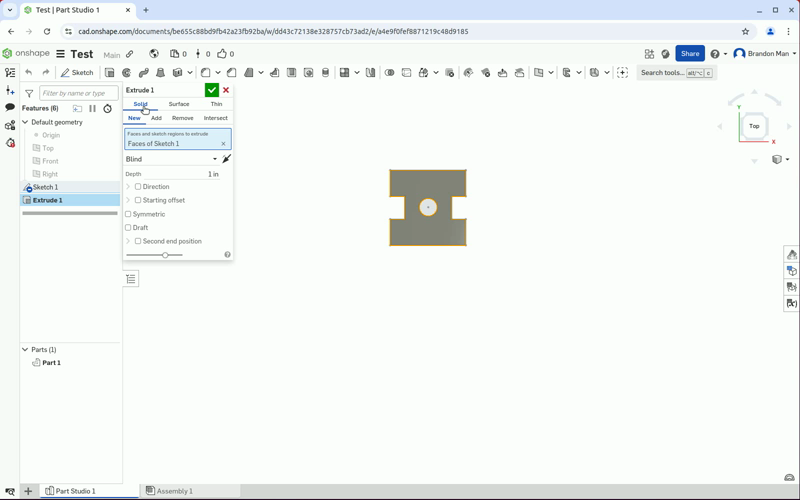
click(143, 106)
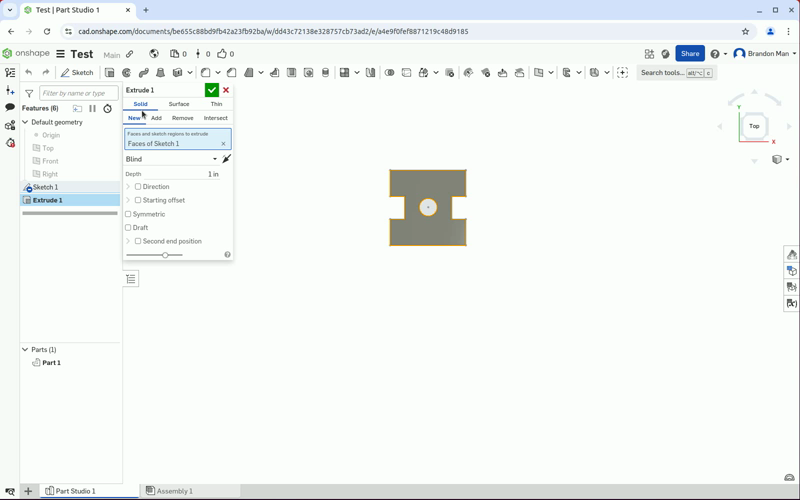
mouse_move(137, 120)
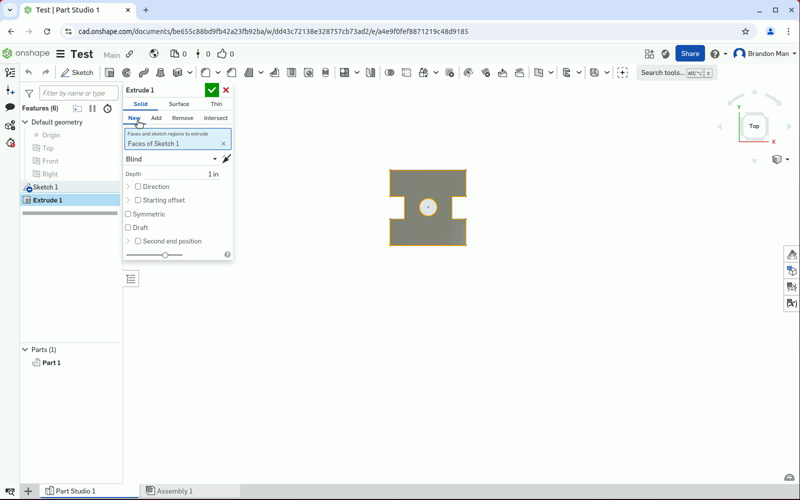
click(137, 120)
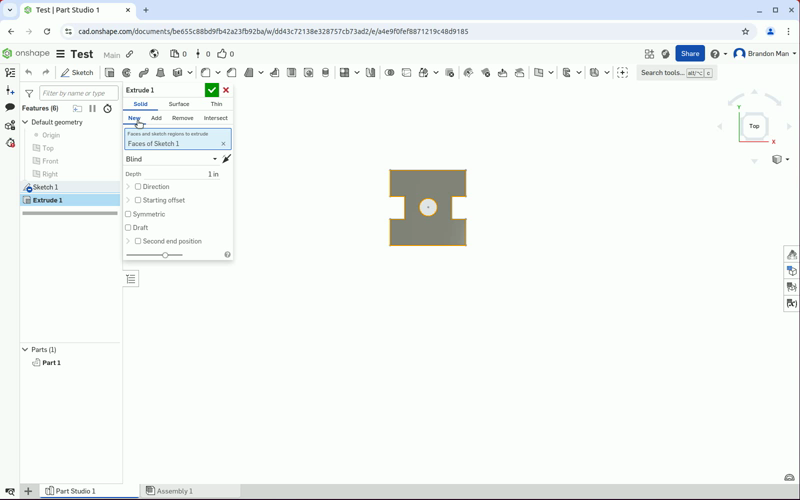
key(tab, 4)
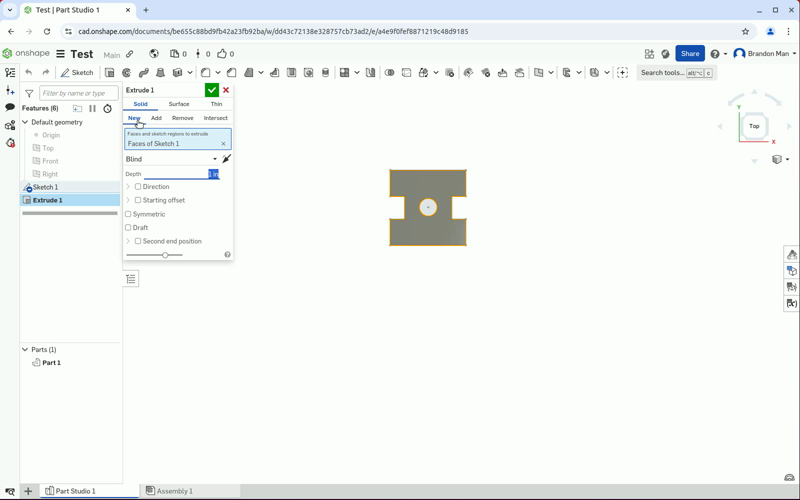
text(3.851)
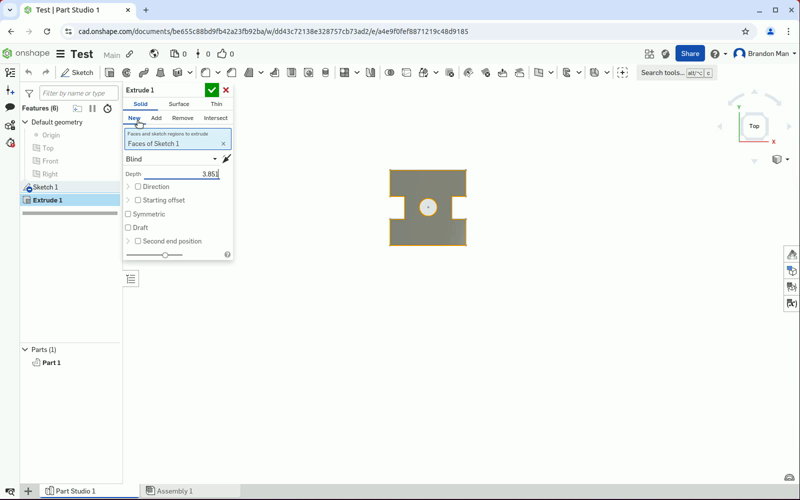
key(enter)
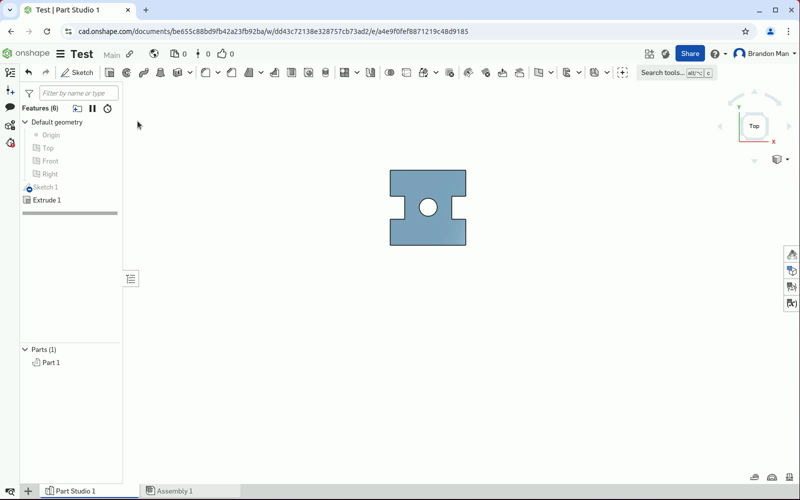
key(shift+h)
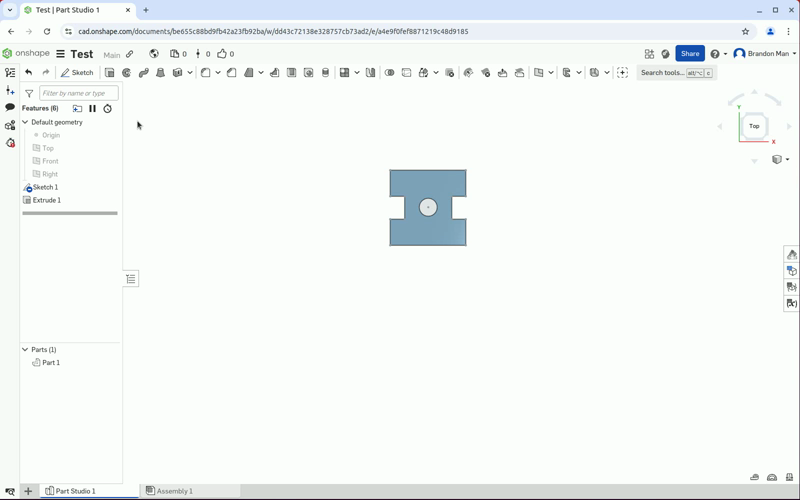
key(shift+h)
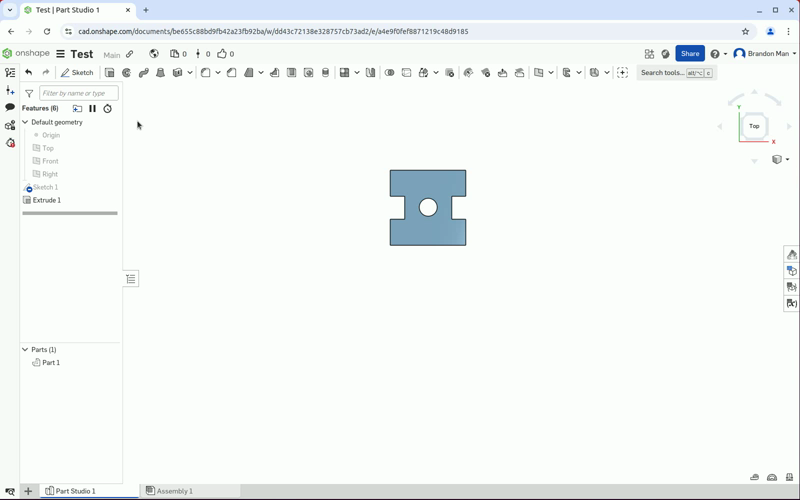
mouse_move(73, 189)
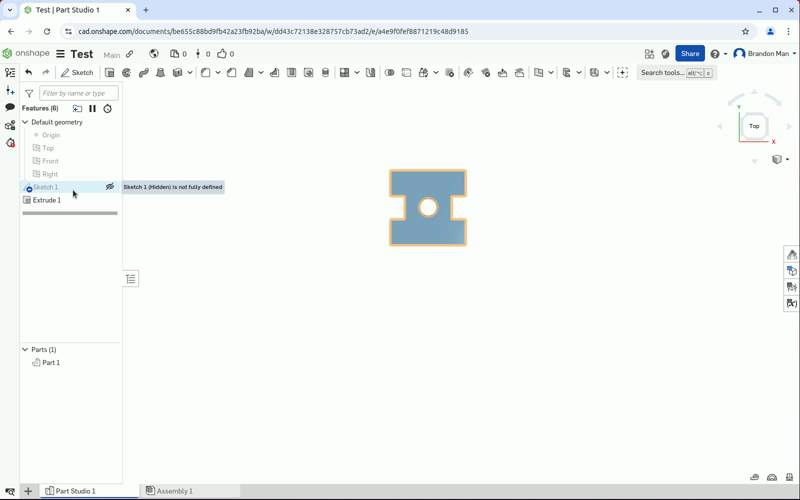
click(73, 189)
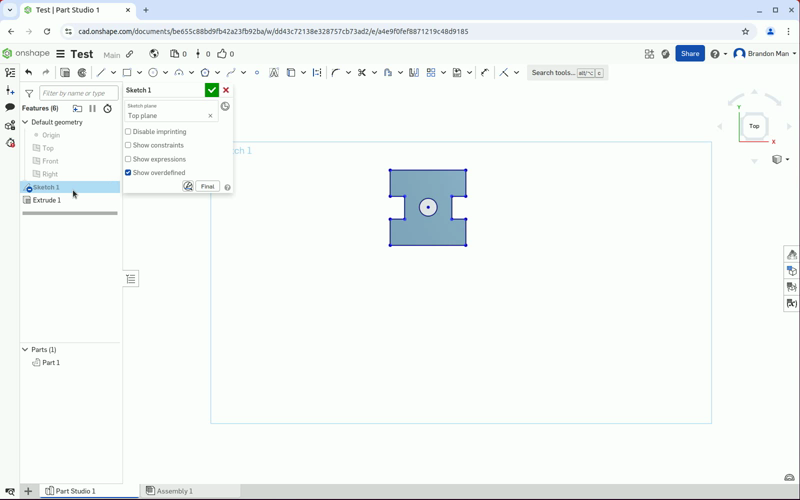
mouse_move(229, 92)
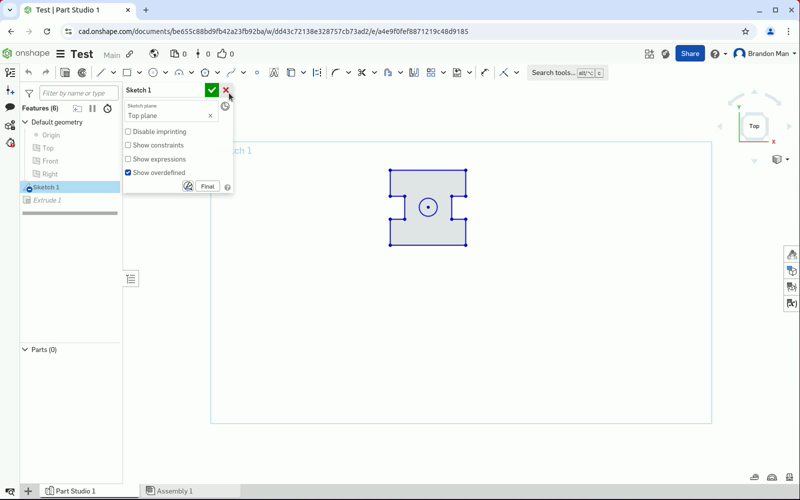
click(229, 92)
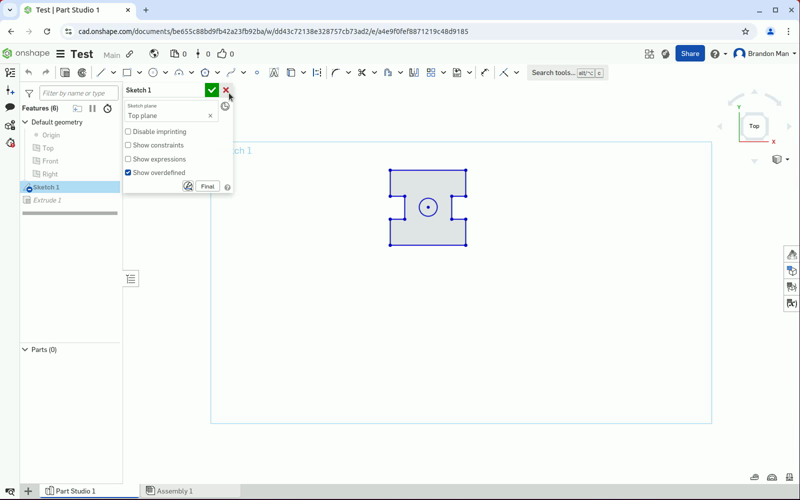
key(shift+s)
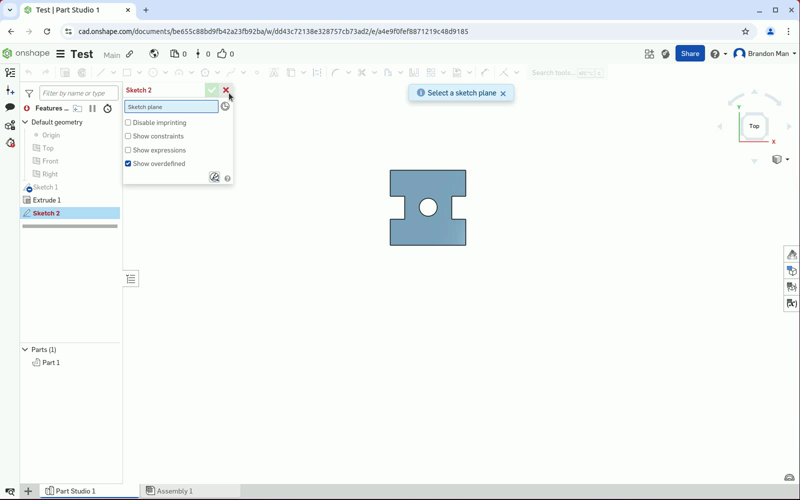
mouse_move(73, 150)
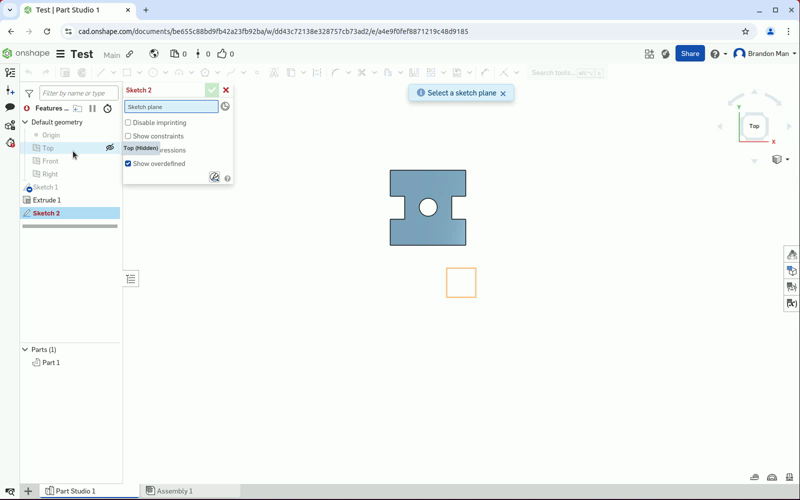
click(73, 150)
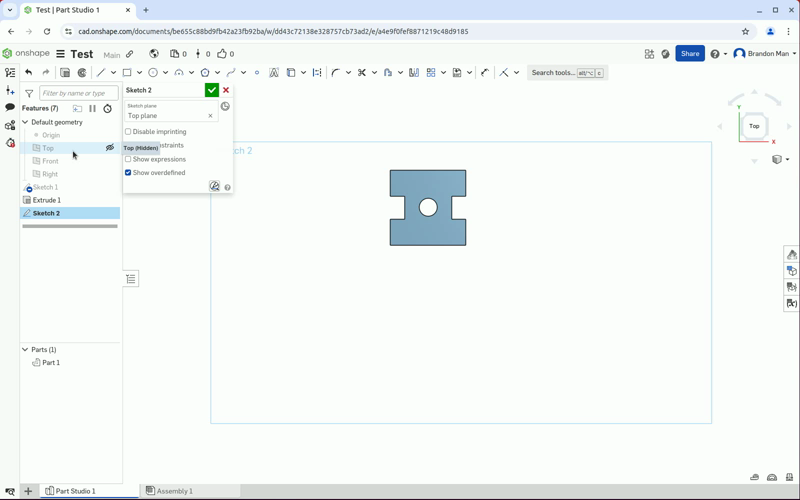
mouse_move(73, 352)
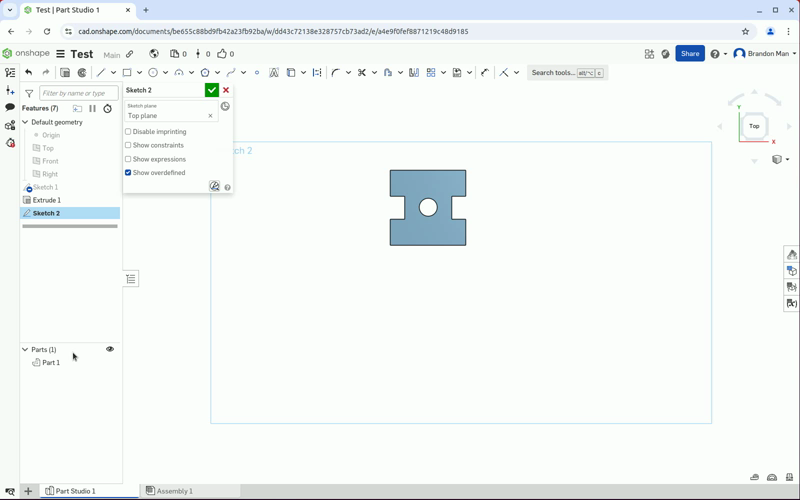
key(y)
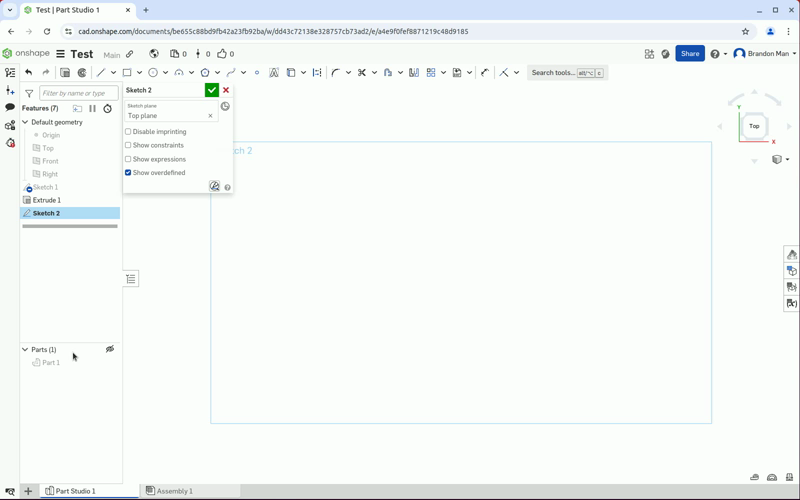
key(l)
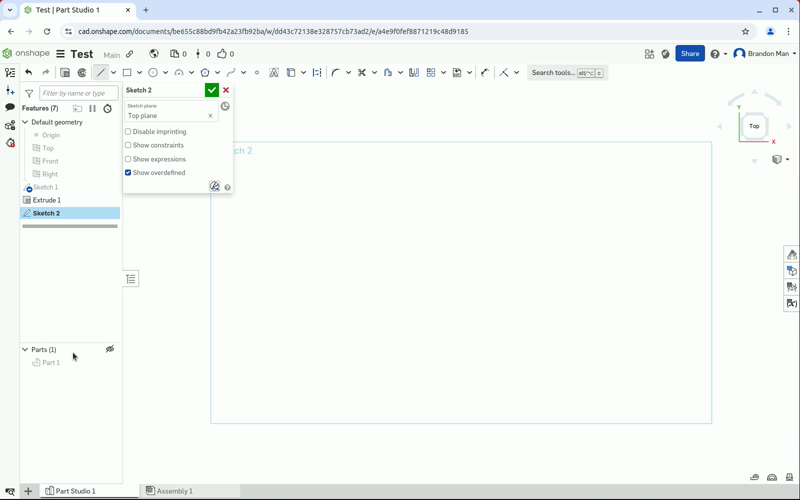
key_down(shift)
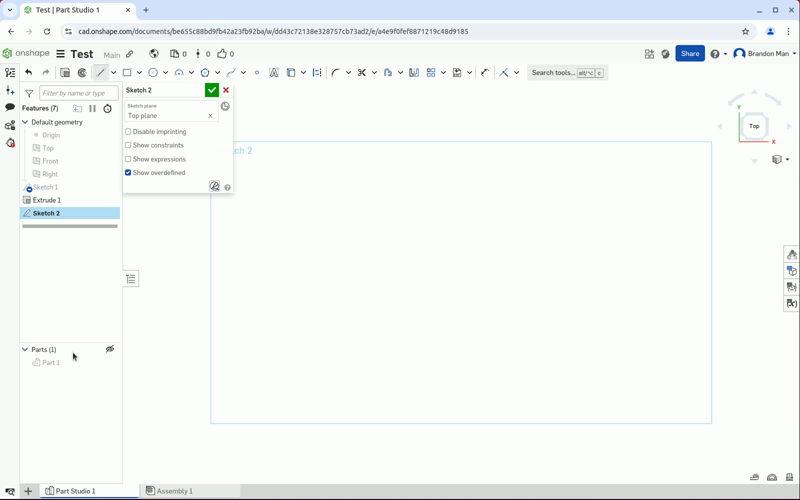
mouse_move(390, 282)
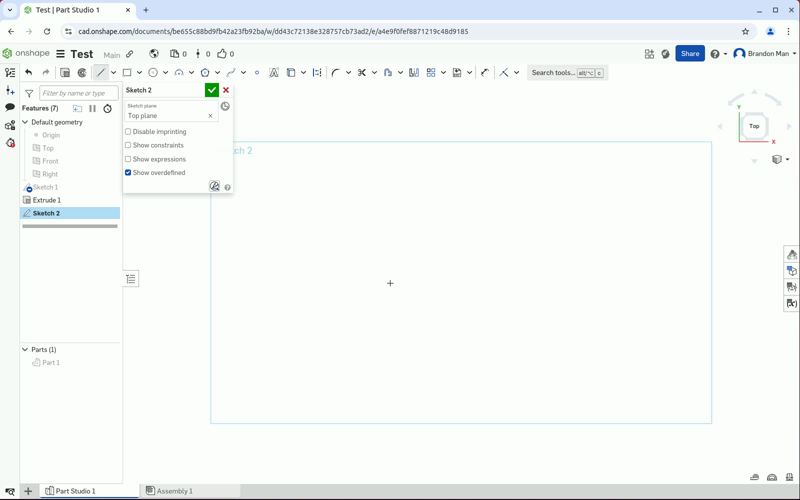
click(390, 282)
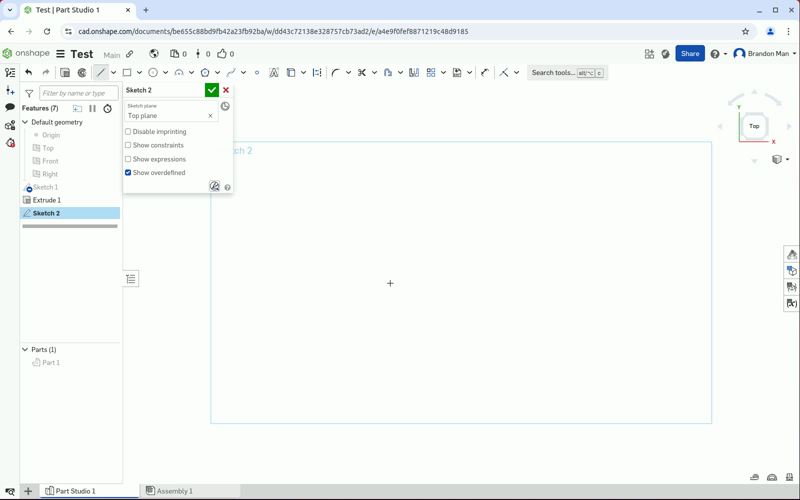
key_up(shift)
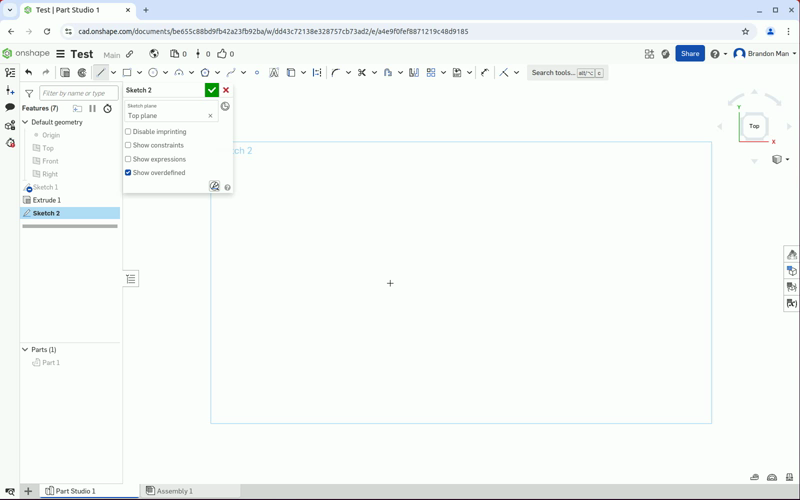
key_down(shift)
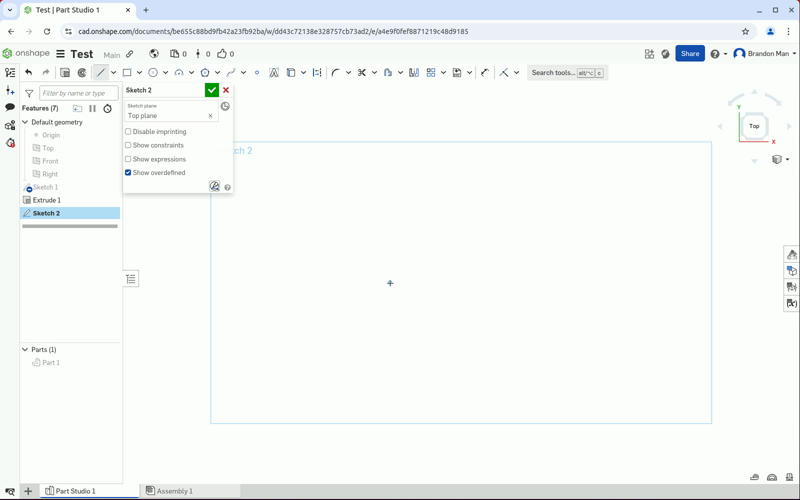
mouse_move(465, 282)
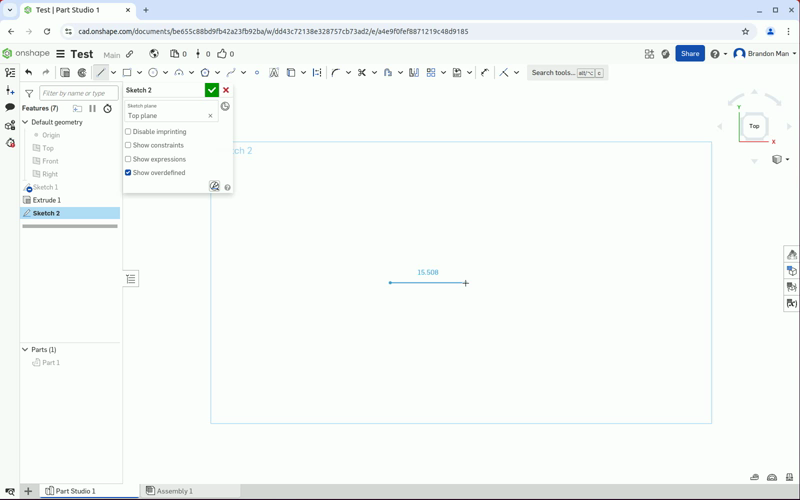
click(465, 282)
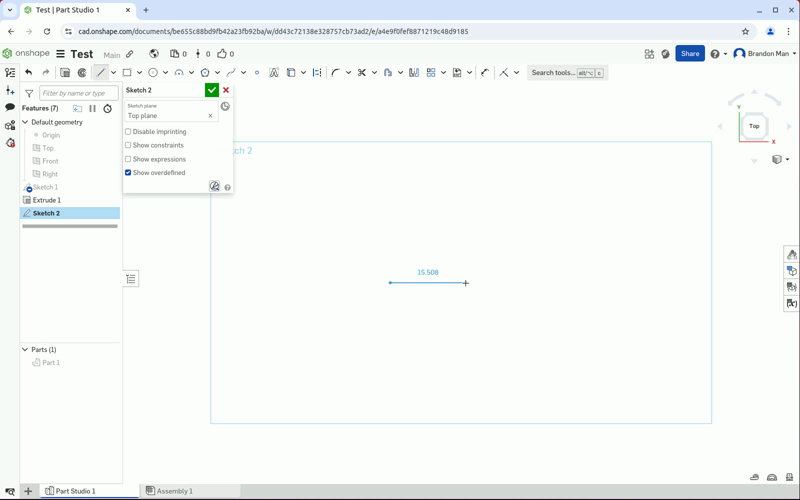
key_up(shift)
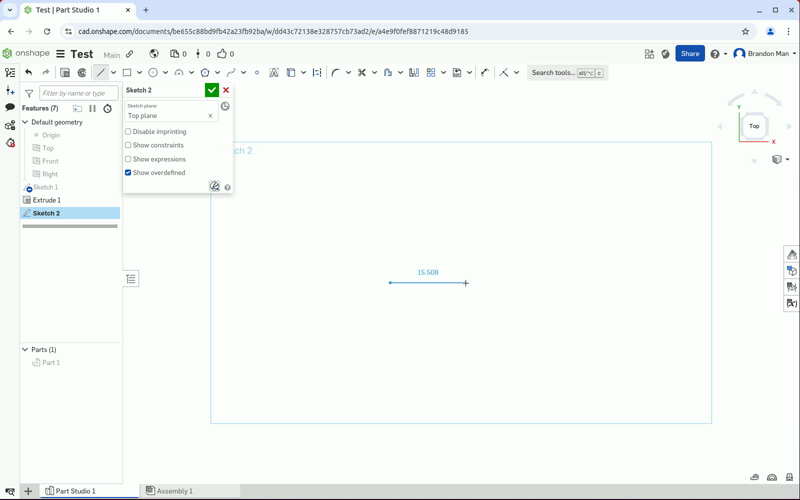
key_down(shift)
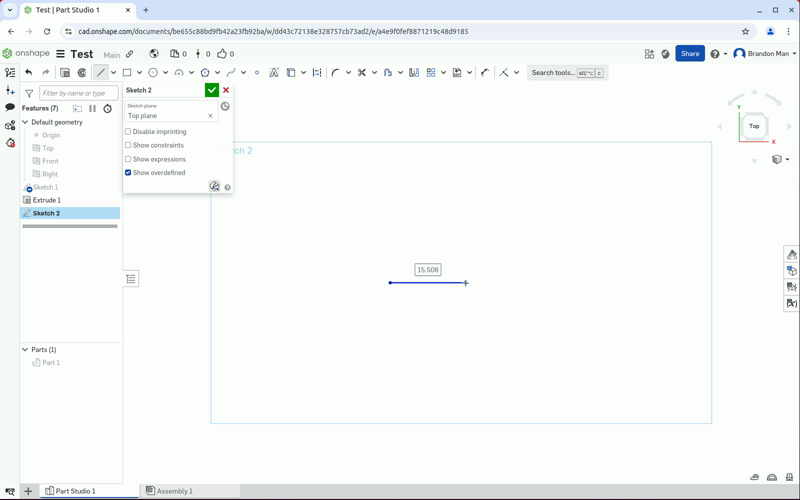
mouse_move(495, 282)
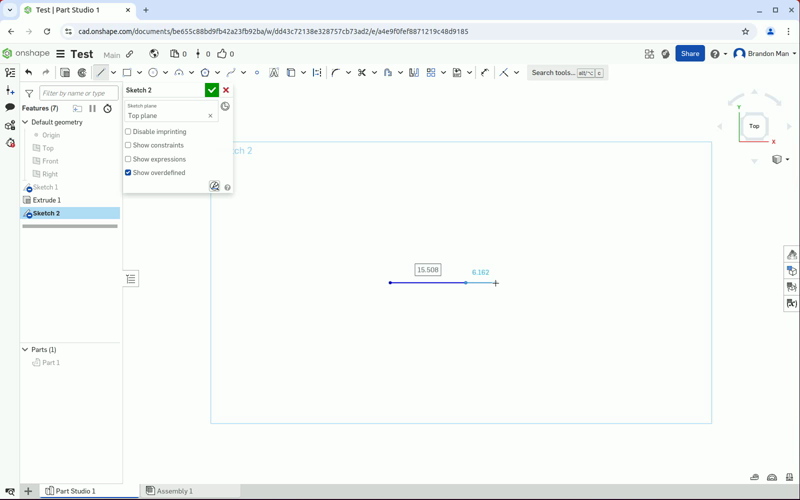
mouse_move(465, 244)
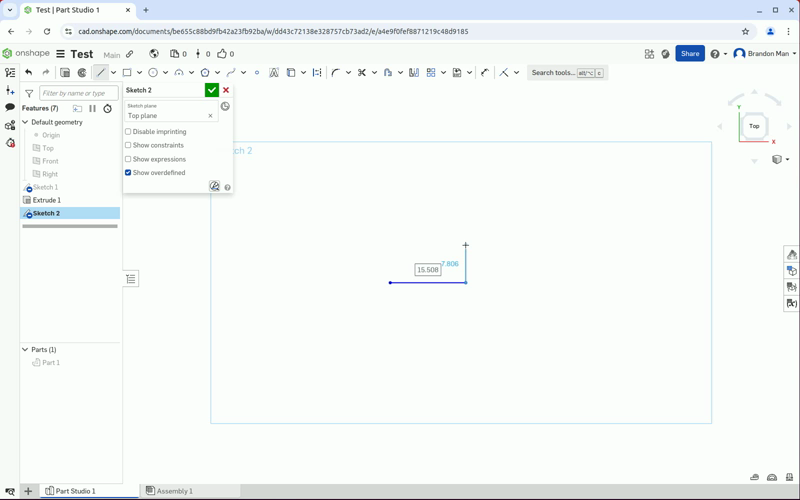
click(465, 244)
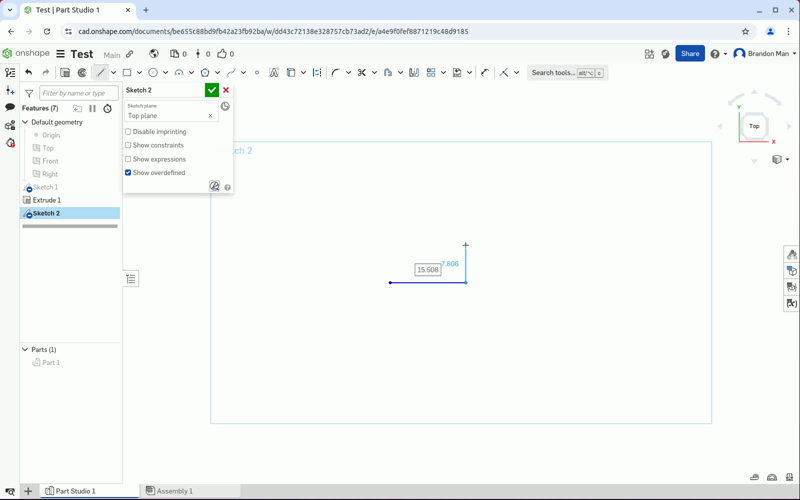
key_up(shift)
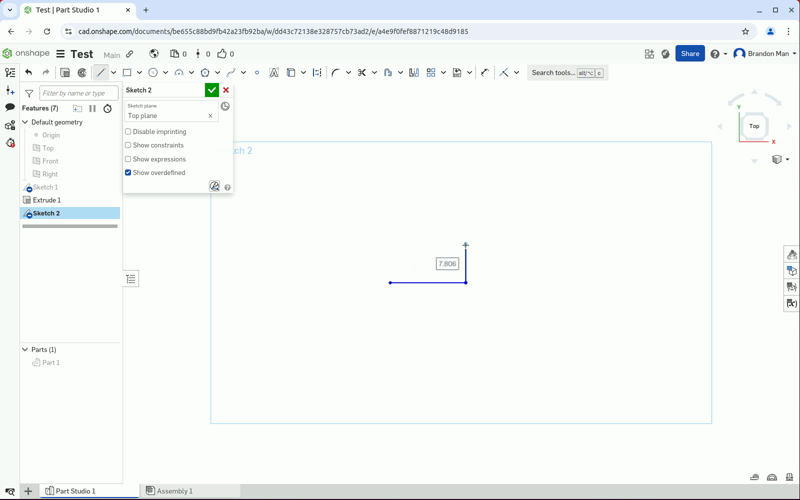
key_down(shift)
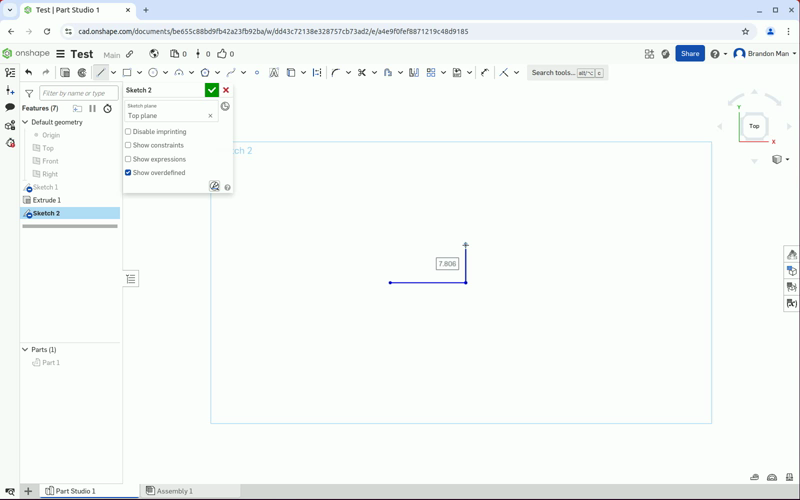
mouse_move(390, 244)
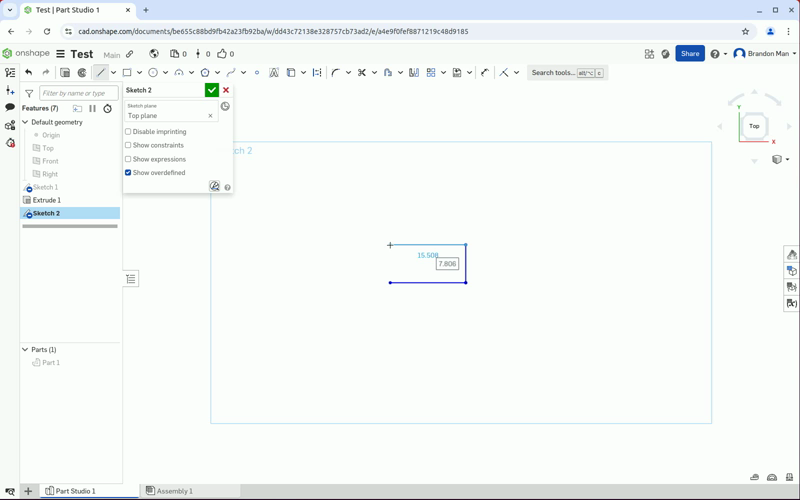
click(390, 244)
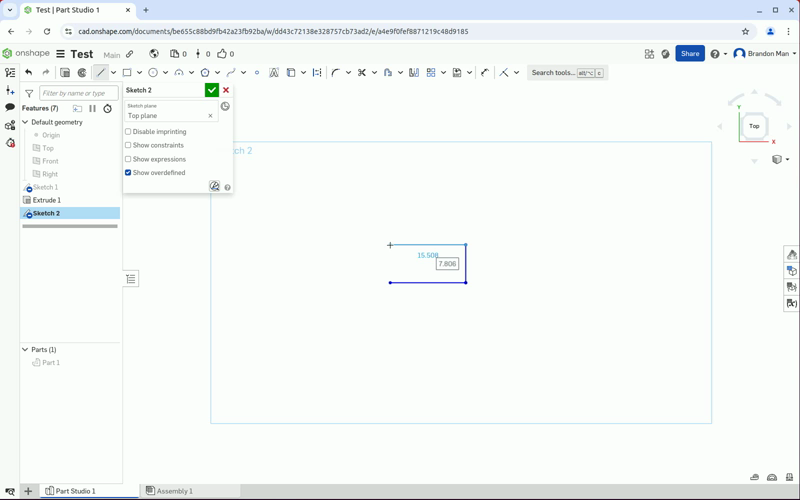
key_up(shift)
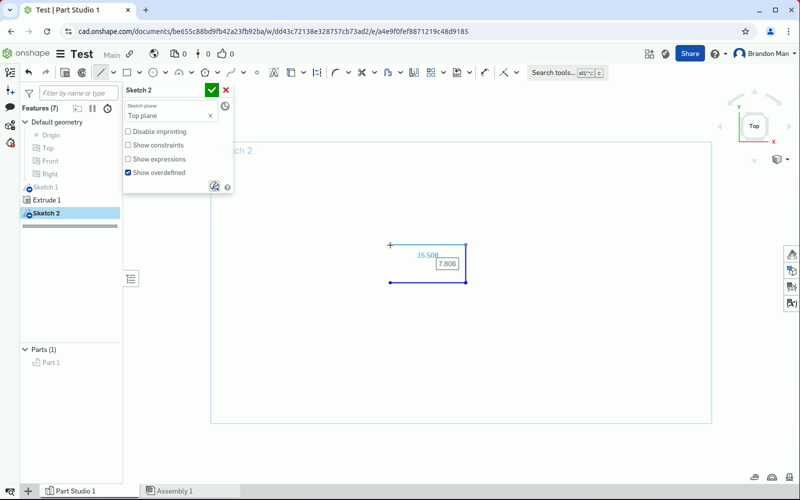
mouse_move(420, 244)
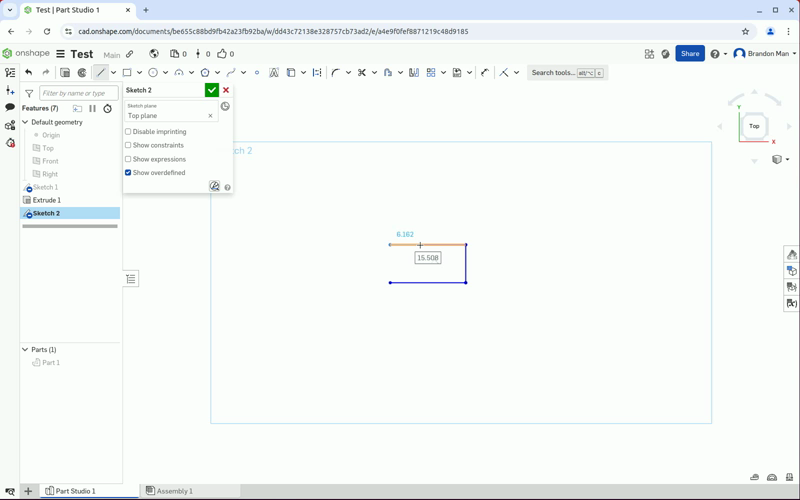
key_down(shift)
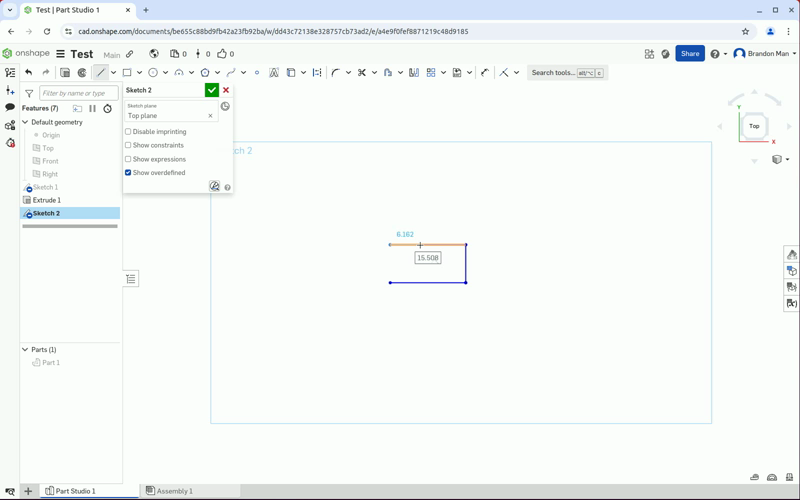
mouse_move(390, 282)
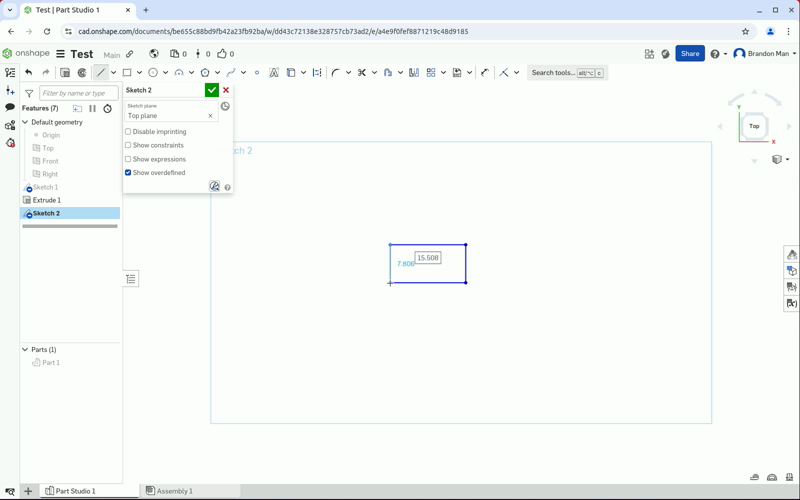
key_up(shift)
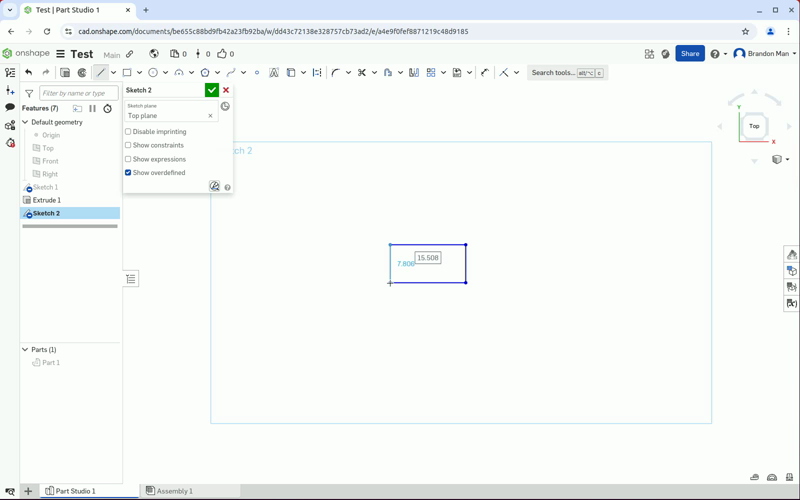
click(390, 282)
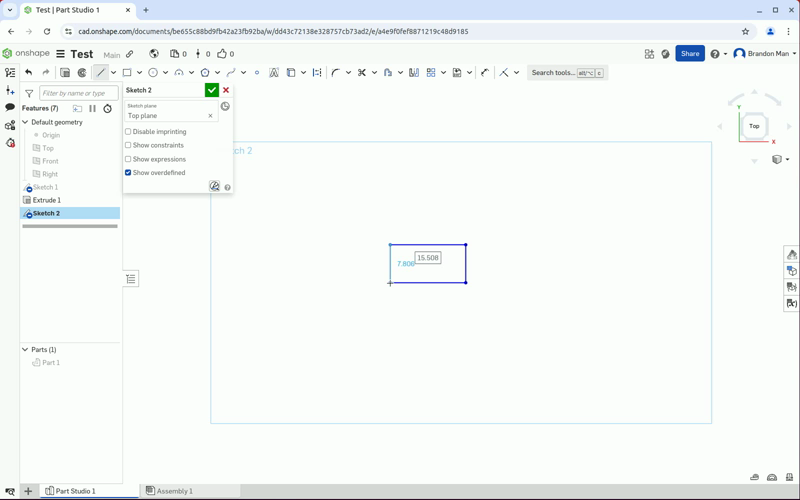
key(esc)
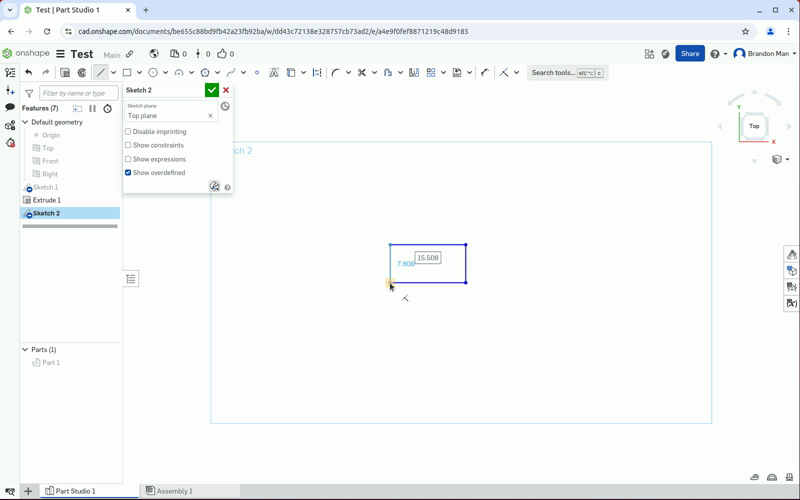
key(c)
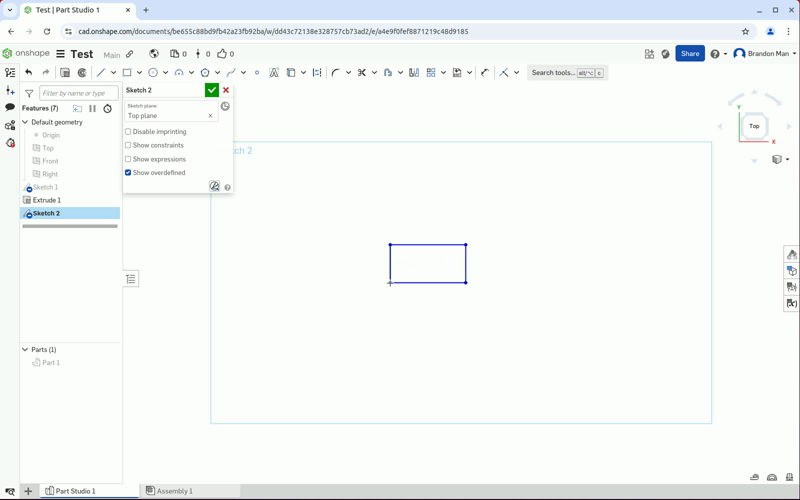
key_down(shift)
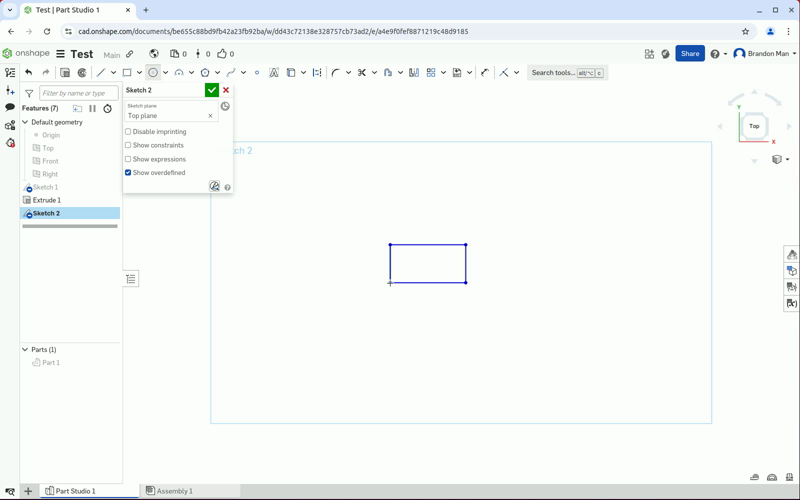
mouse_move(428, 264)
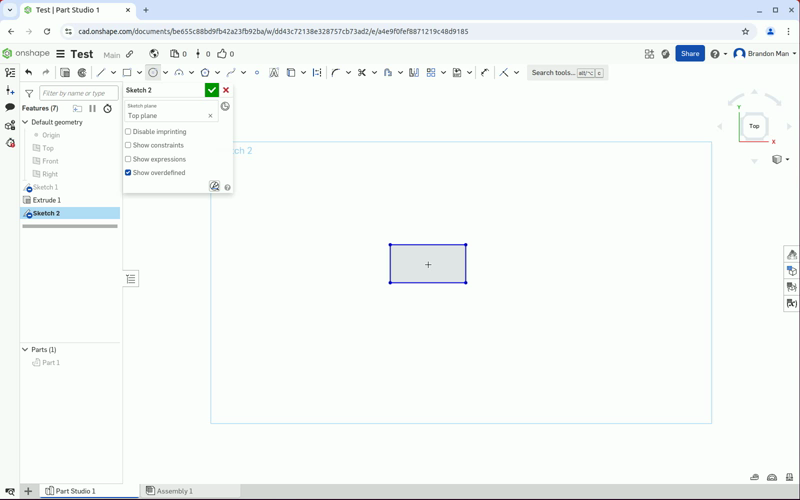
click(428, 264)
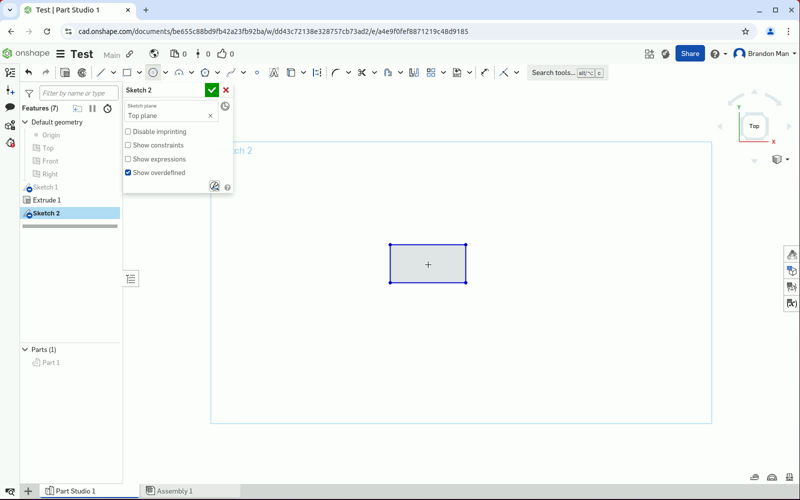
key_up(shift)
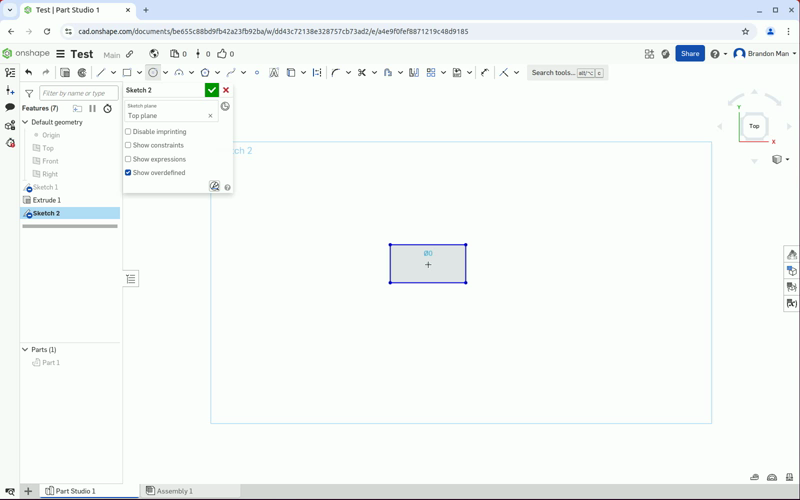
mouse_move(437, 264)
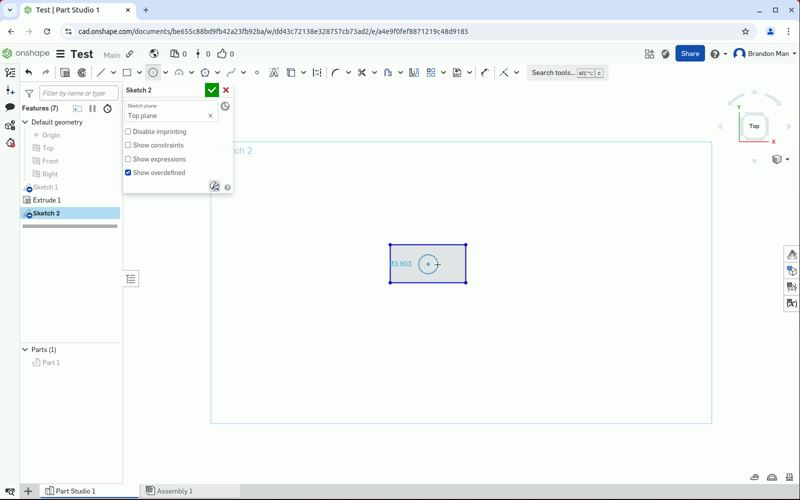
click(437, 264)
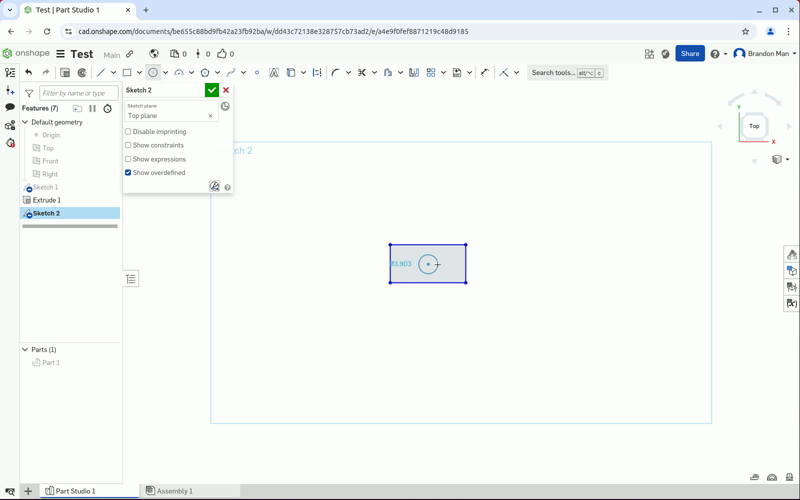
key(esc)
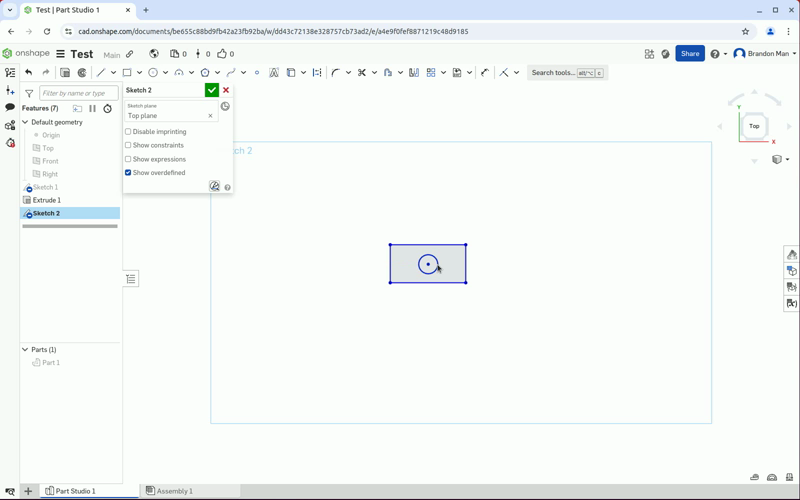
mouse_move(464, 251)
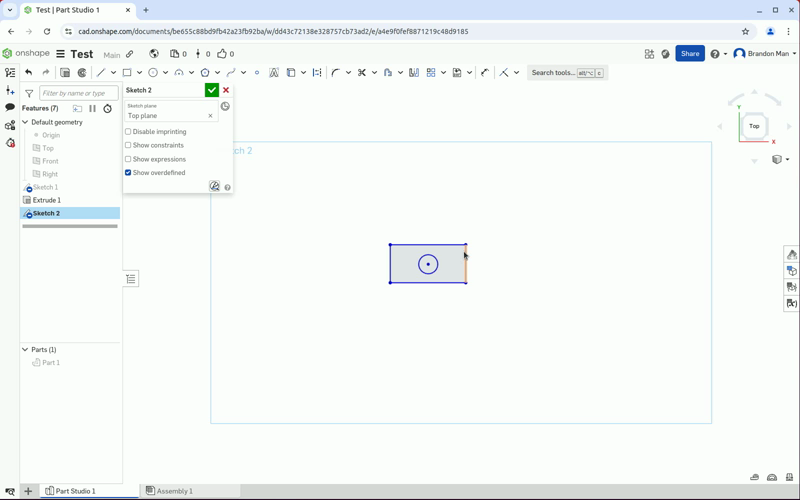
click(464, 251)
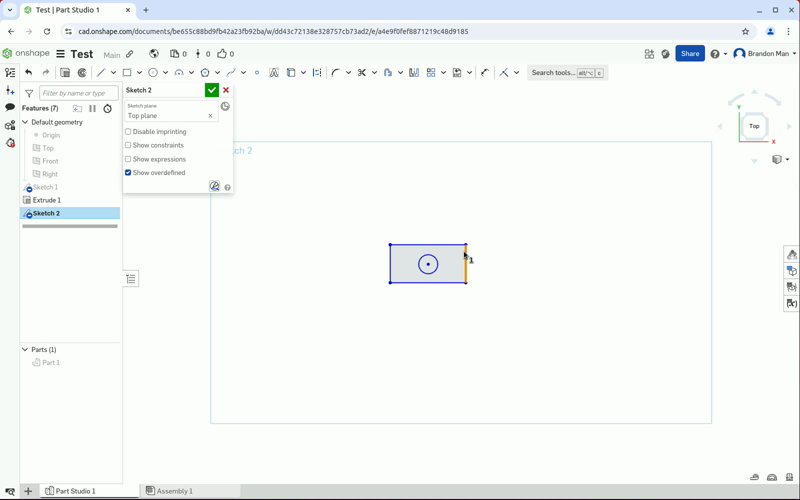
mouse_move(73, 352)
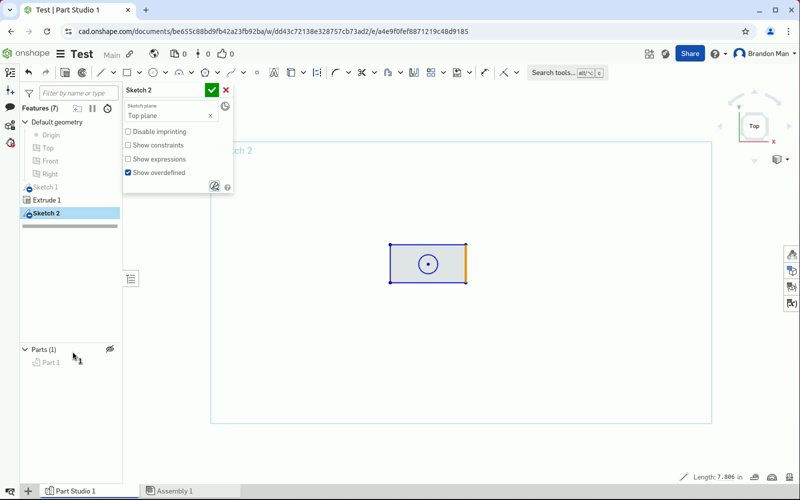
key(shift+y)
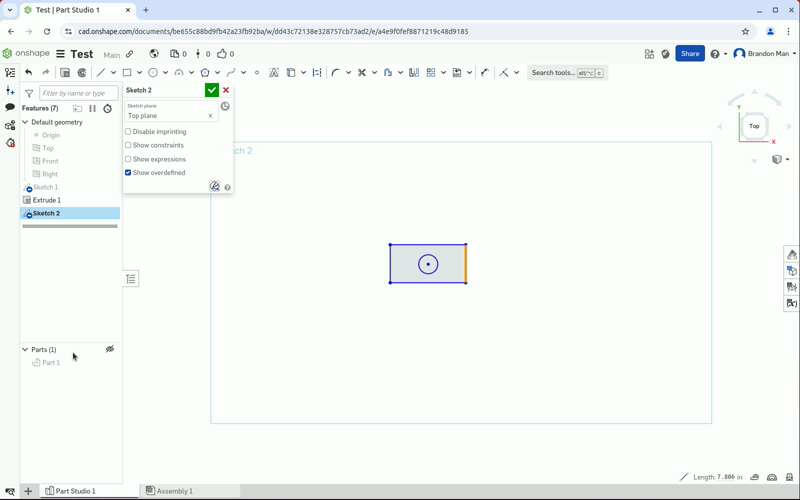
key(shift+e)
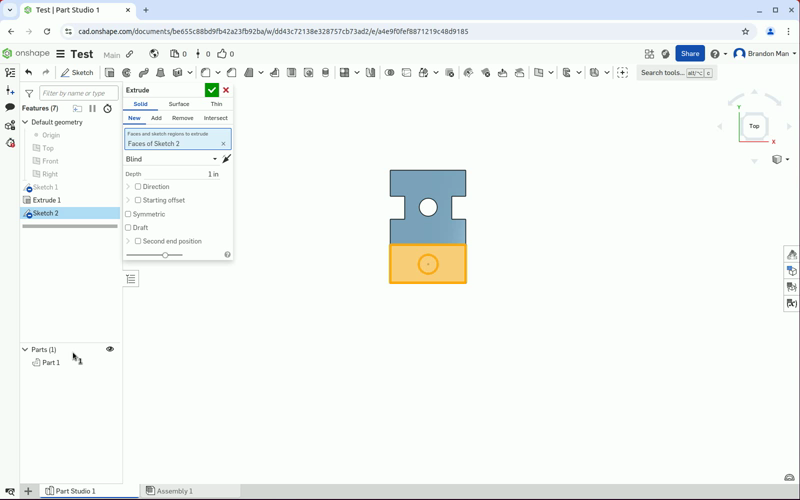
mouse_move(143, 106)
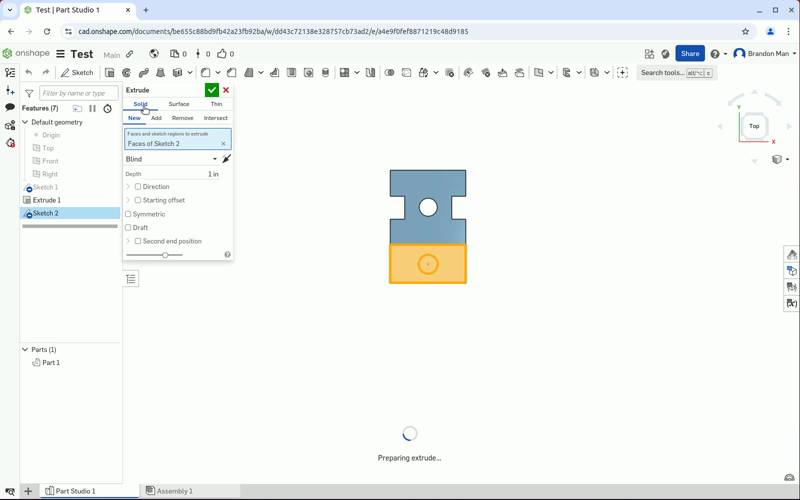
click(143, 106)
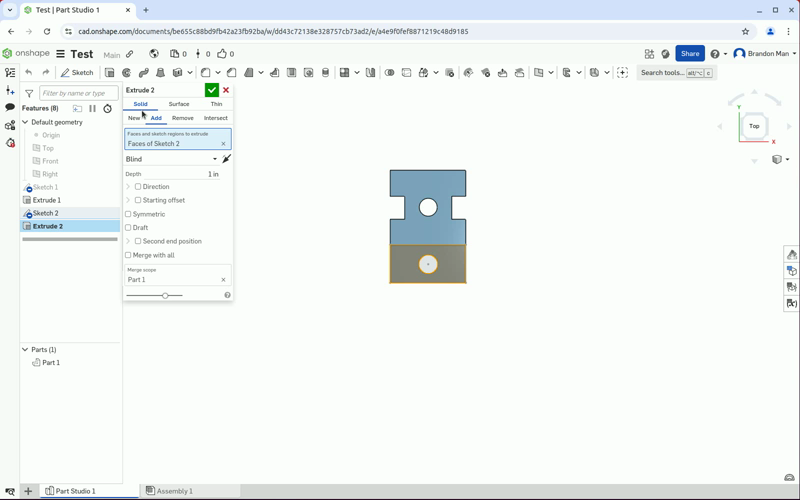
mouse_move(137, 120)
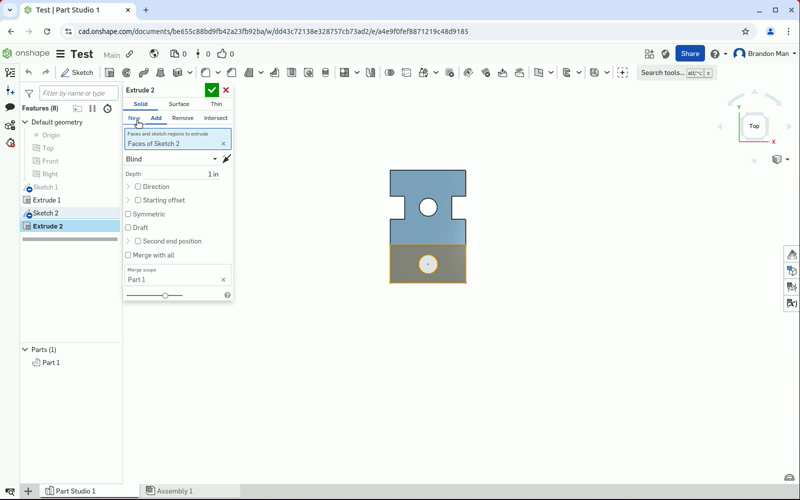
click(137, 120)
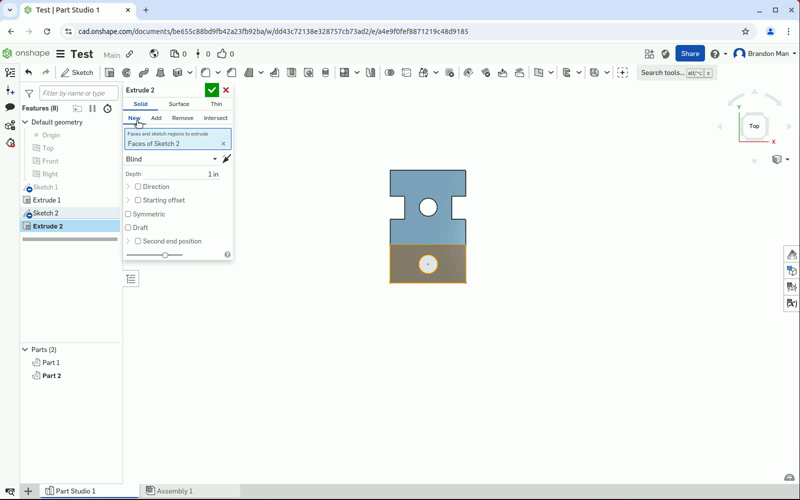
key(tab, 4)
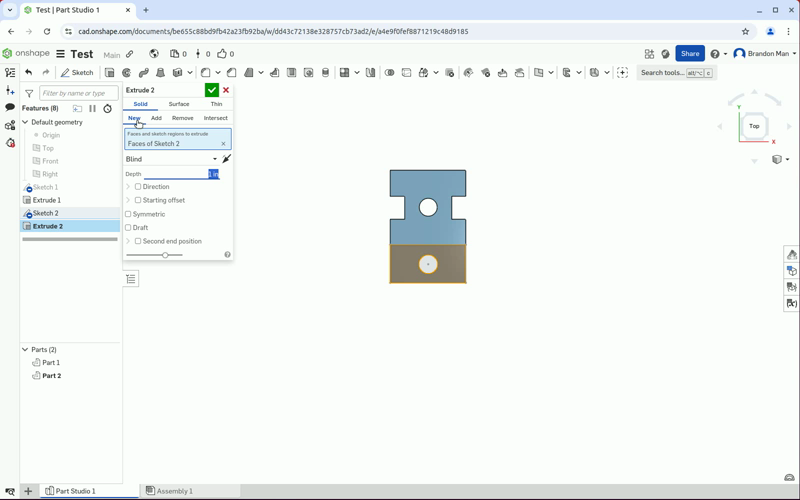
text(3.851)
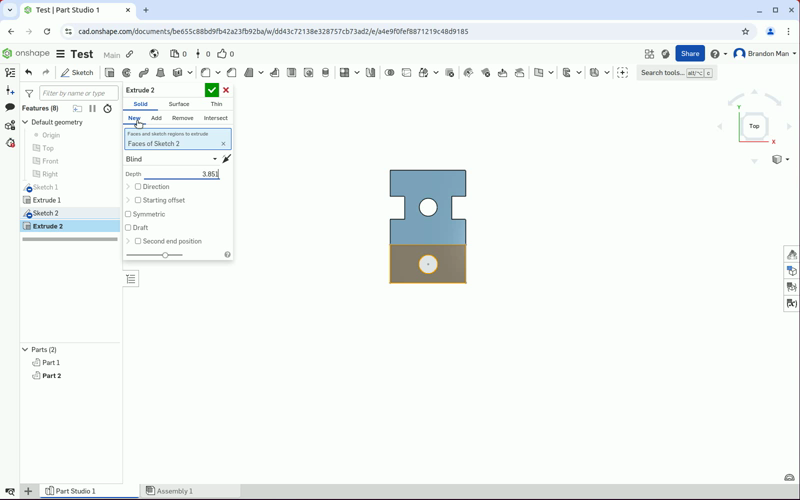
key(enter)
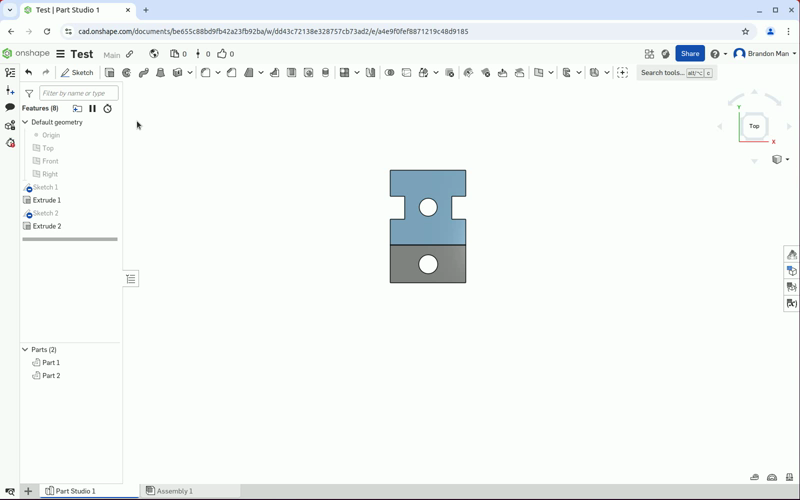
key(shift+h)
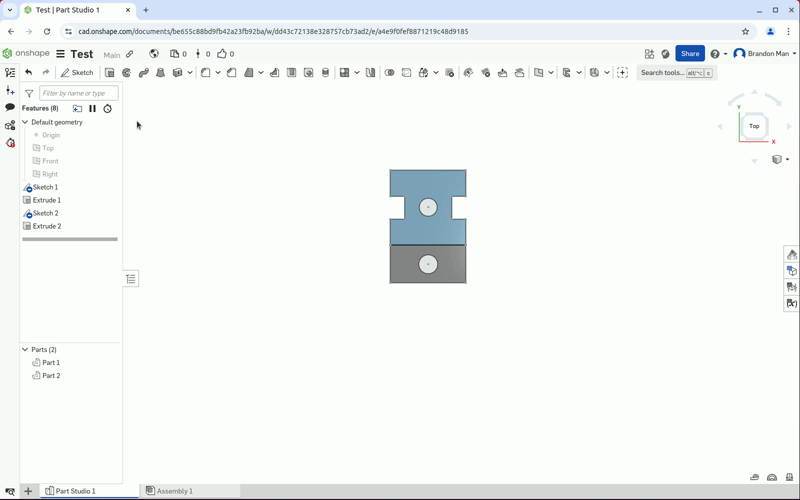
key(shift+h)
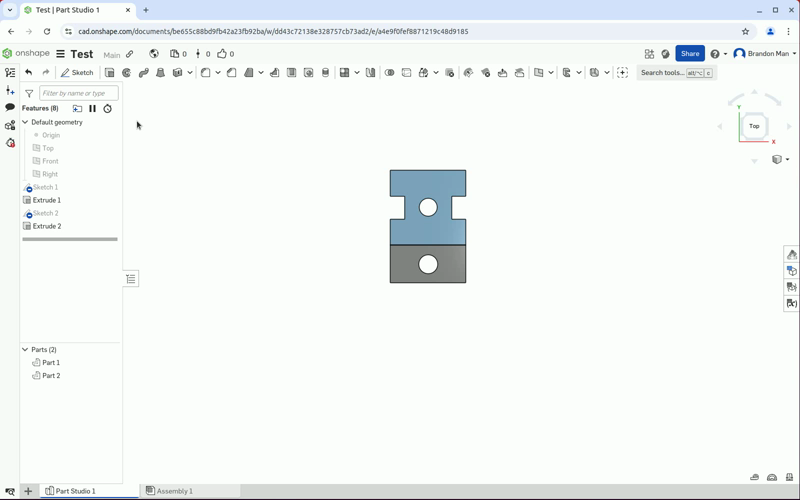
mouse_move(73, 189)
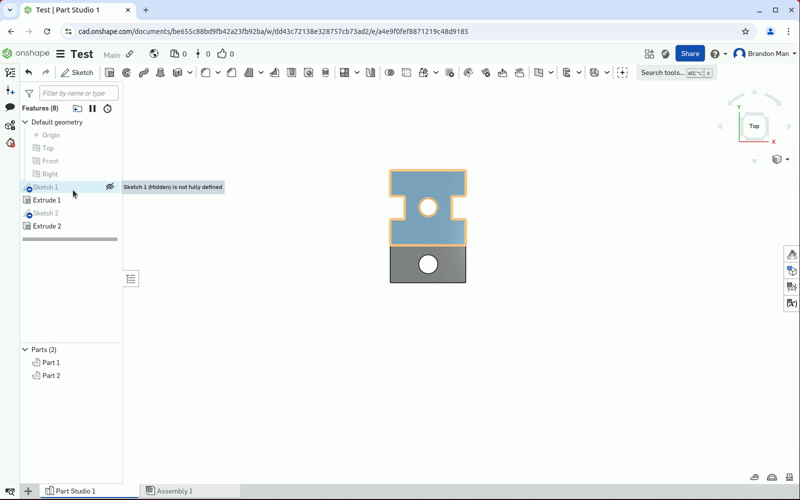
click(73, 189)
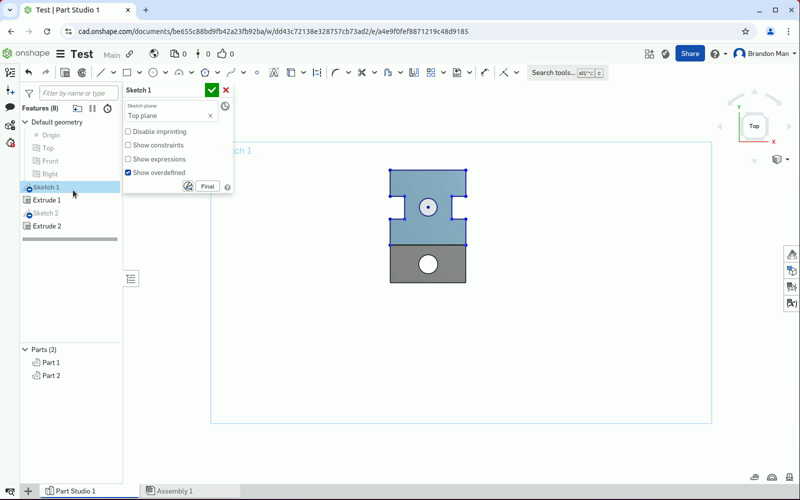
mouse_move(229, 92)
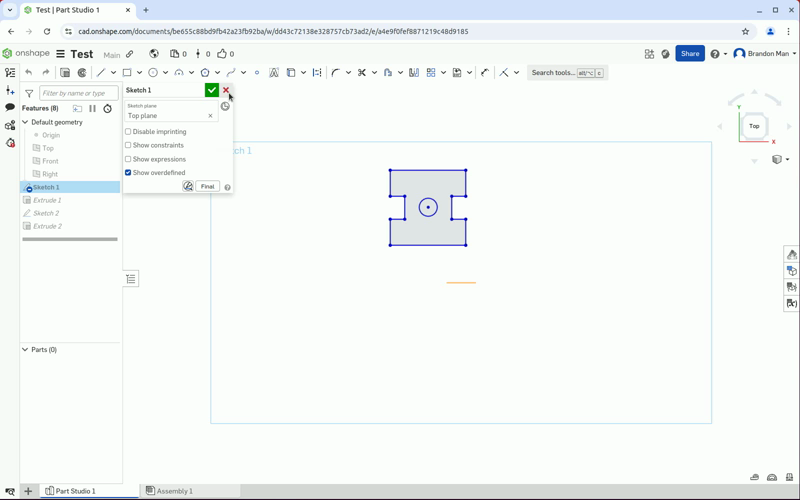
click(229, 92)
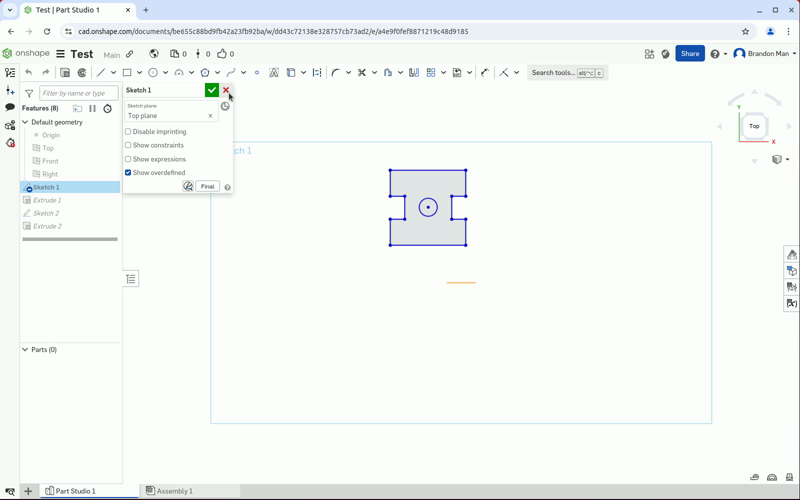
key(shift+s)
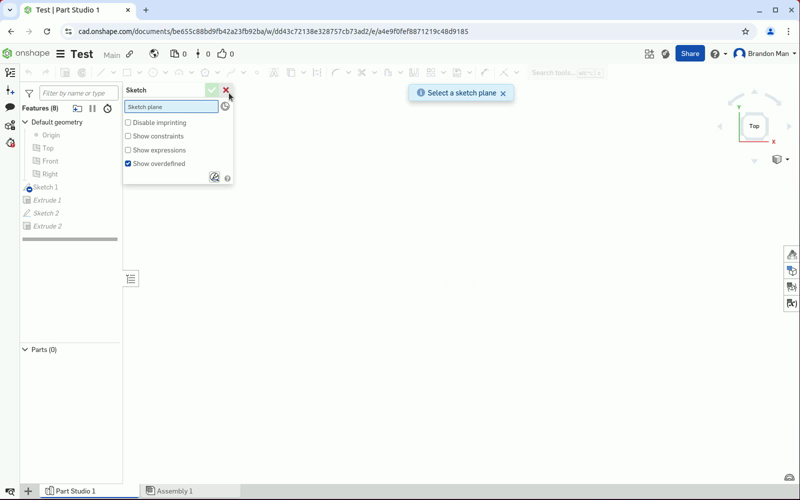
mouse_move(73, 150)
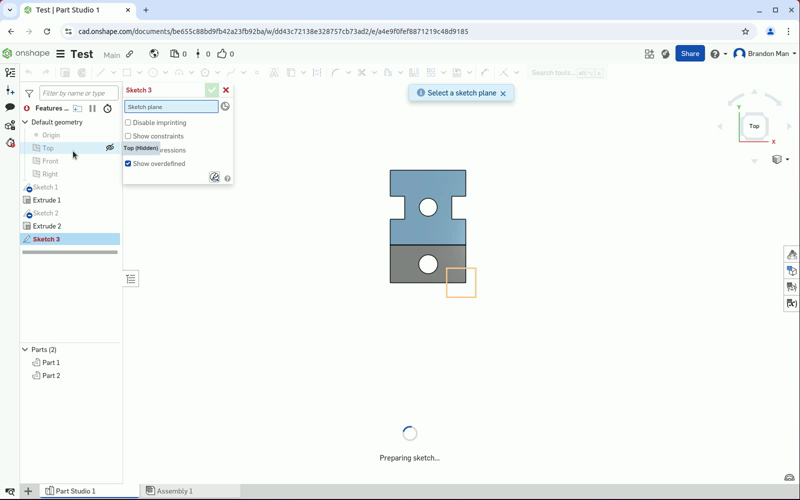
click(73, 150)
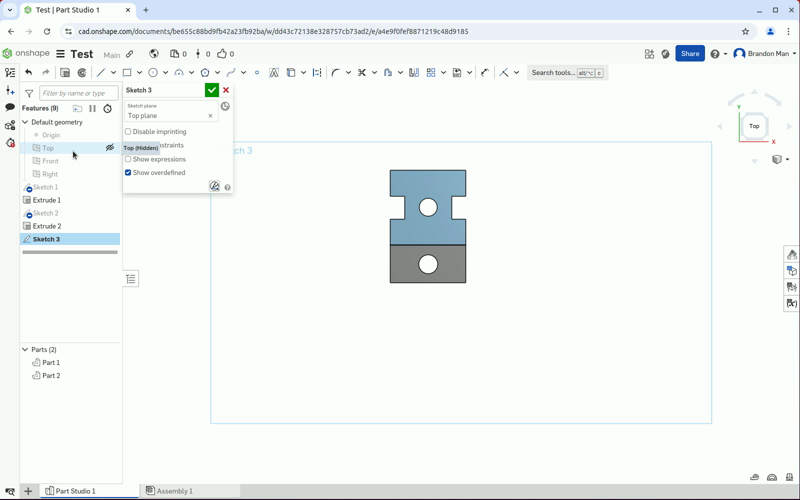
mouse_move(73, 352)
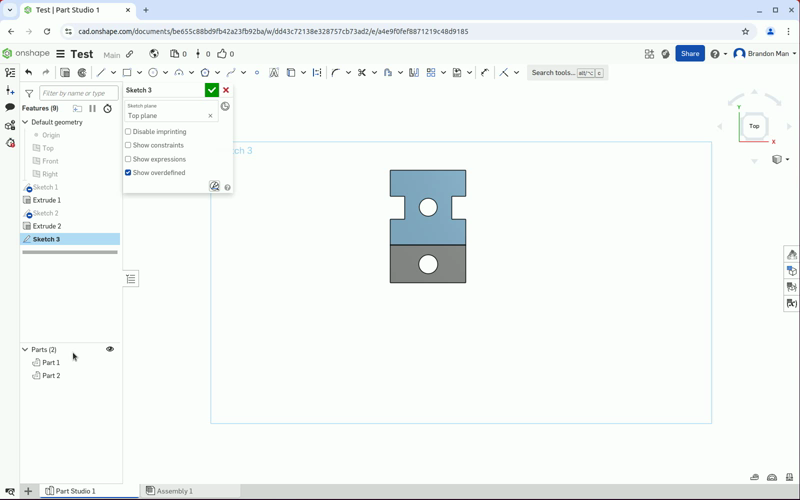
key(y)
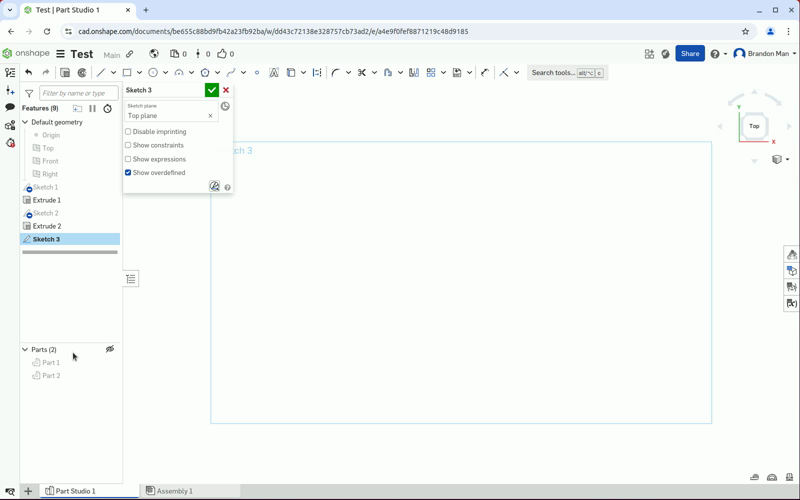
key(l)
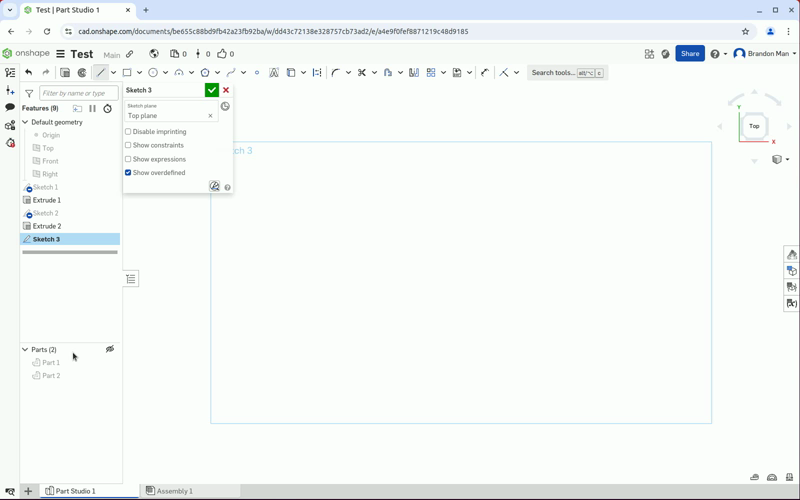
key_down(shift)
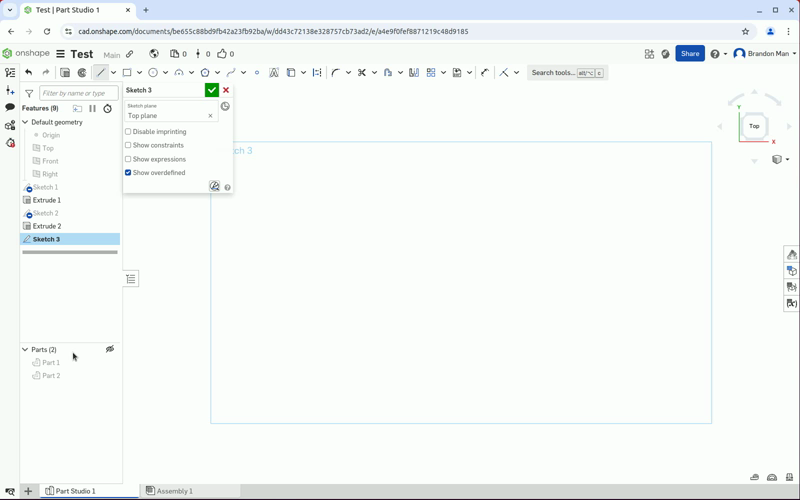
mouse_move(390, 218)
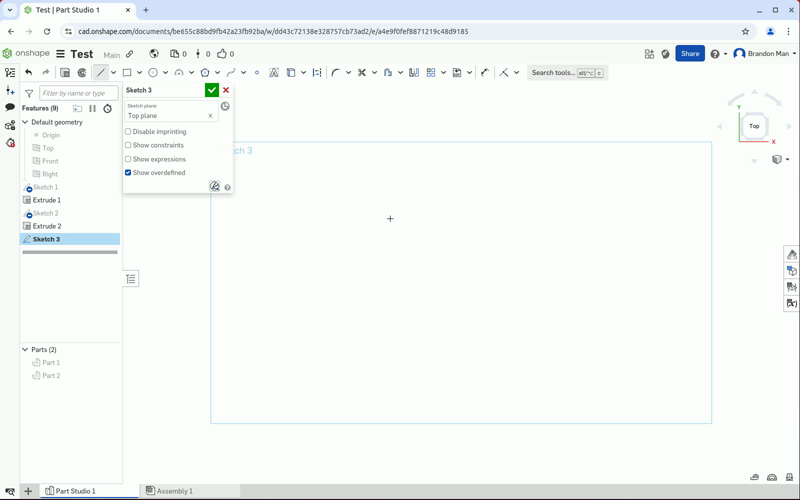
click(390, 218)
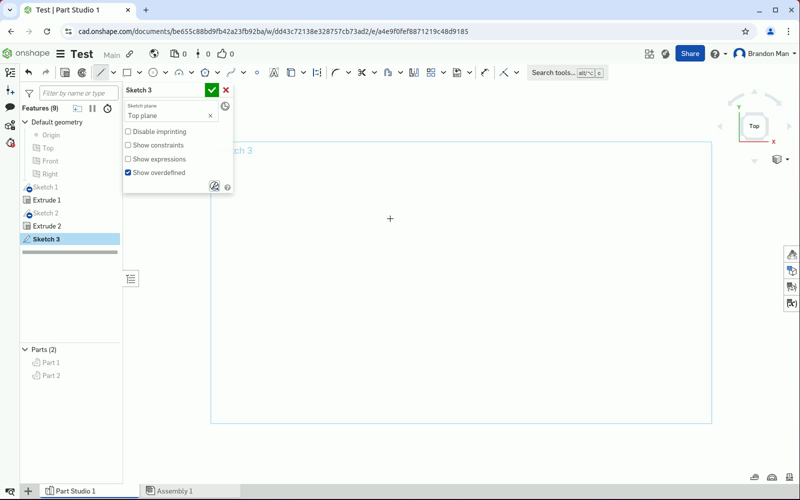
key_up(shift)
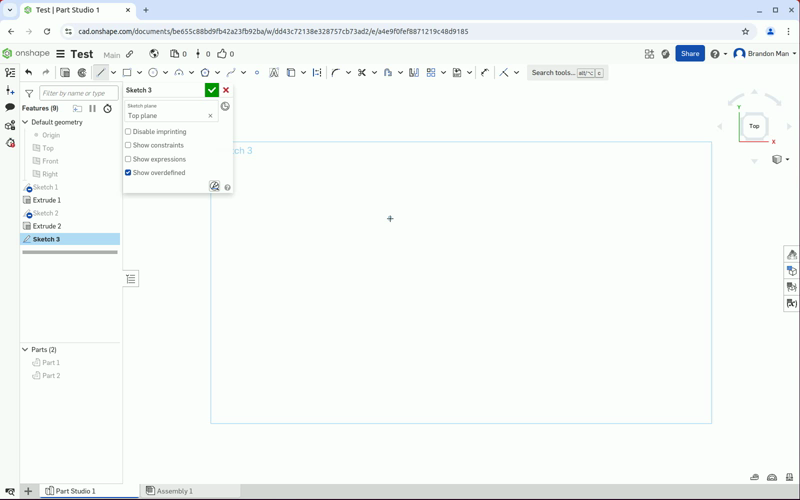
key_down(shift)
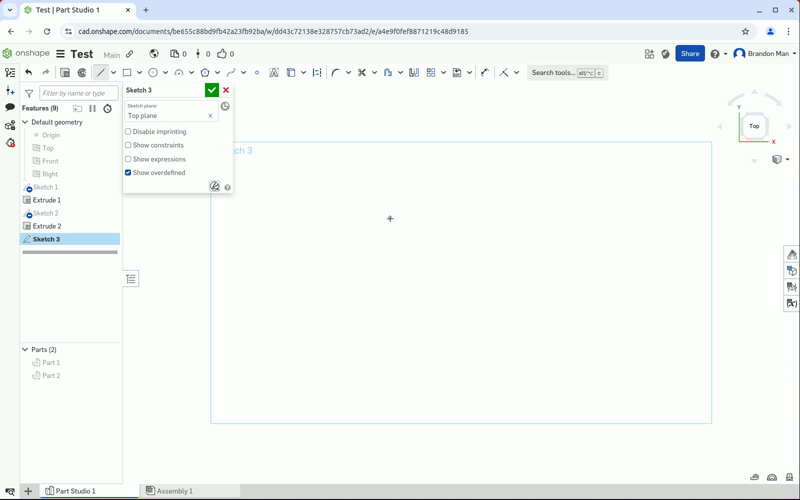
mouse_move(420, 218)
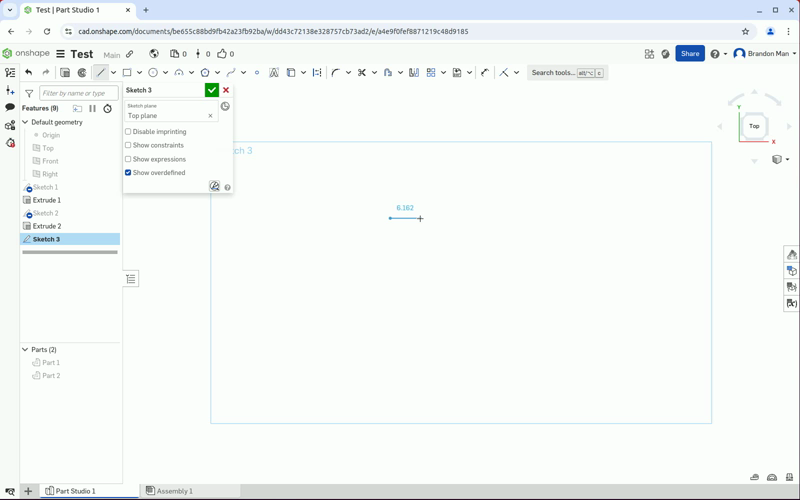
mouse_move(404, 218)
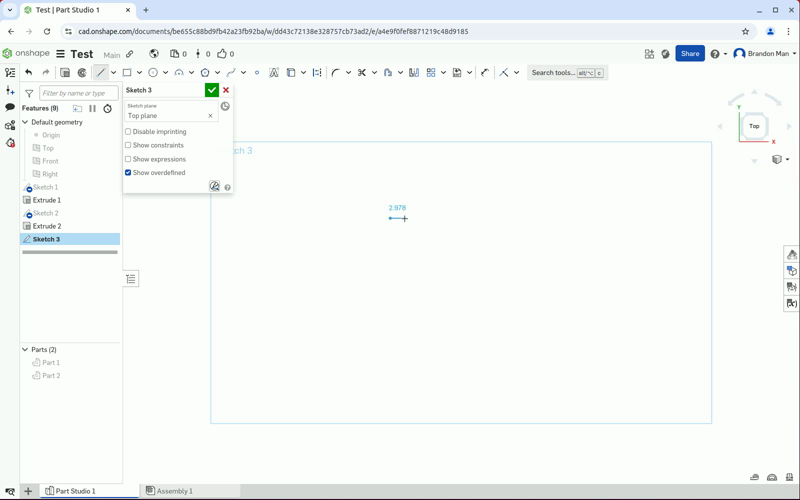
click(404, 218)
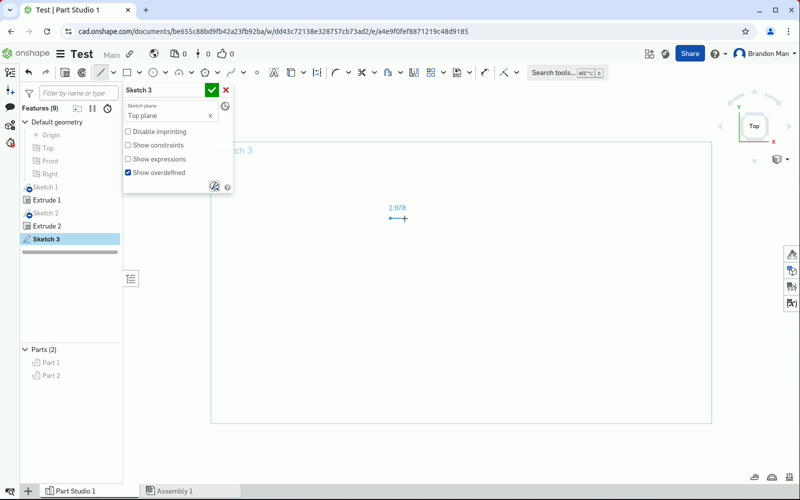
key_up(shift)
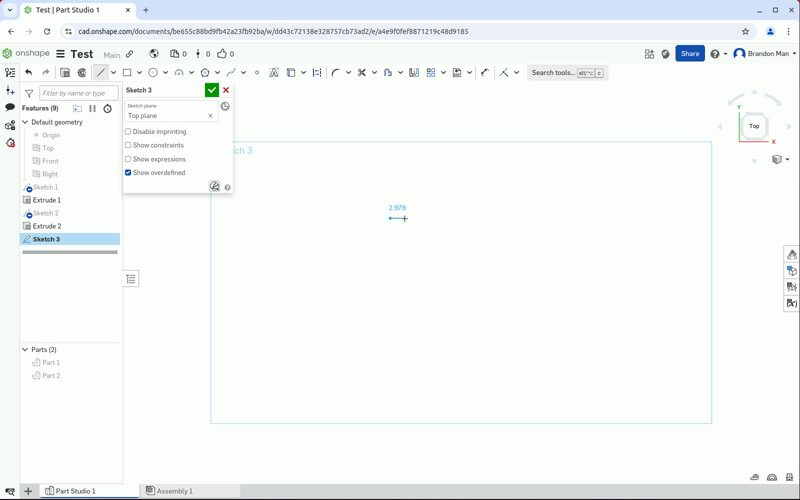
key_down(shift)
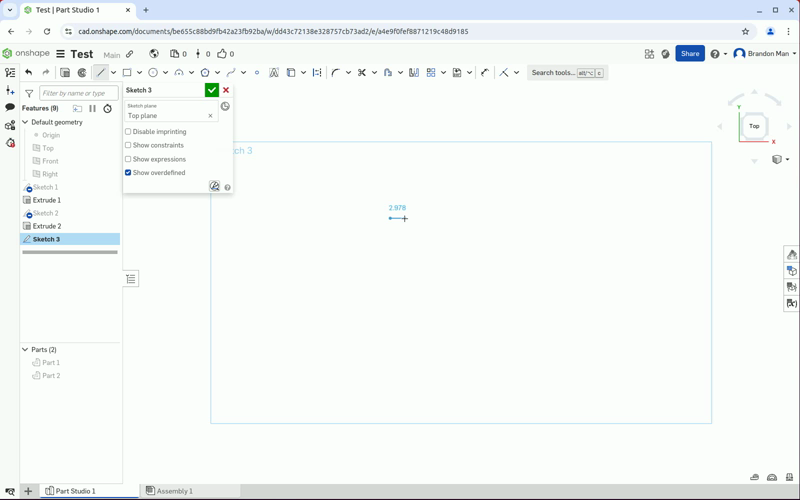
mouse_move(434, 218)
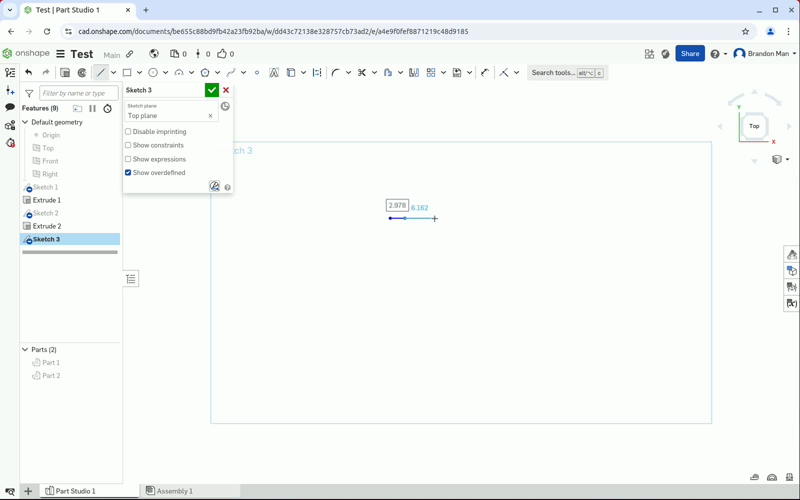
mouse_move(404, 195)
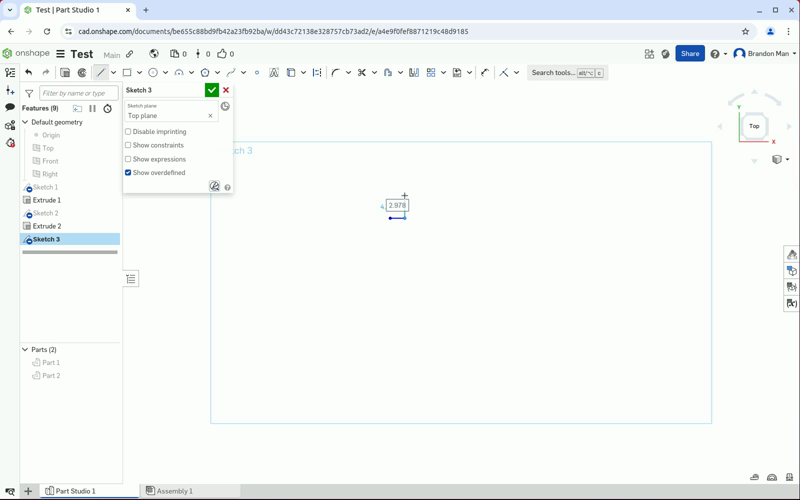
click(404, 195)
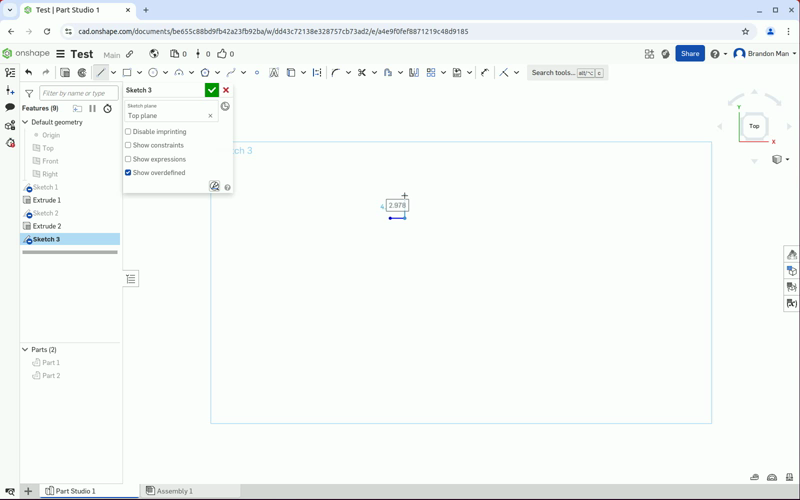
key_up(shift)
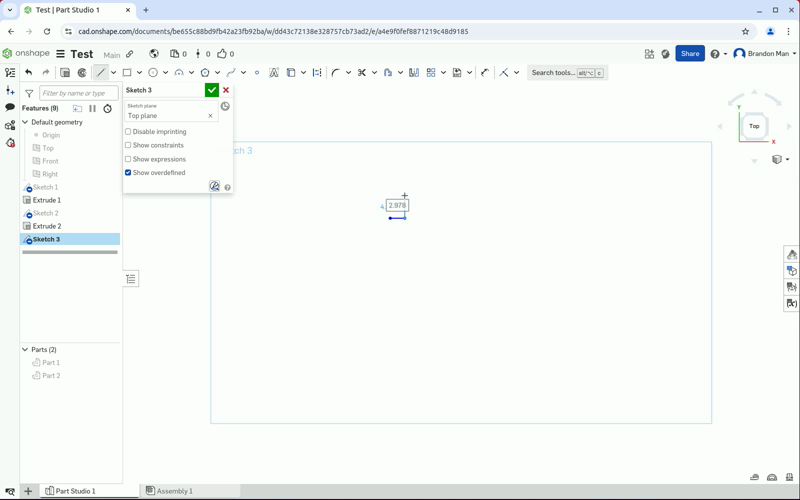
key_down(shift)
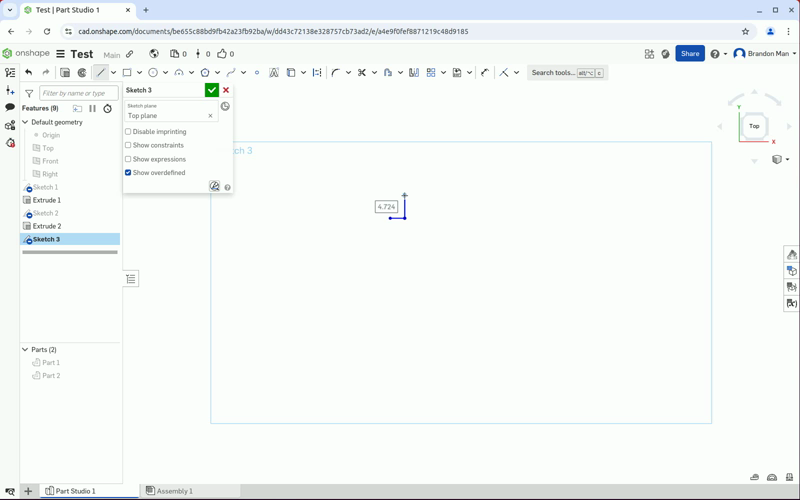
mouse_move(434, 195)
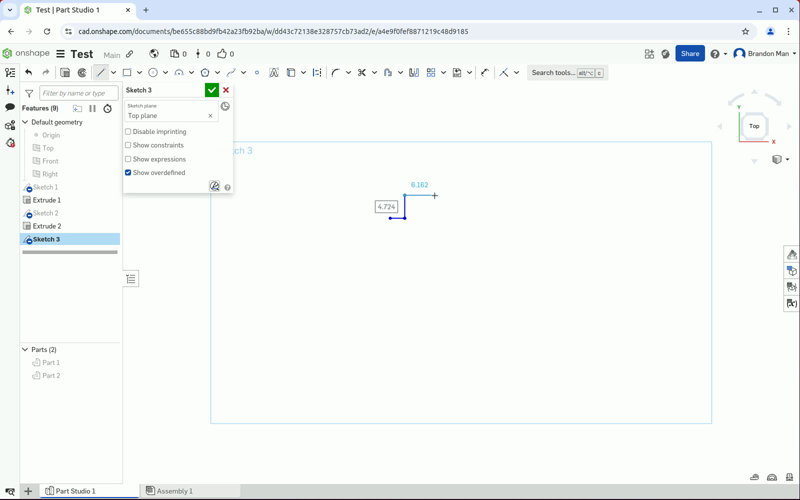
mouse_move(390, 195)
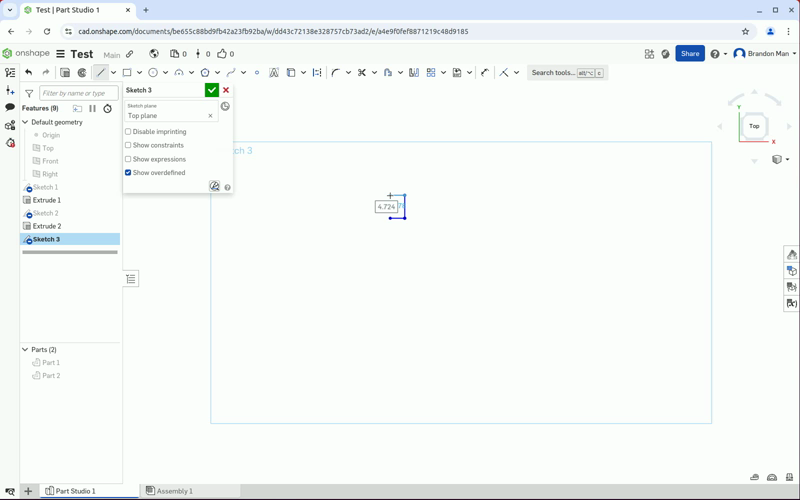
click(390, 195)
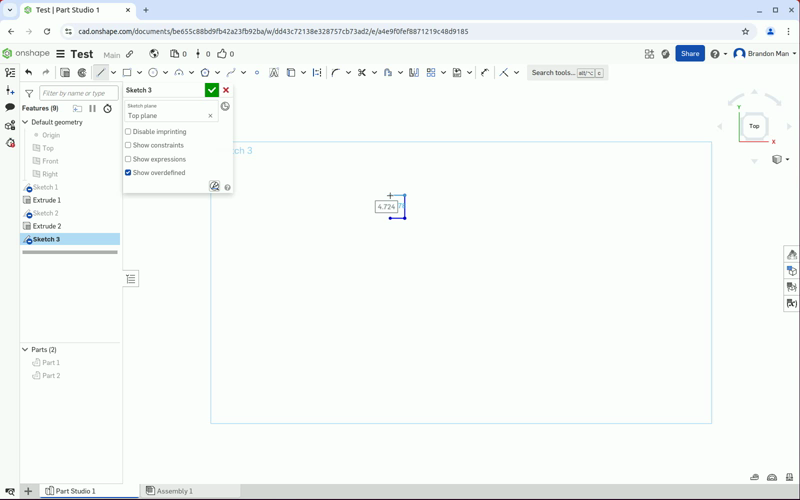
key_up(shift)
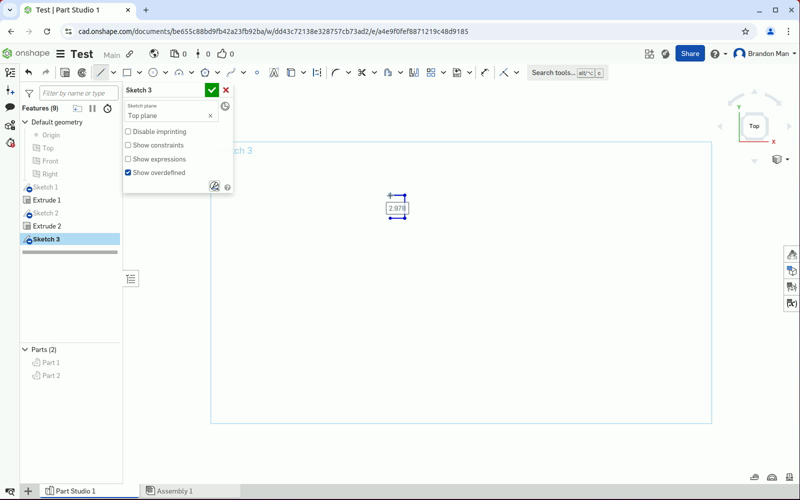
mouse_move(420, 195)
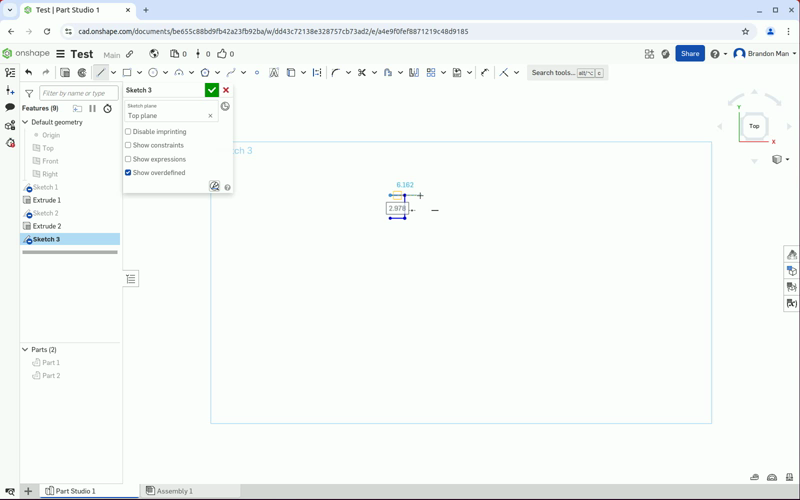
key_down(shift)
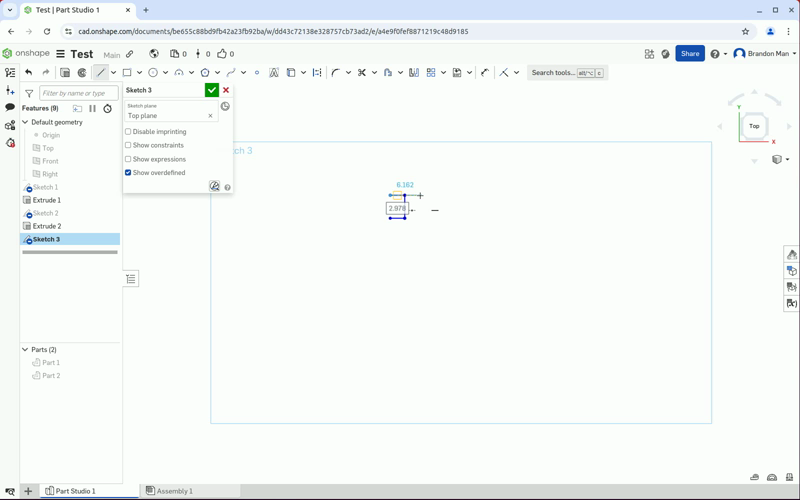
mouse_move(390, 218)
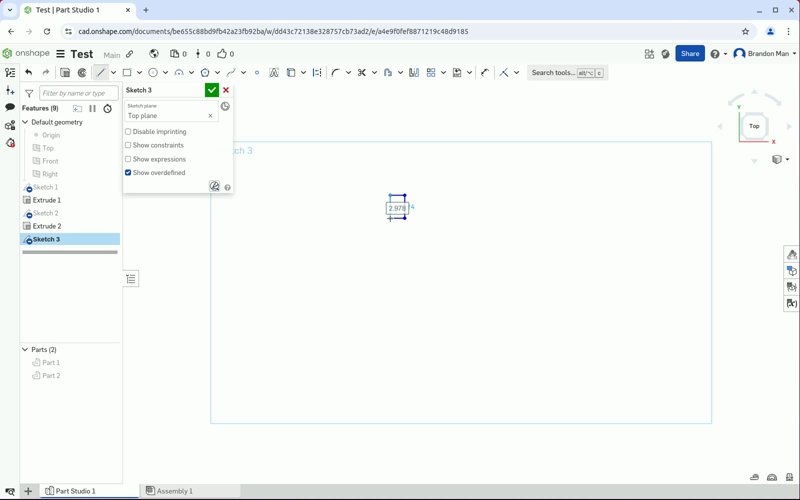
key_up(shift)
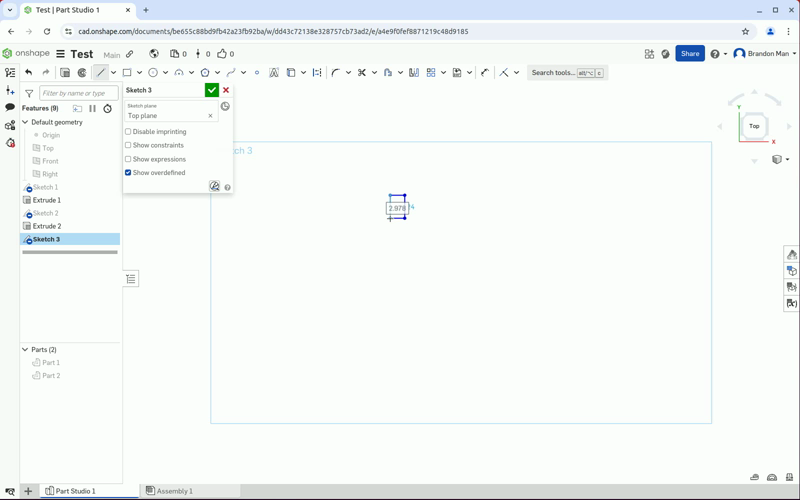
click(390, 218)
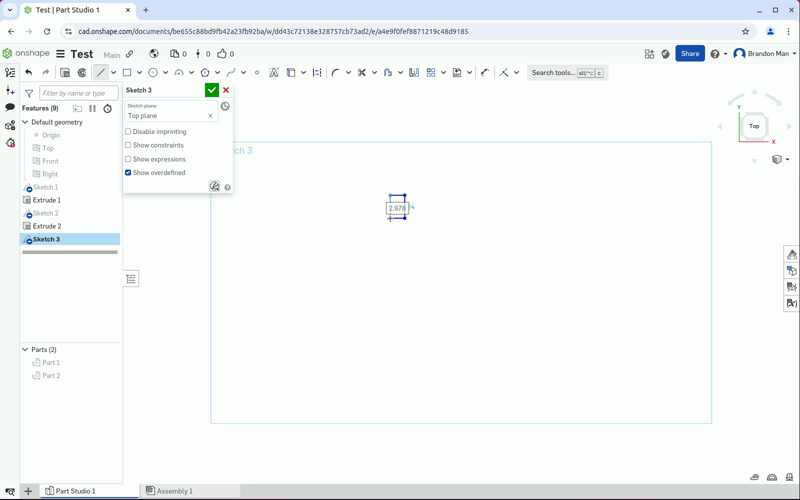
key(esc)
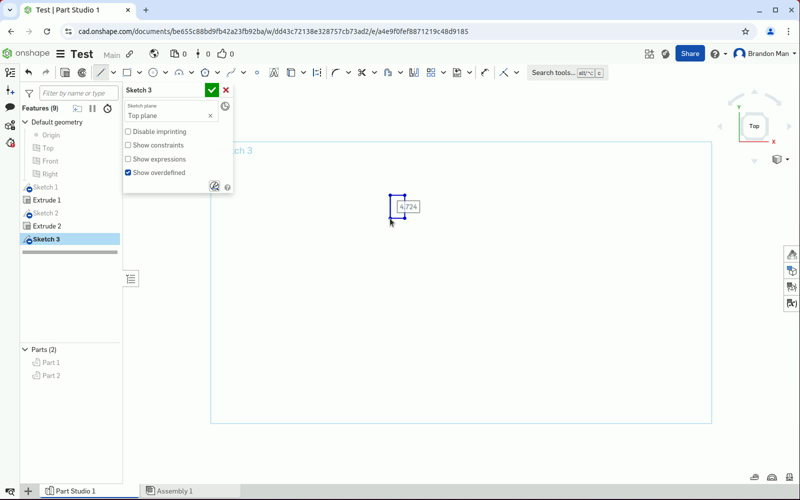
mouse_move(390, 203)
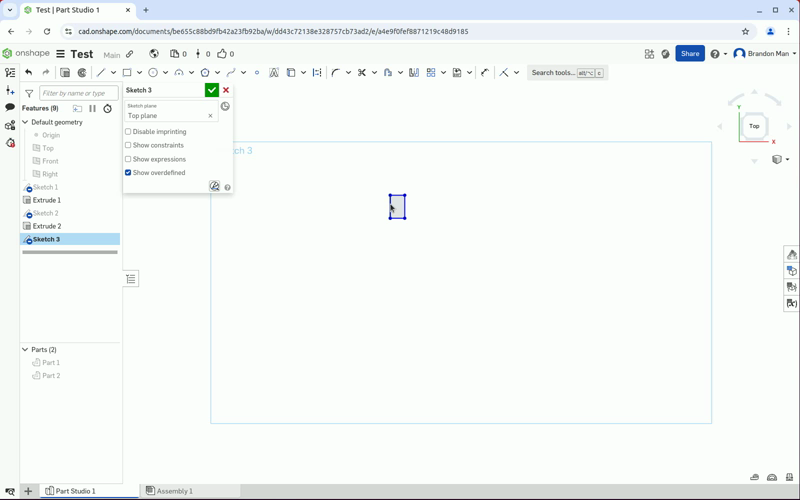
scroll(6)
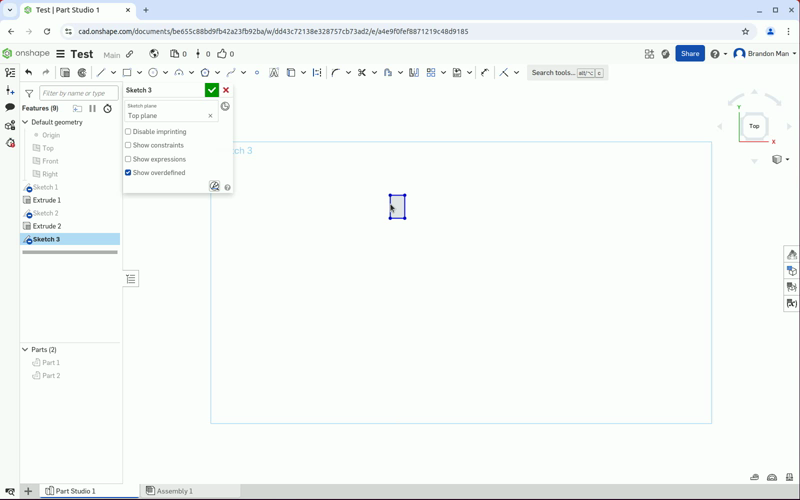
scroll(6)
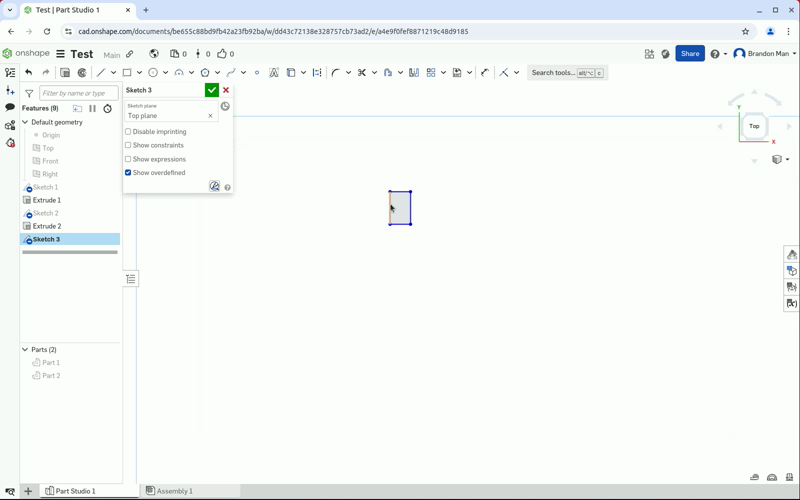
scroll(6)
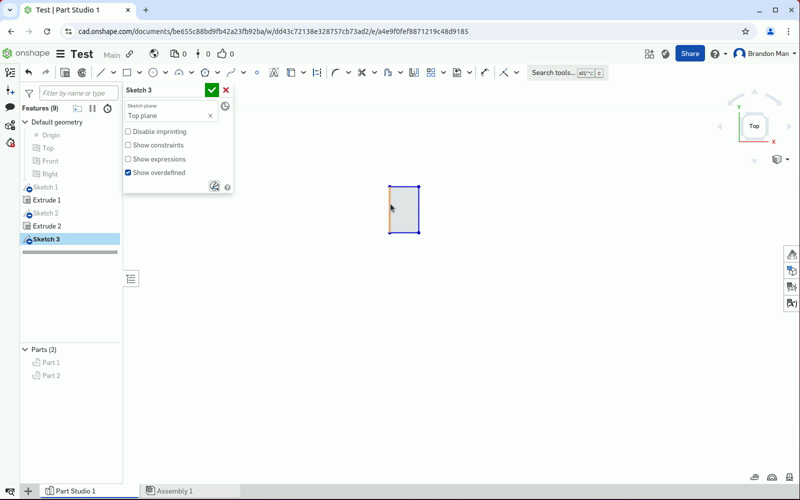
scroll(6)
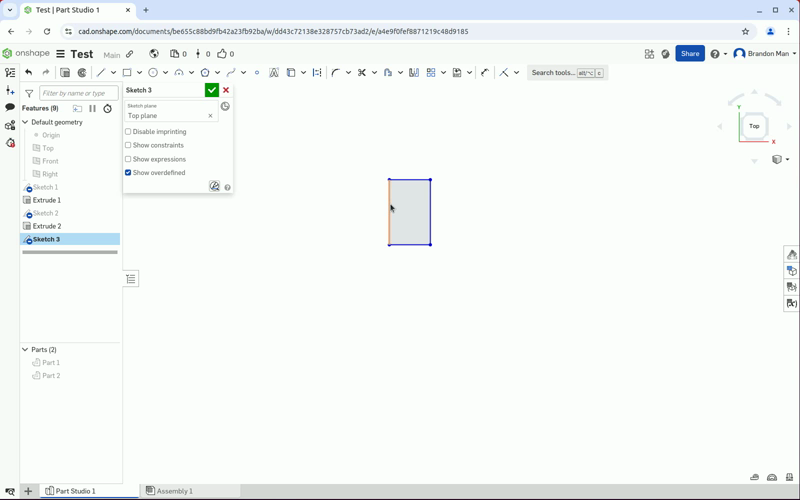
scroll(6)
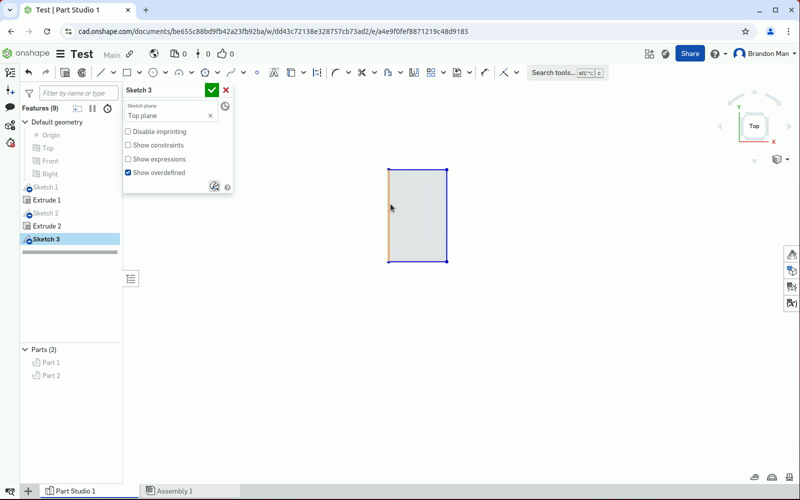
scroll(6)
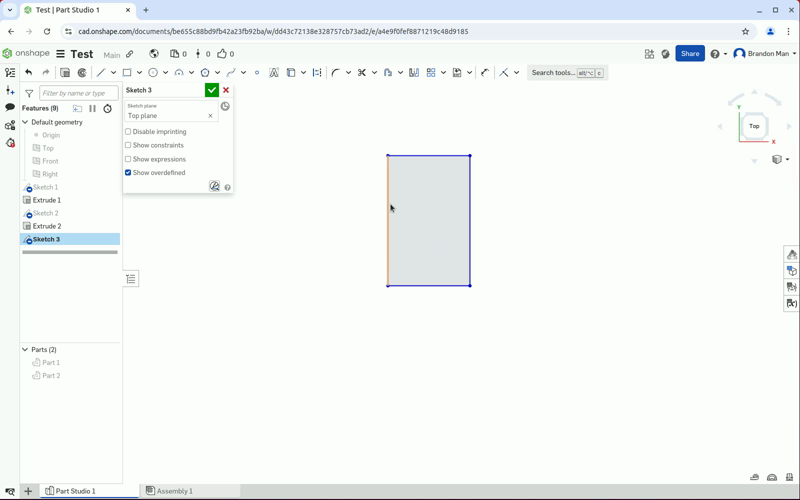
scroll(6)
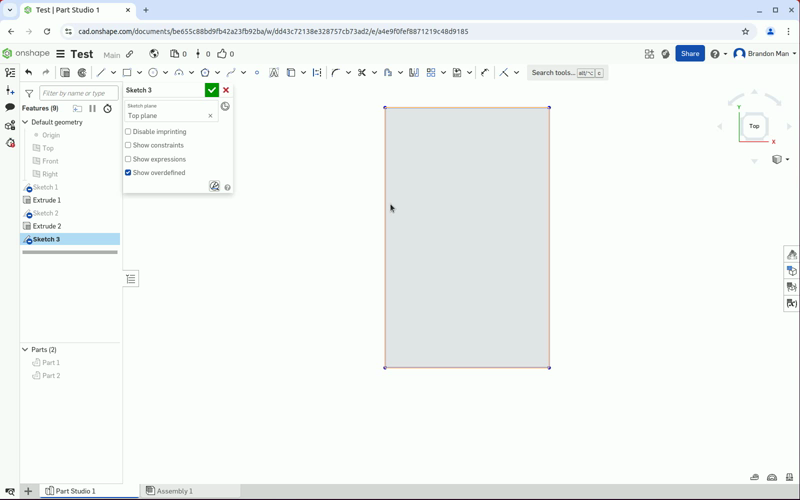
click(390, 203)
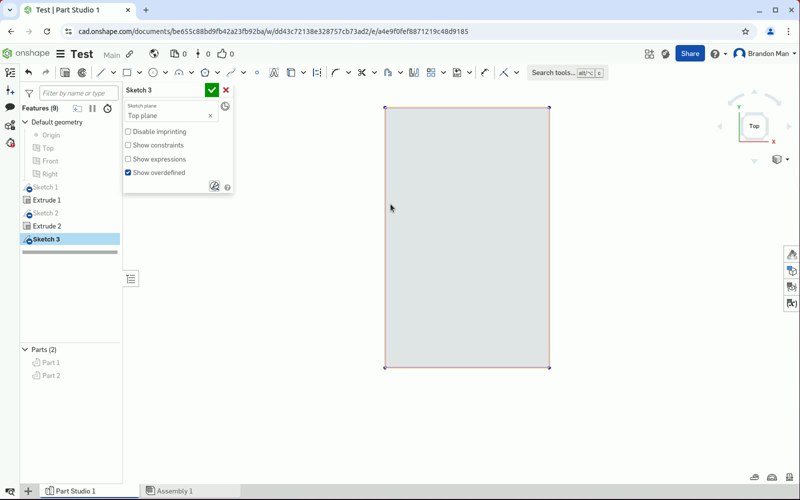
scroll(-6)
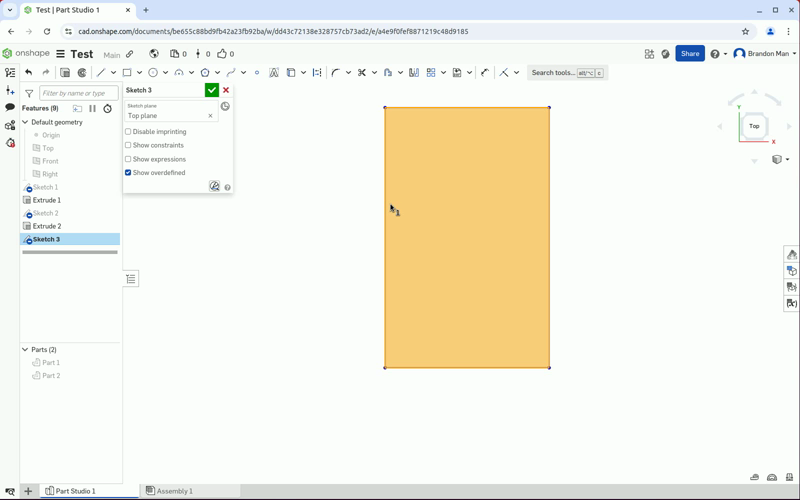
scroll(-6)
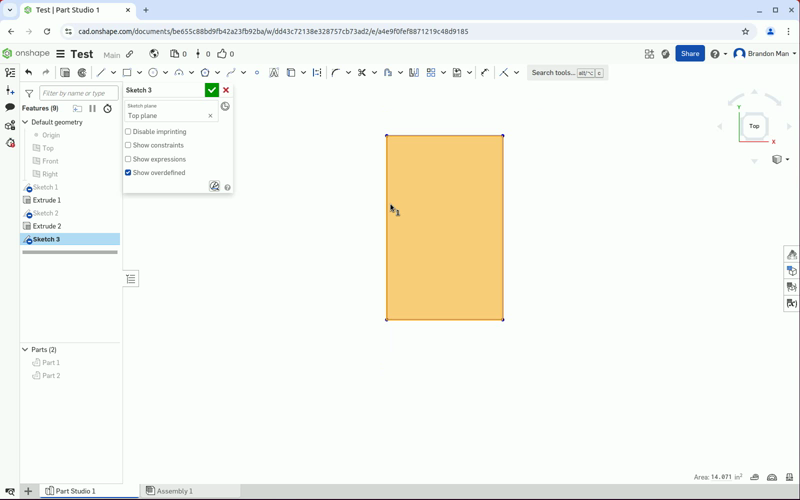
scroll(-6)
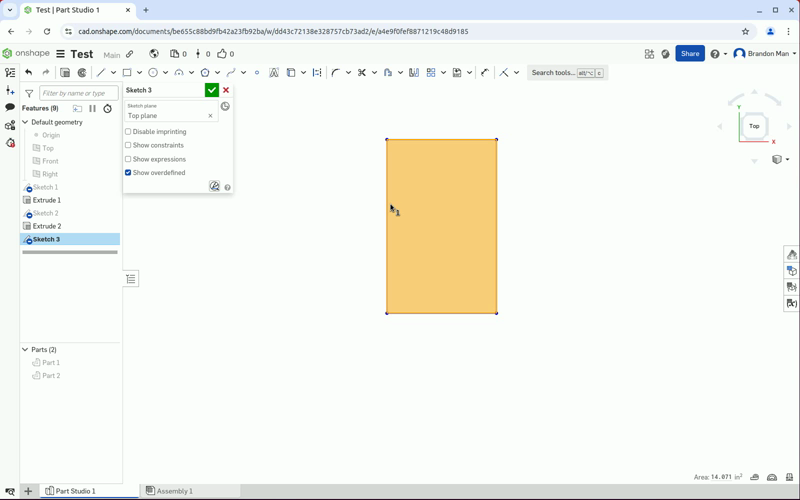
scroll(-6)
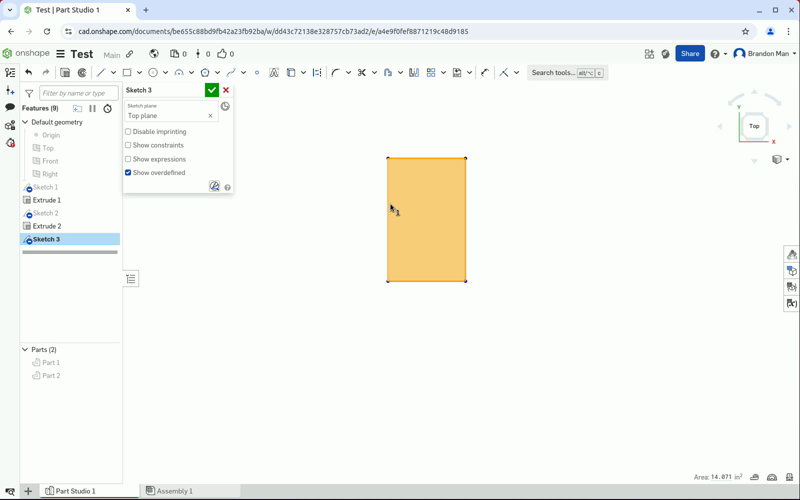
scroll(-6)
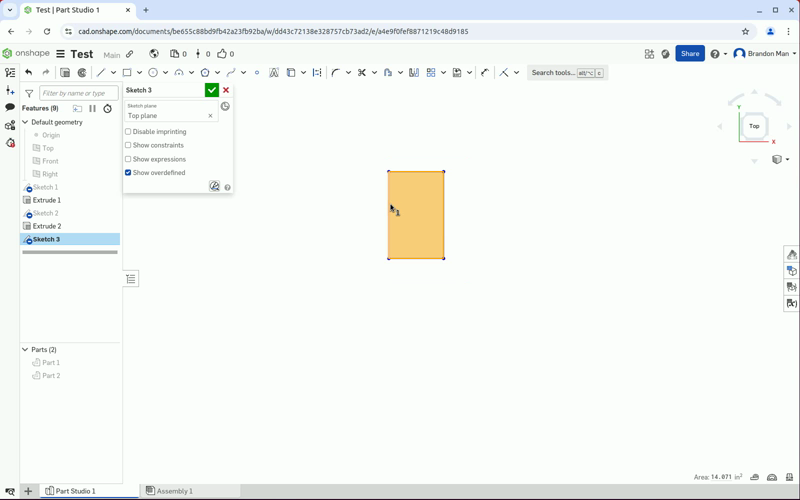
scroll(-6)
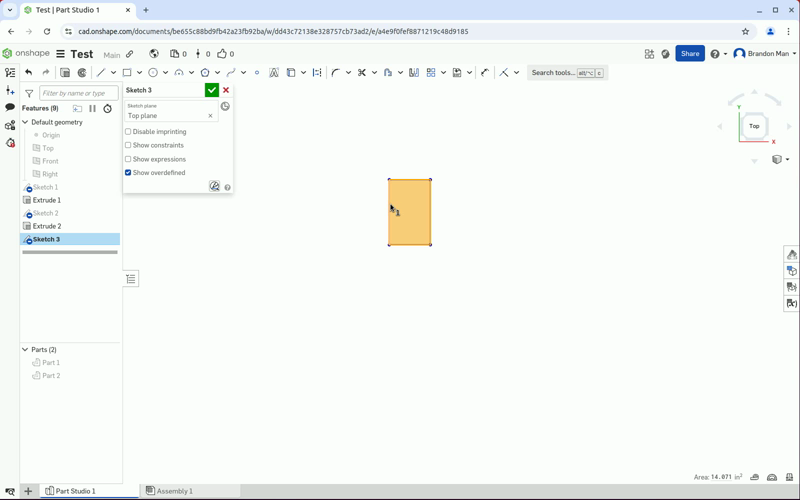
scroll(-6)
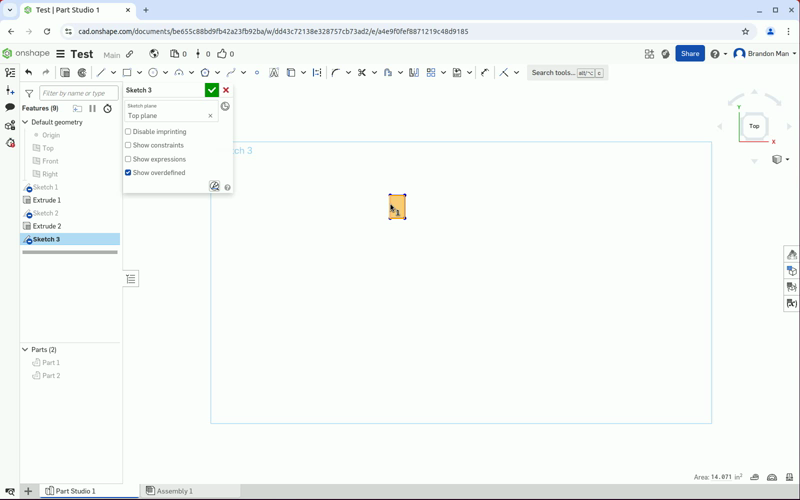
mouse_move(73, 352)
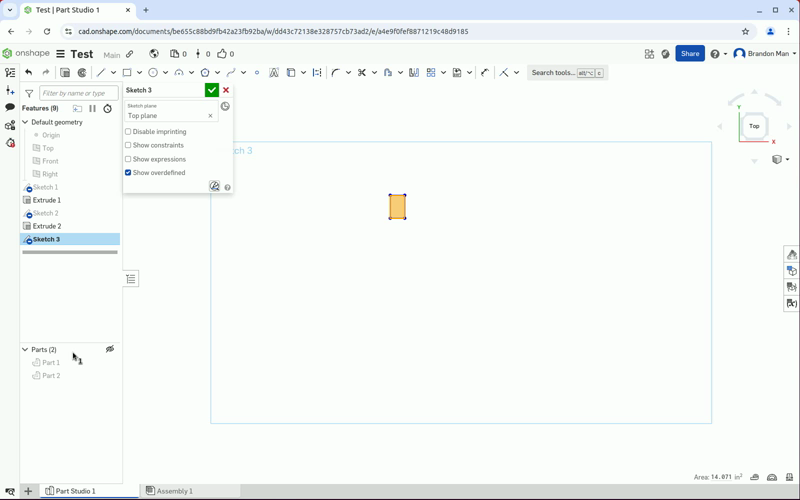
key(shift+y)
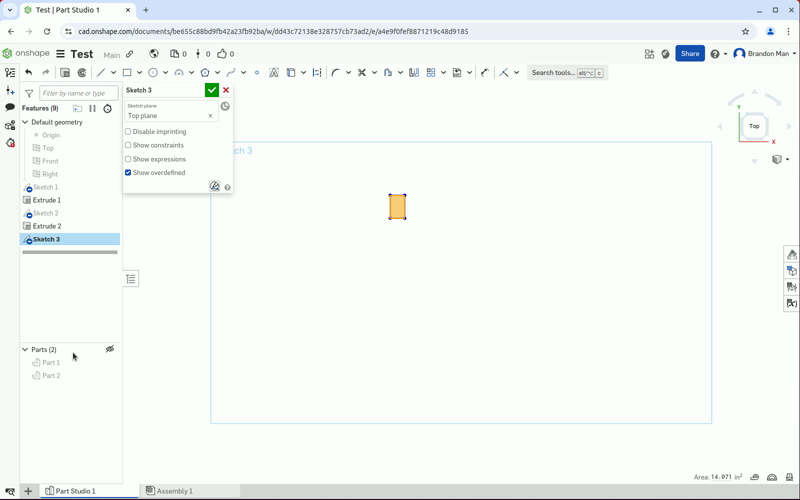
key(shift+e)
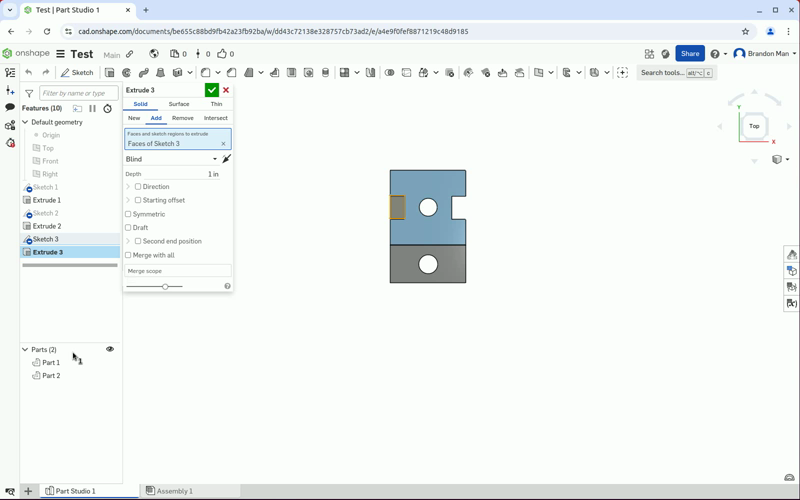
mouse_move(143, 106)
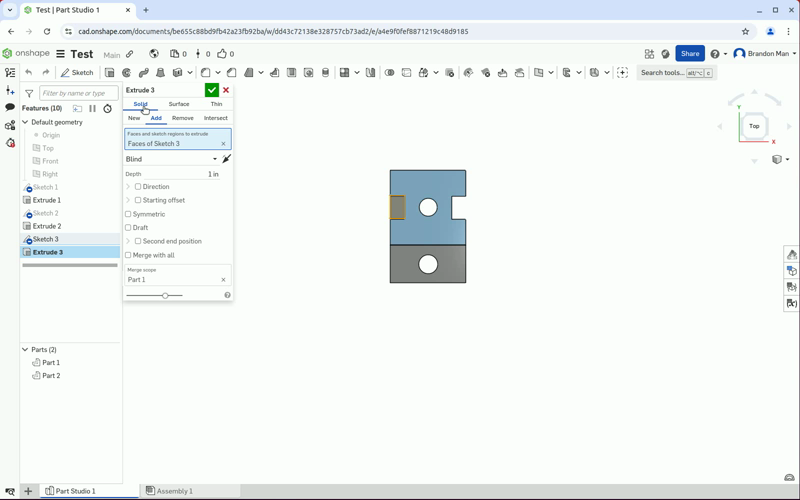
click(143, 106)
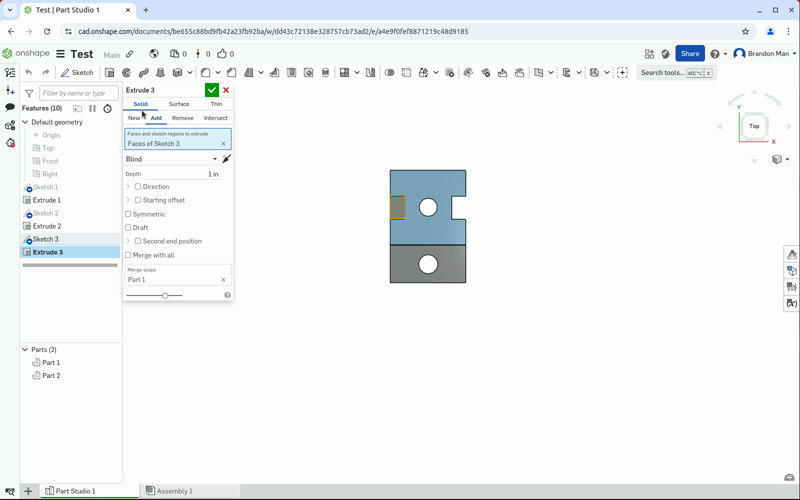
mouse_move(137, 120)
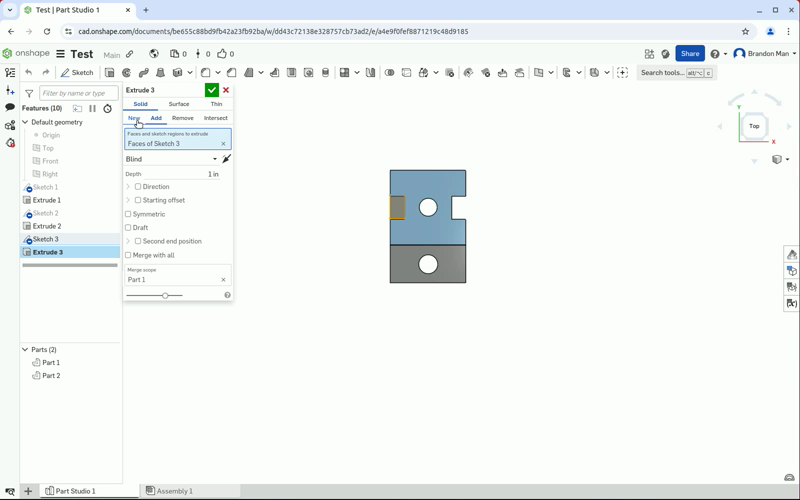
click(137, 120)
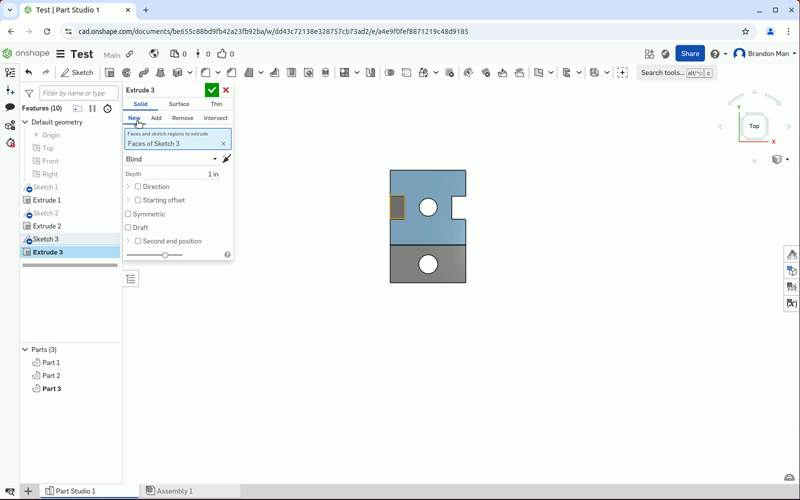
key(tab, 4)
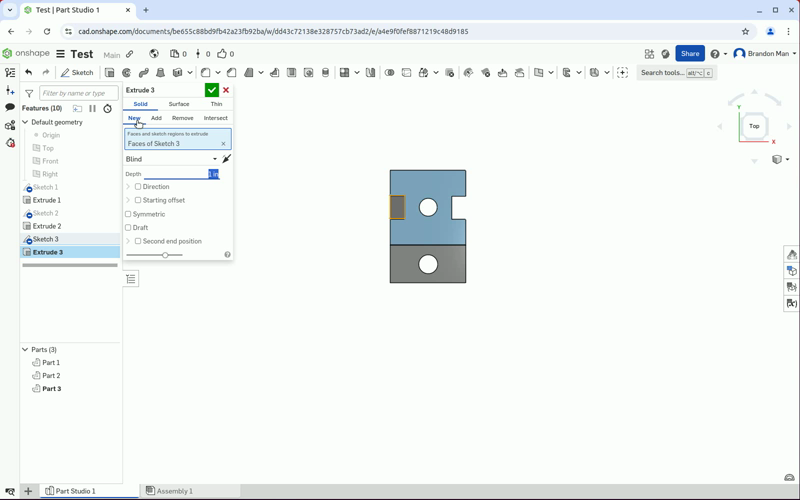
text(7.703)
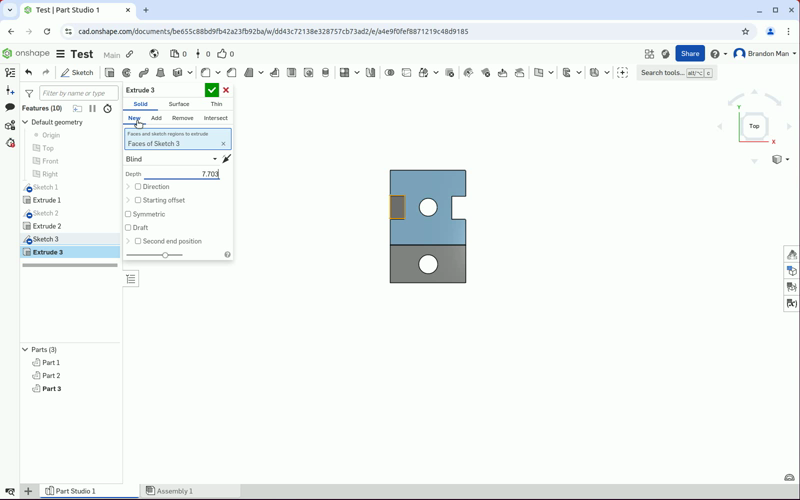
key(enter)
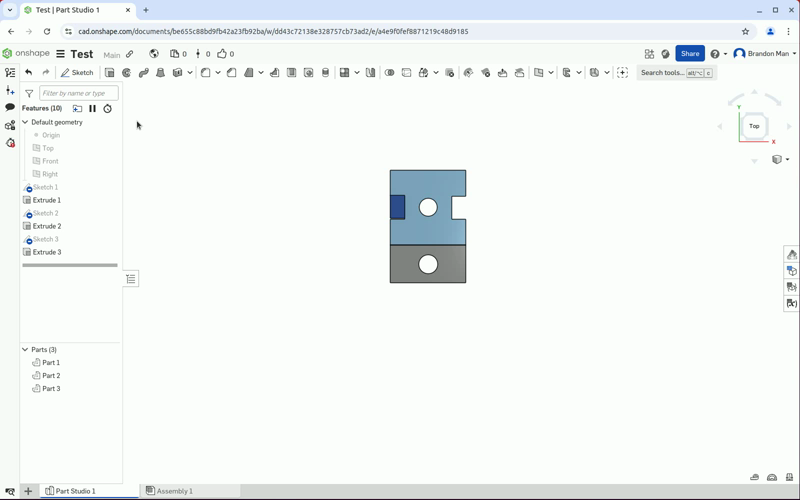
key(shift+h)
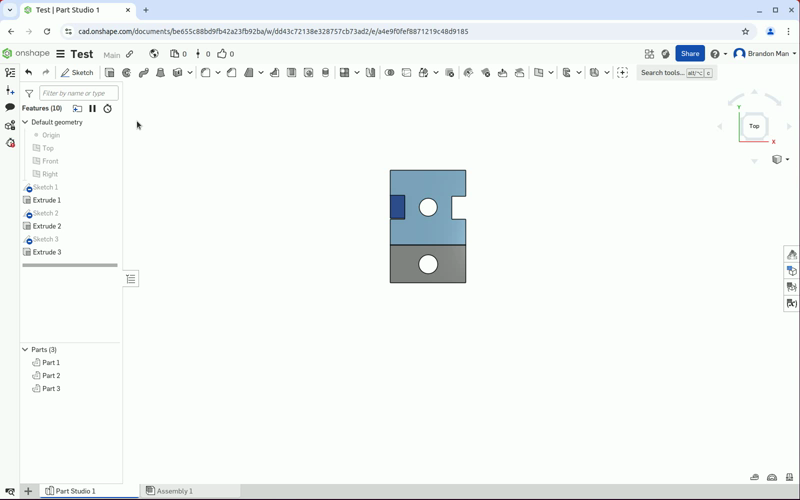
key(shift+h)
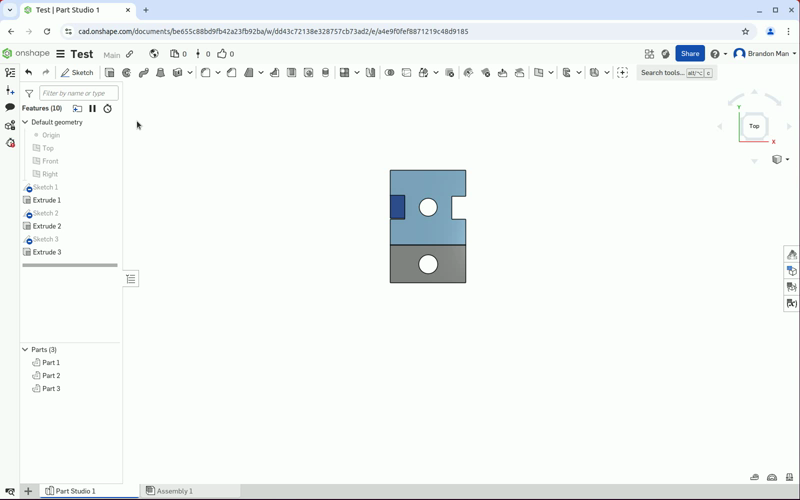
mouse_move(73, 189)
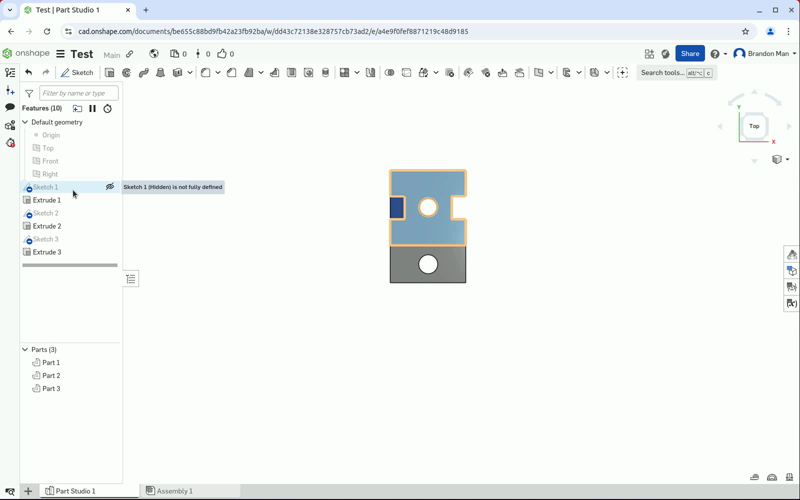
click(73, 189)
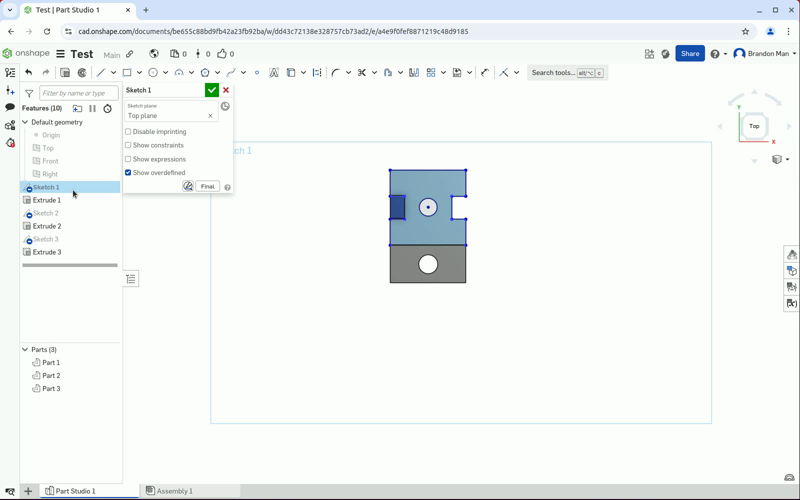
mouse_move(229, 92)
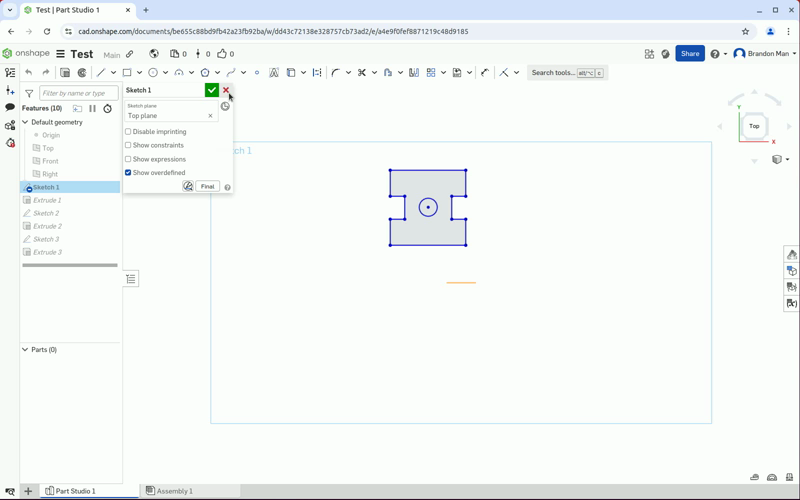
click(229, 92)
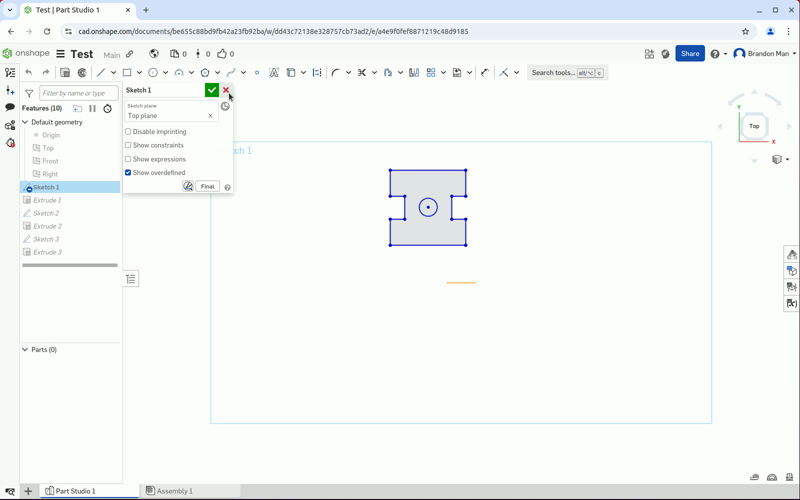
key(shift+s)
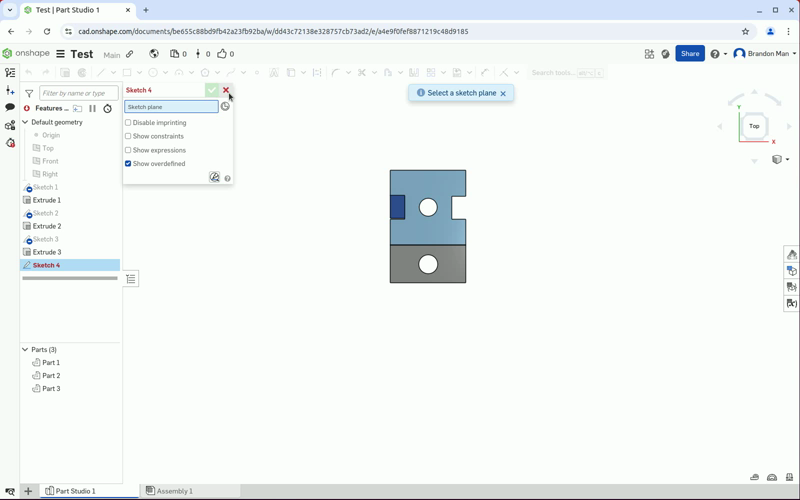
mouse_move(73, 150)
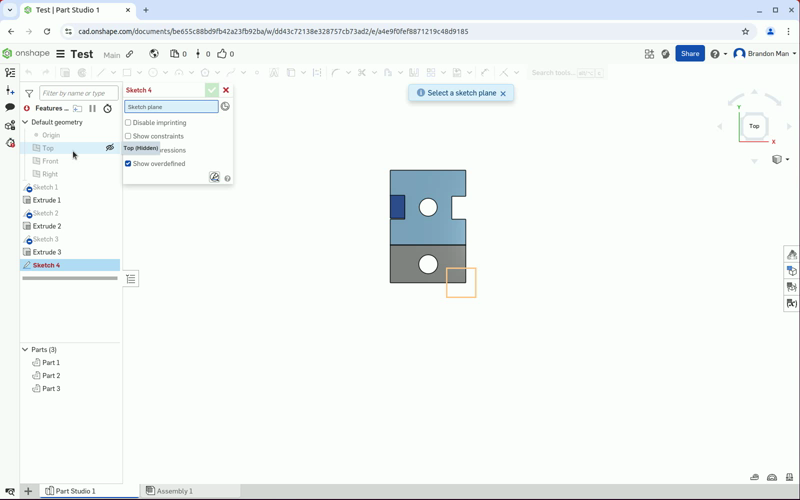
click(73, 150)
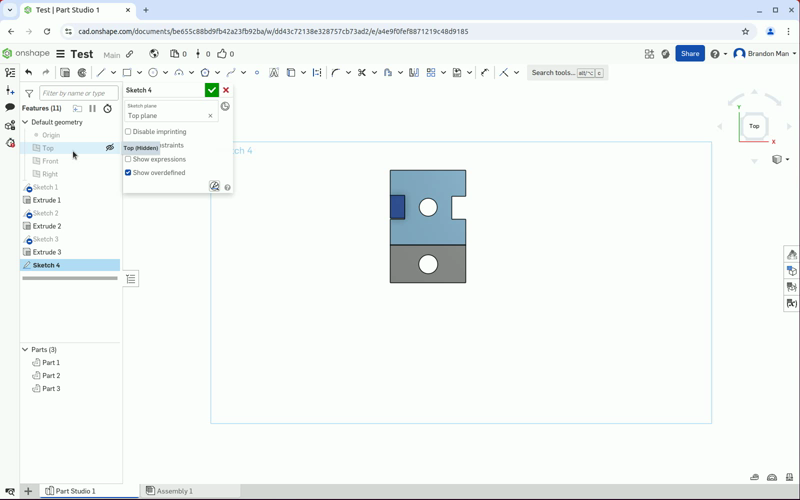
mouse_move(73, 352)
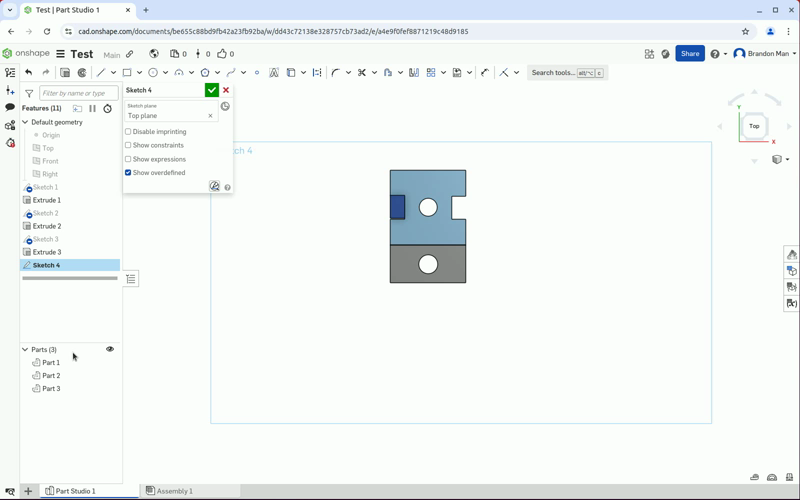
key(y)
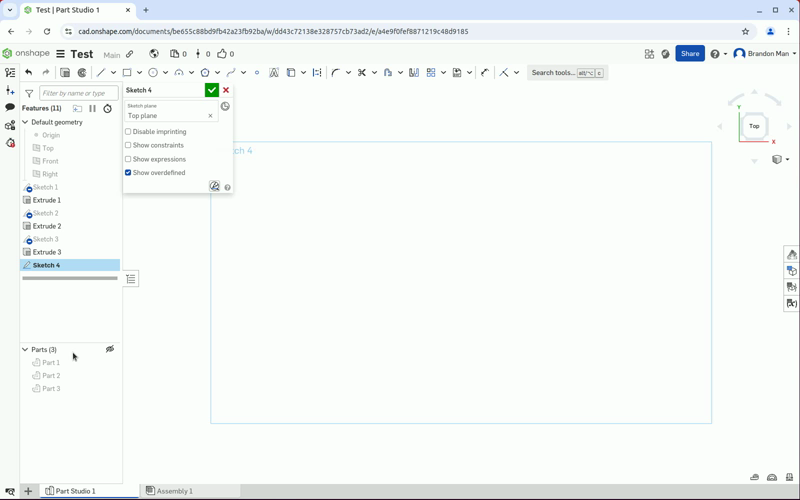
key(l)
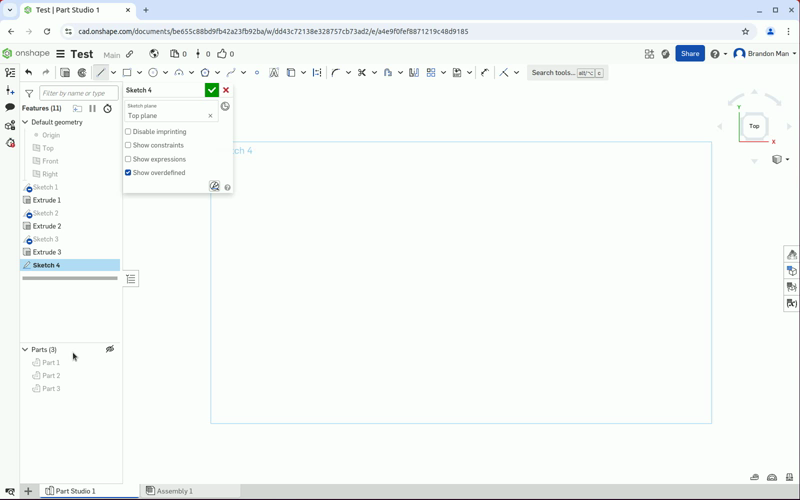
key_down(shift)
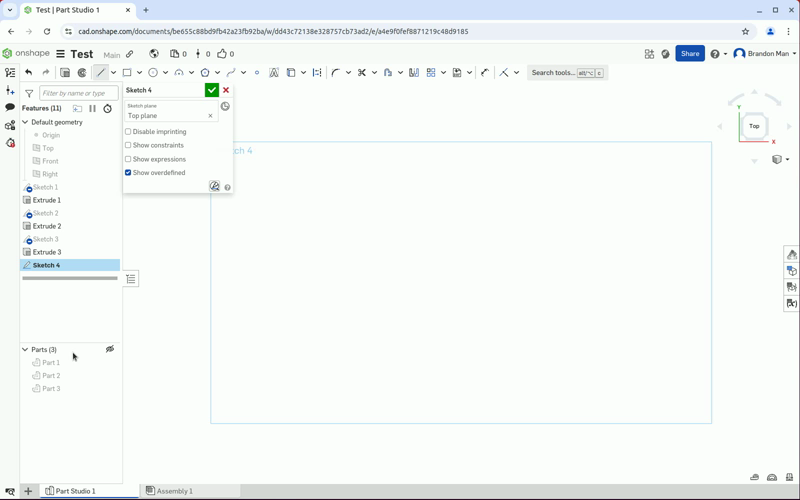
mouse_move(451, 218)
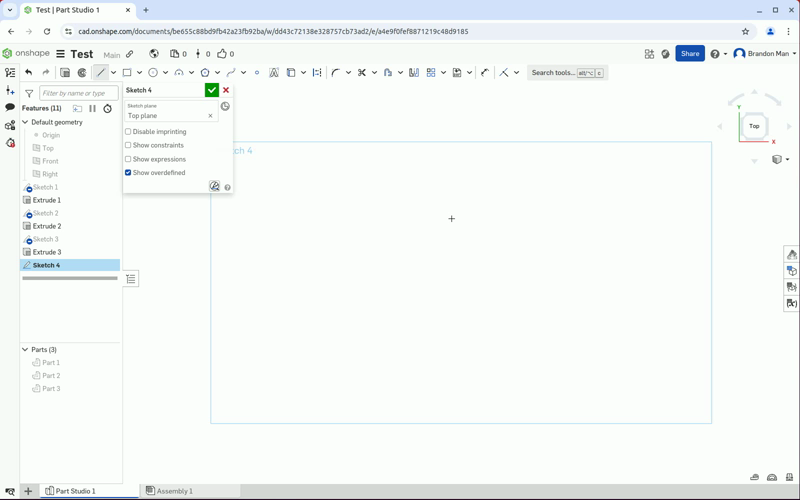
click(451, 218)
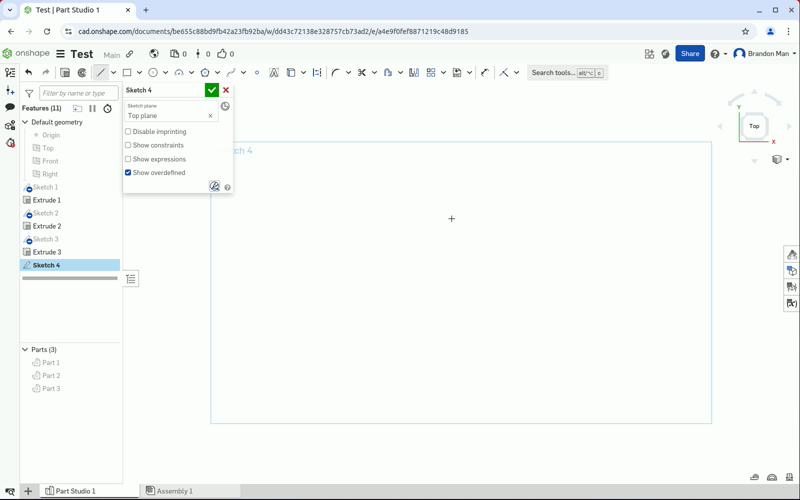
key_up(shift)
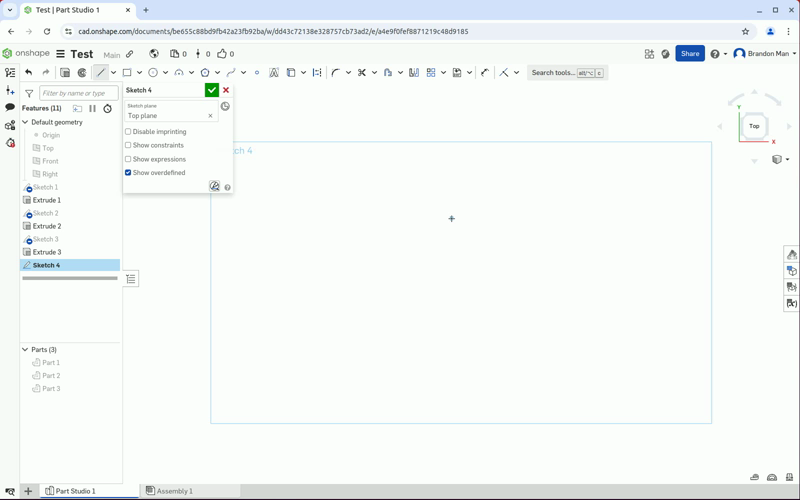
key_down(shift)
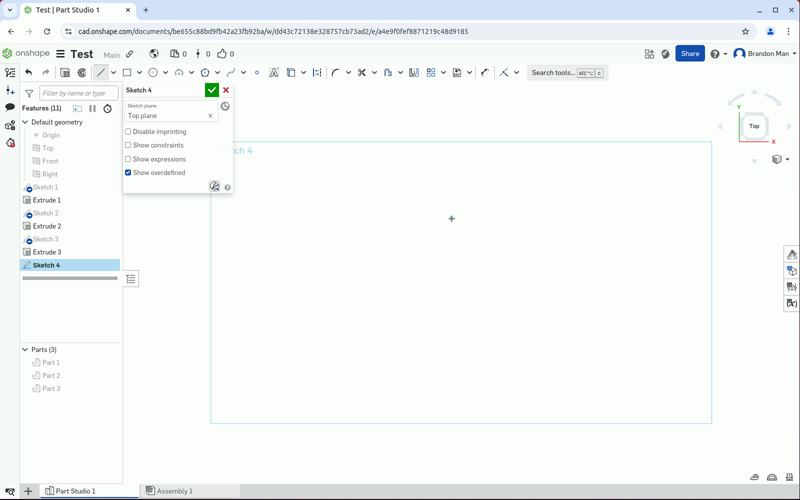
mouse_move(481, 218)
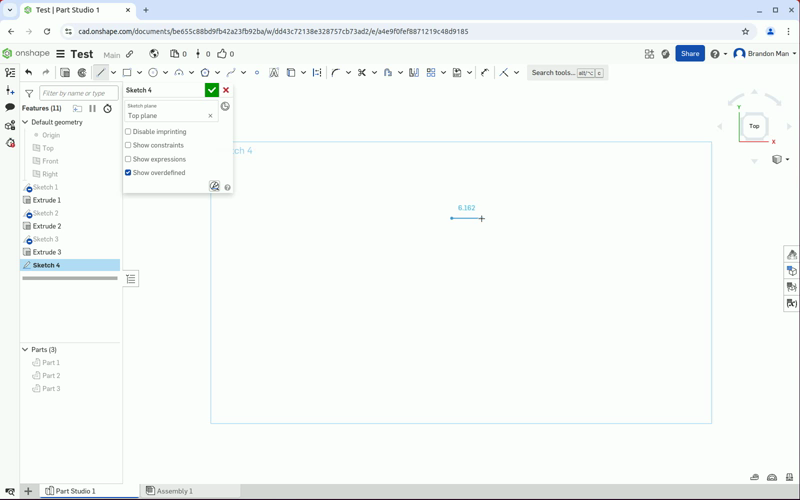
mouse_move(466, 218)
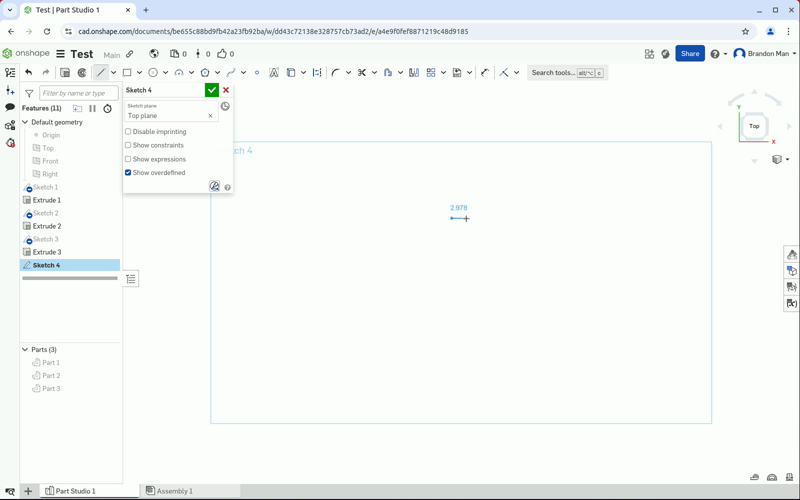
click(466, 218)
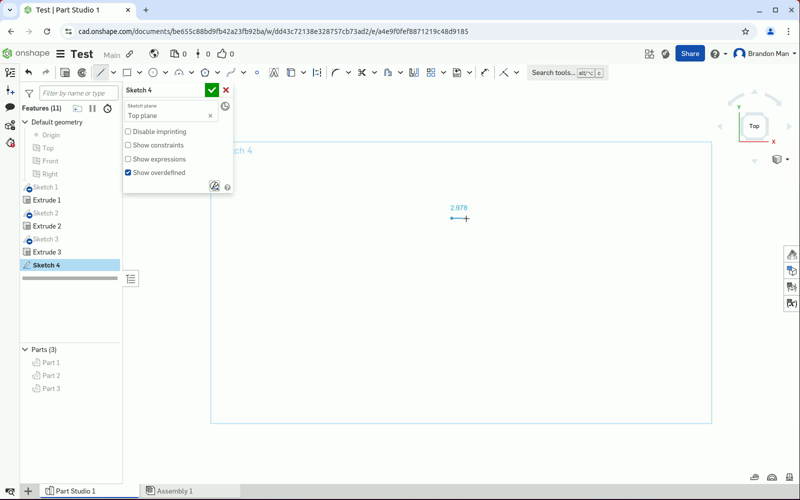
key_up(shift)
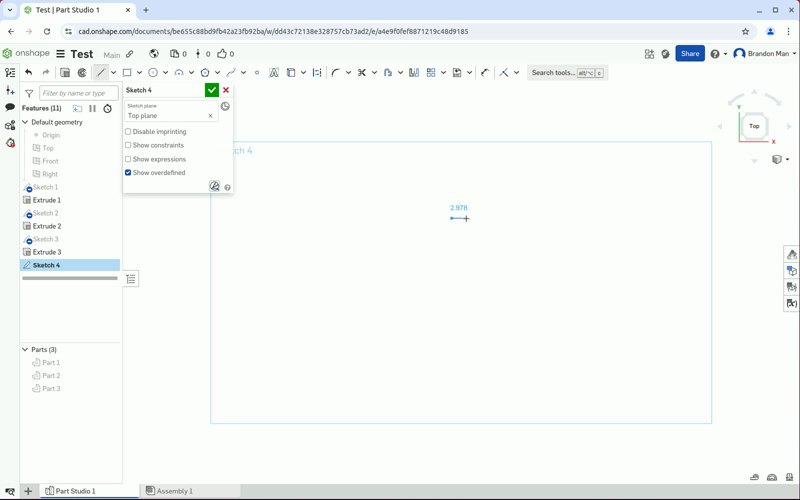
key_down(shift)
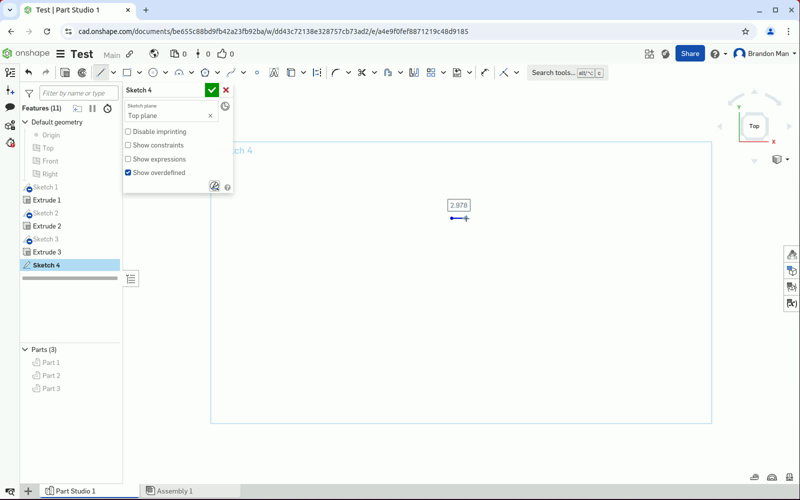
mouse_move(496, 218)
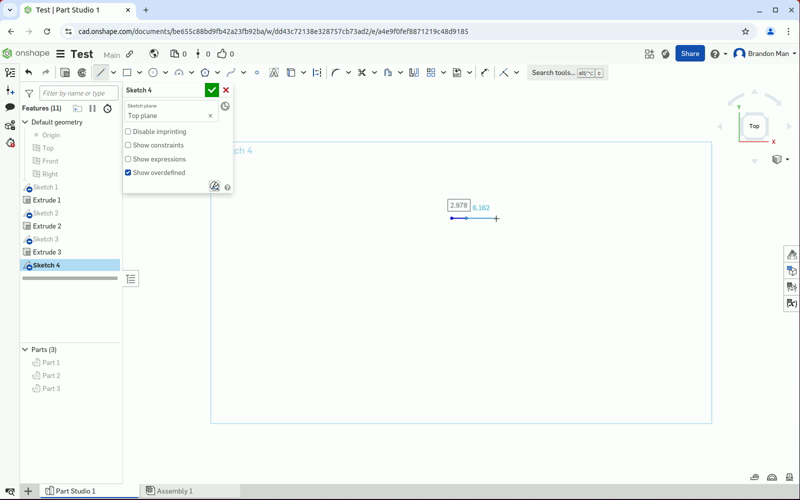
mouse_move(466, 195)
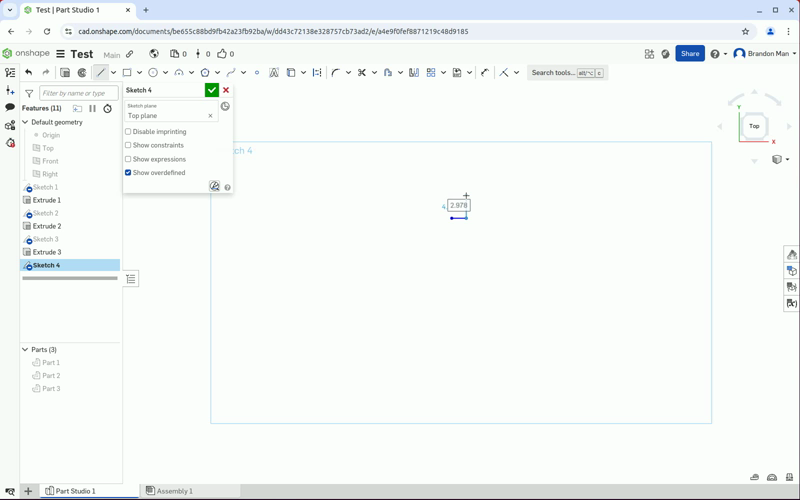
click(466, 195)
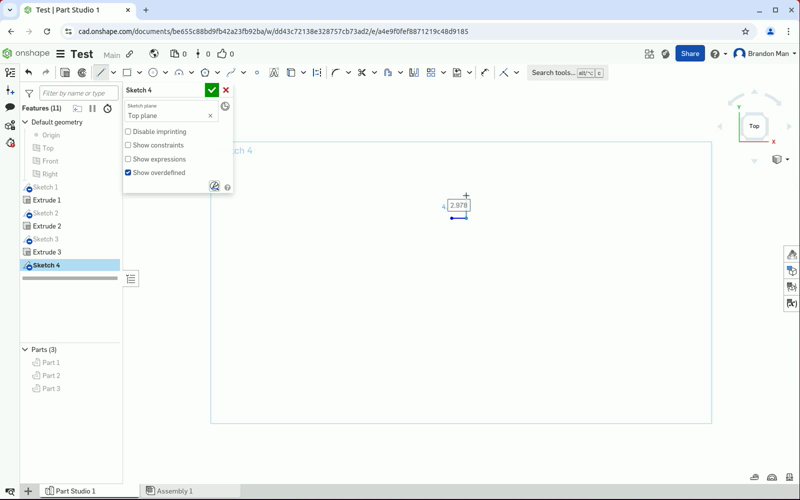
key_up(shift)
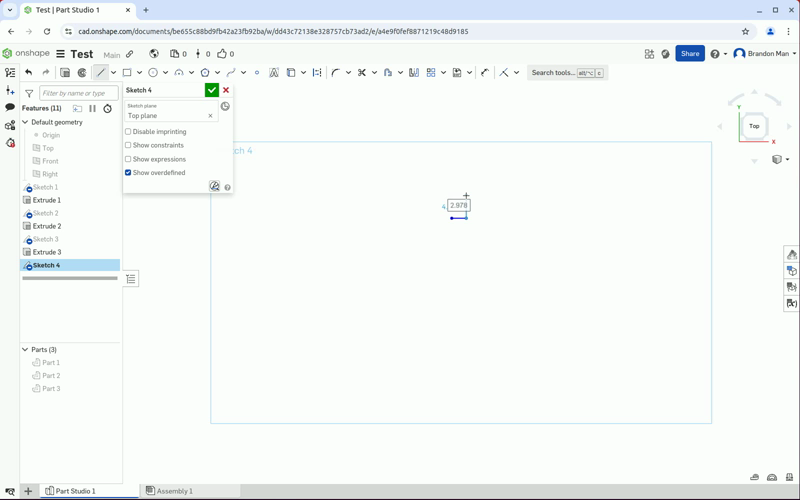
key_down(shift)
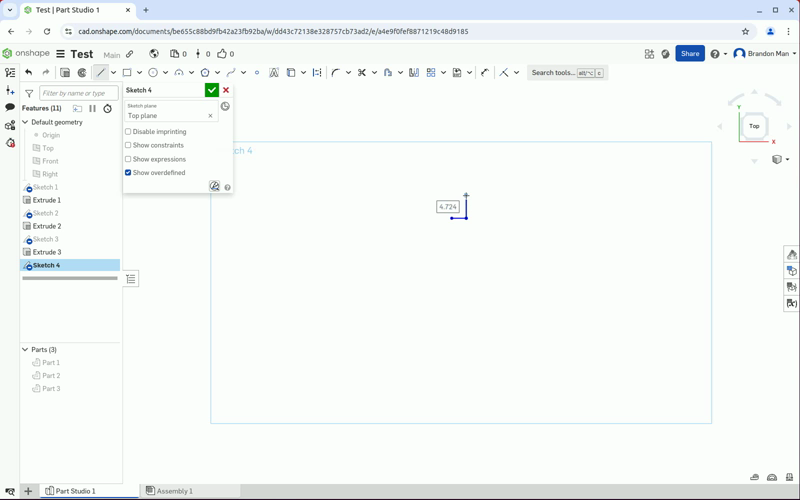
mouse_move(496, 195)
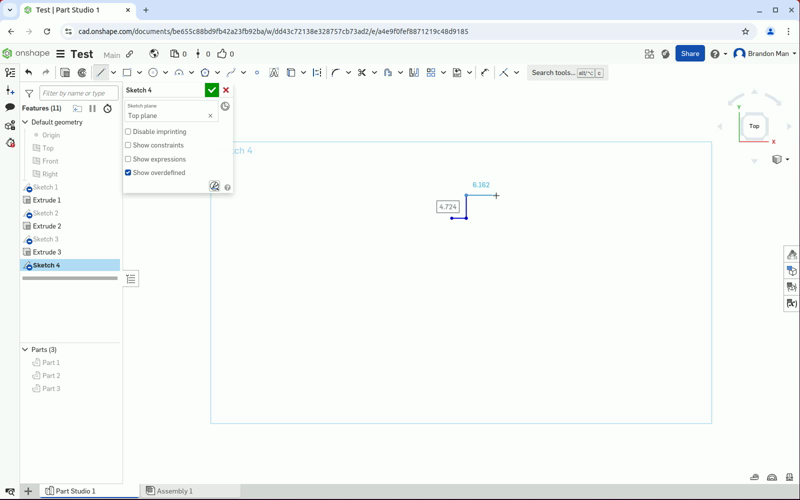
mouse_move(451, 195)
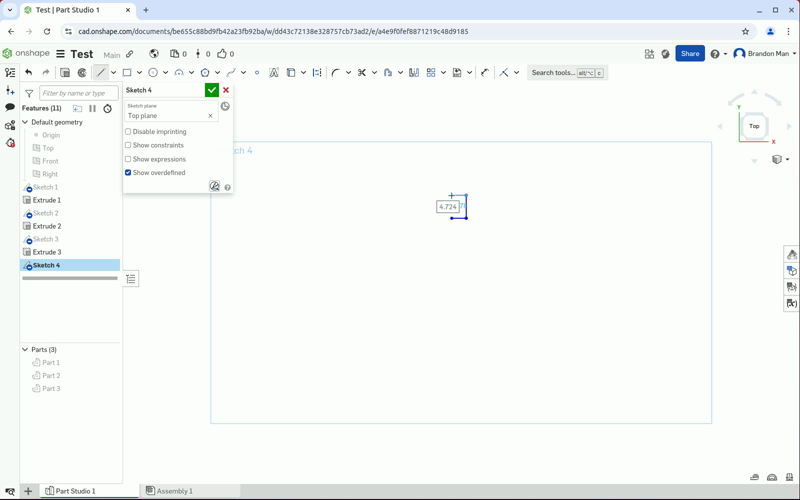
click(451, 195)
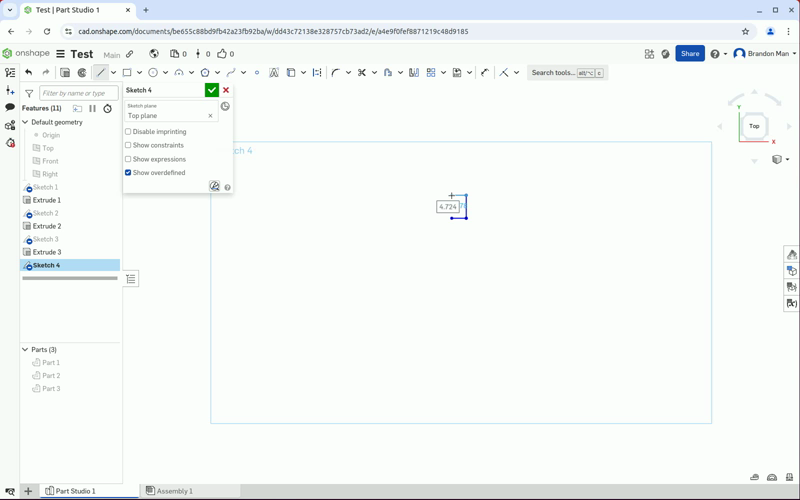
key_up(shift)
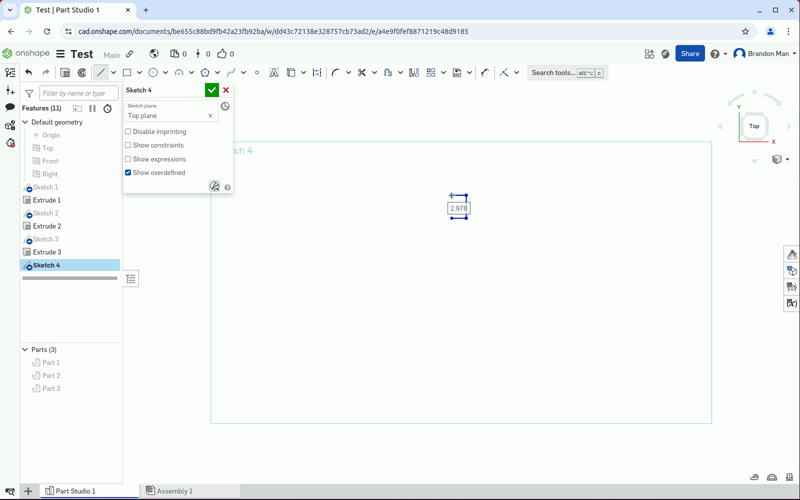
mouse_move(481, 195)
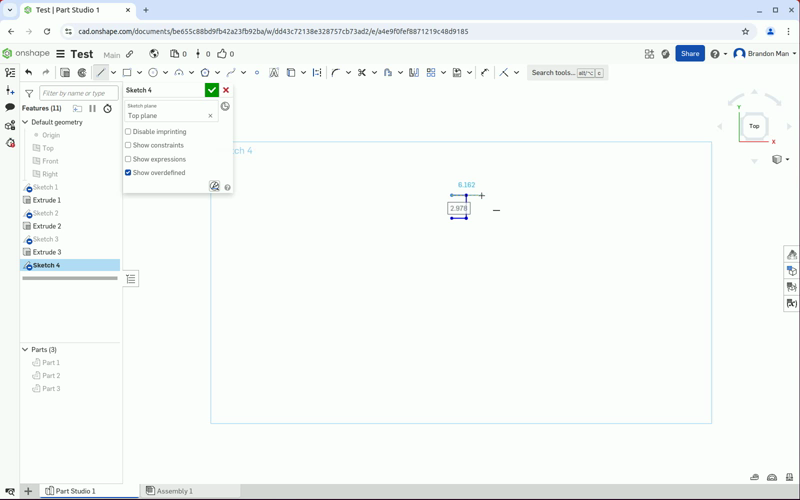
key_down(shift)
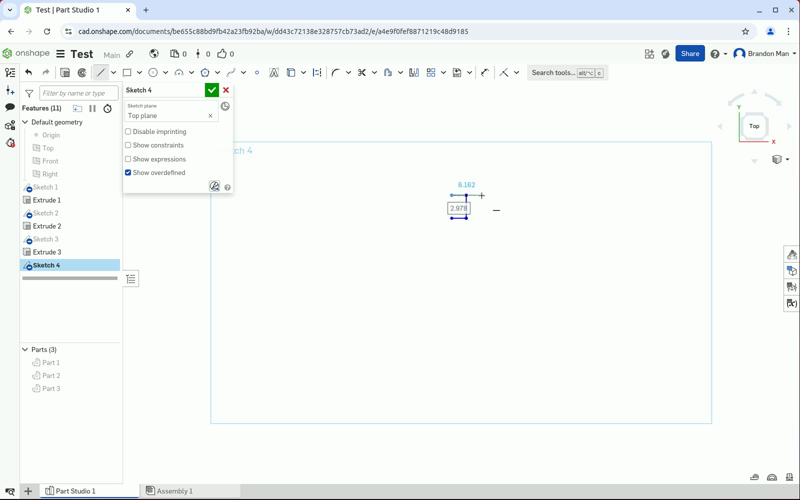
mouse_move(451, 218)
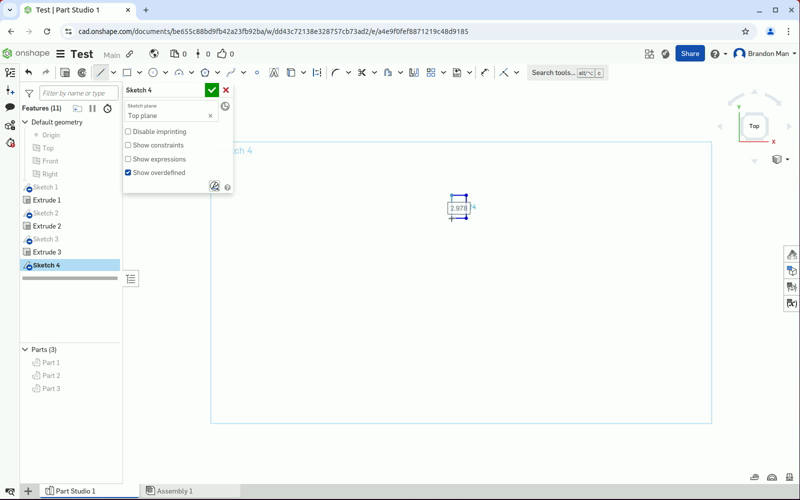
key_up(shift)
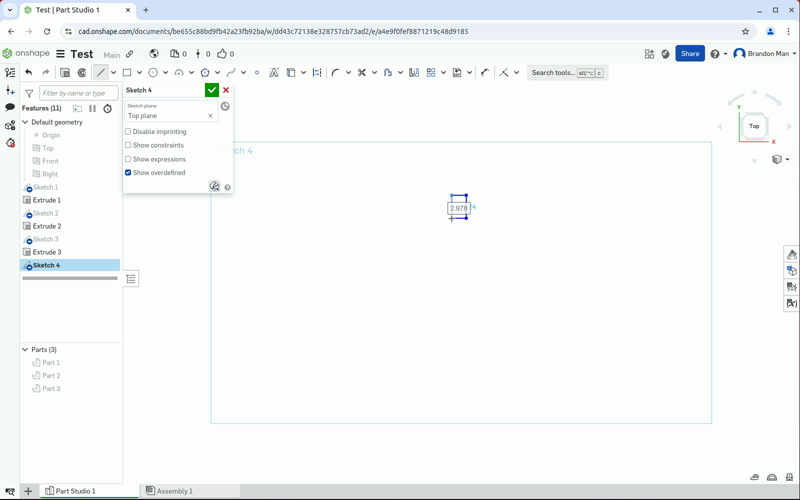
click(451, 218)
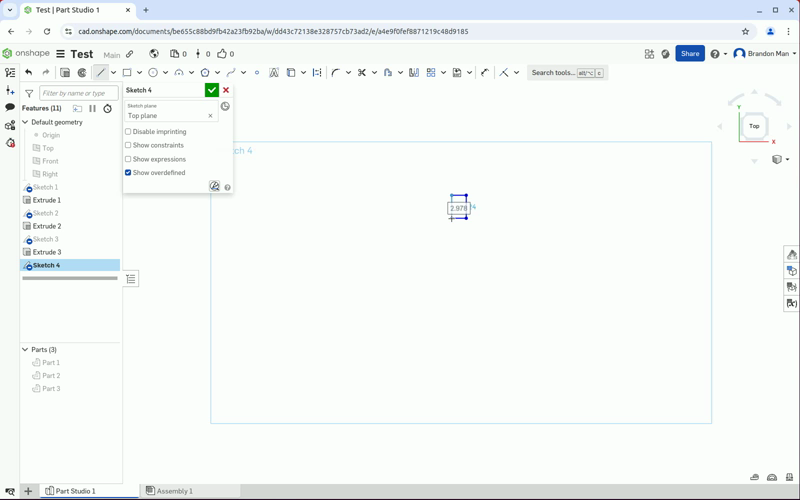
key(esc)
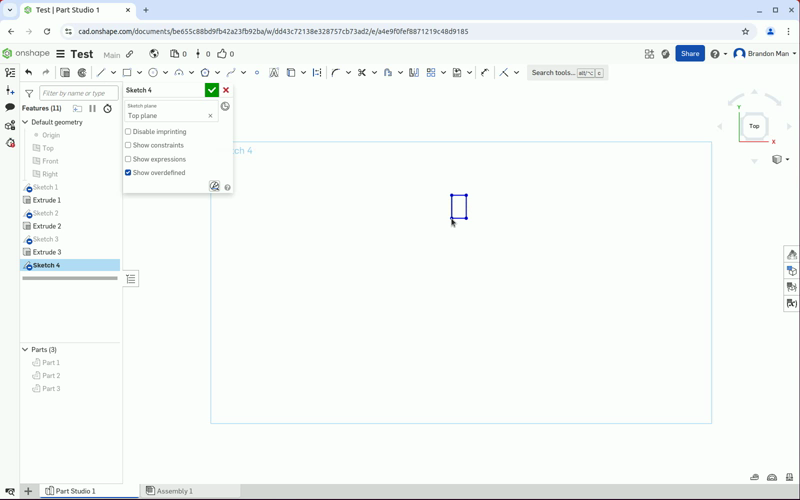
mouse_move(462, 204)
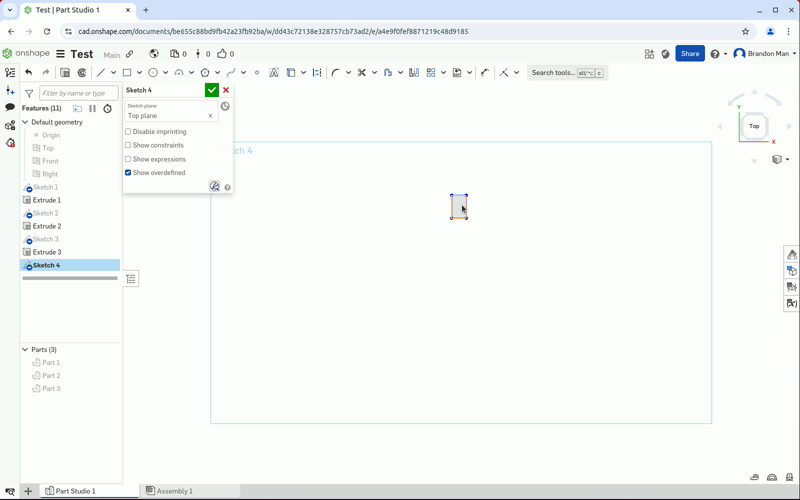
scroll(6)
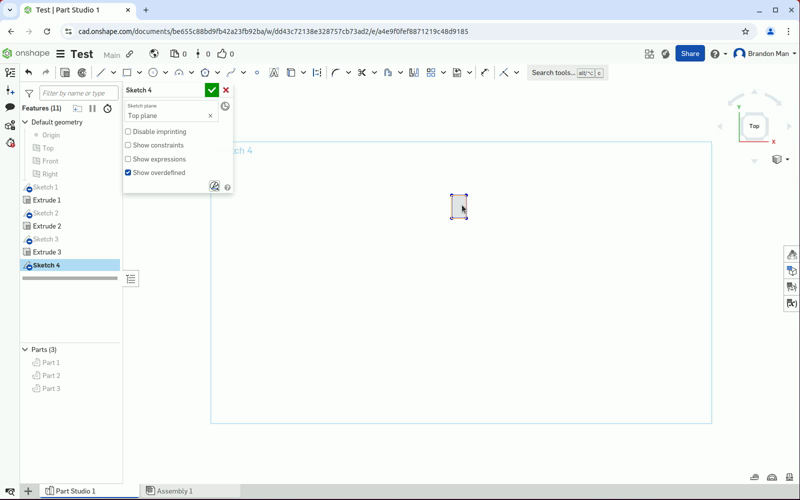
scroll(6)
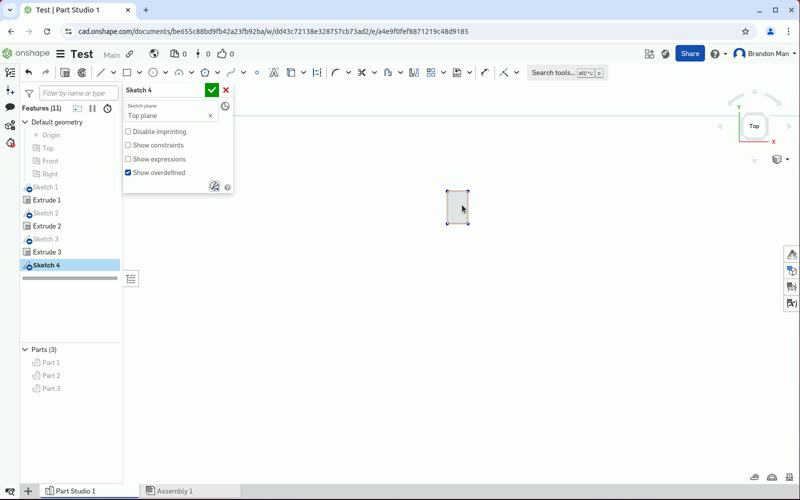
scroll(6)
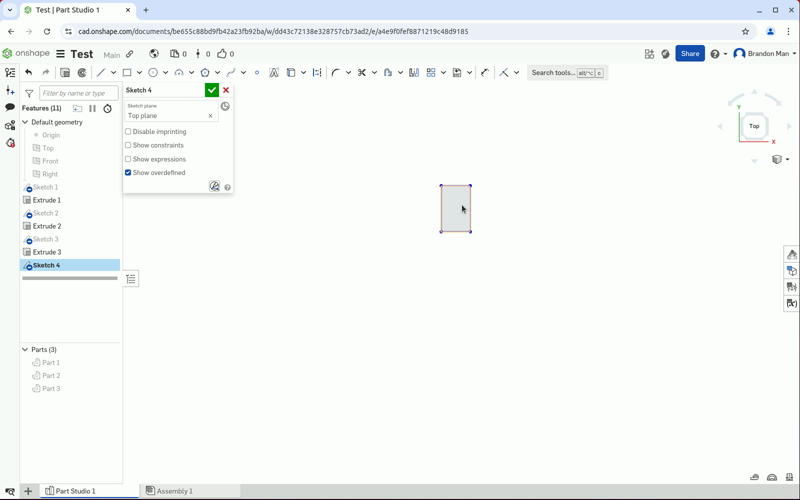
scroll(6)
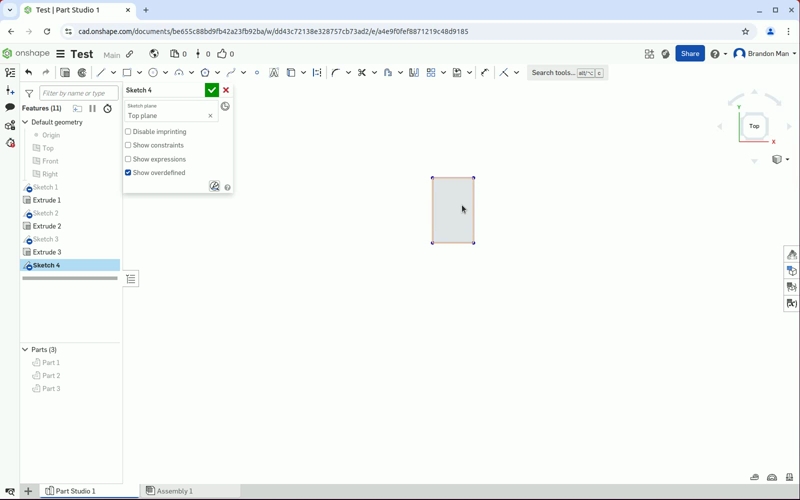
scroll(6)
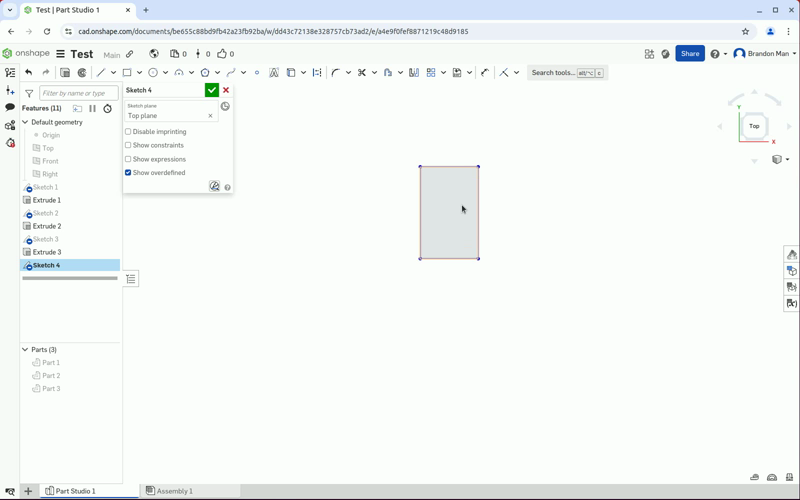
scroll(6)
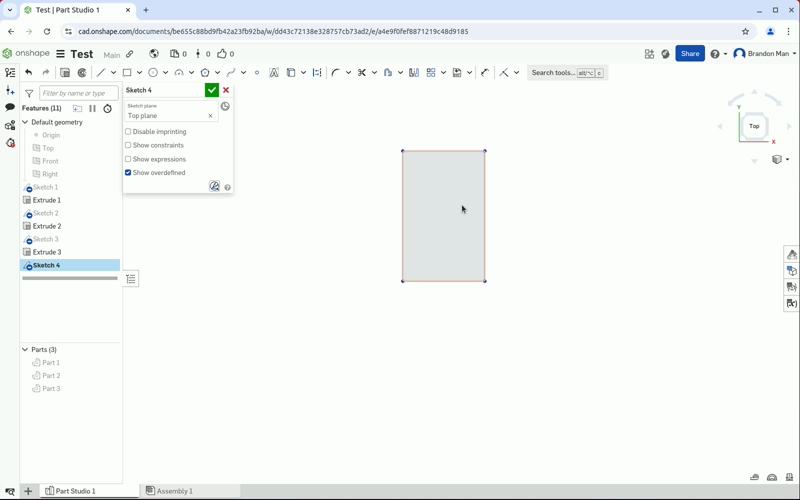
scroll(6)
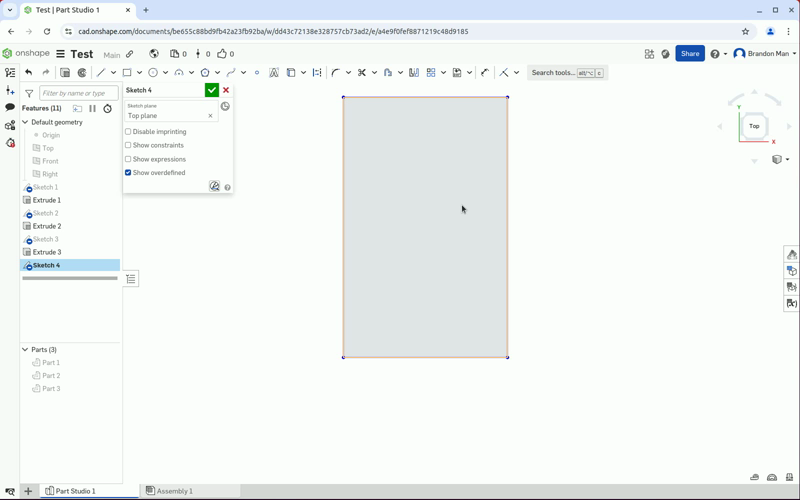
click(462, 204)
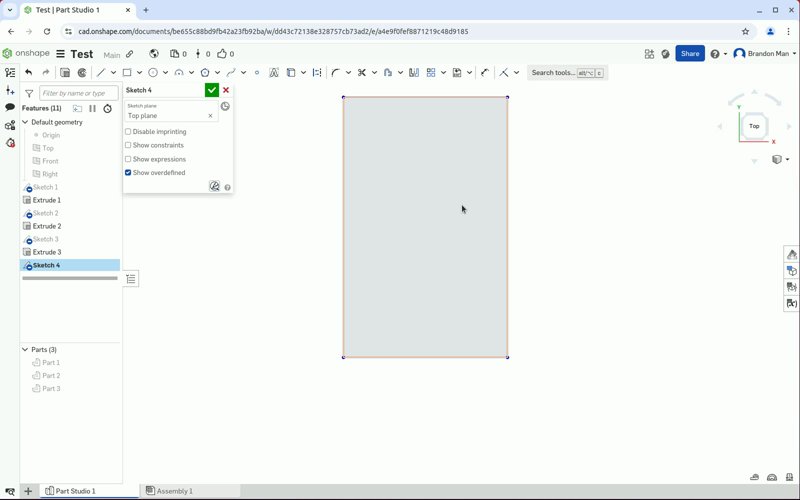
scroll(-6)
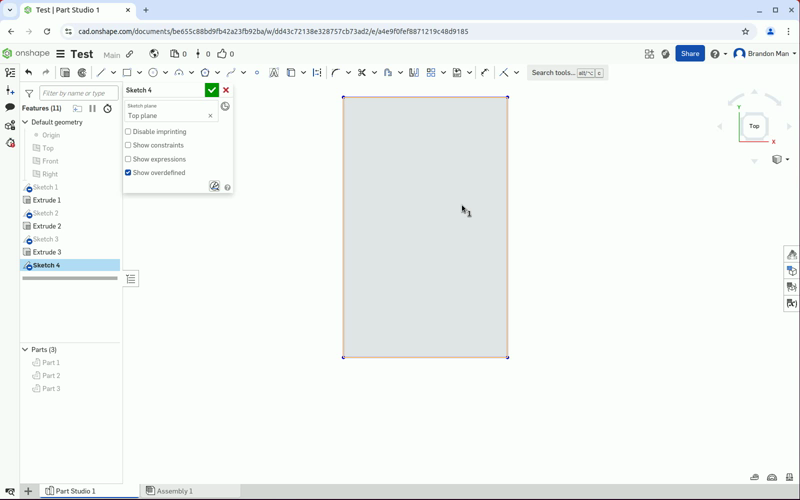
scroll(-6)
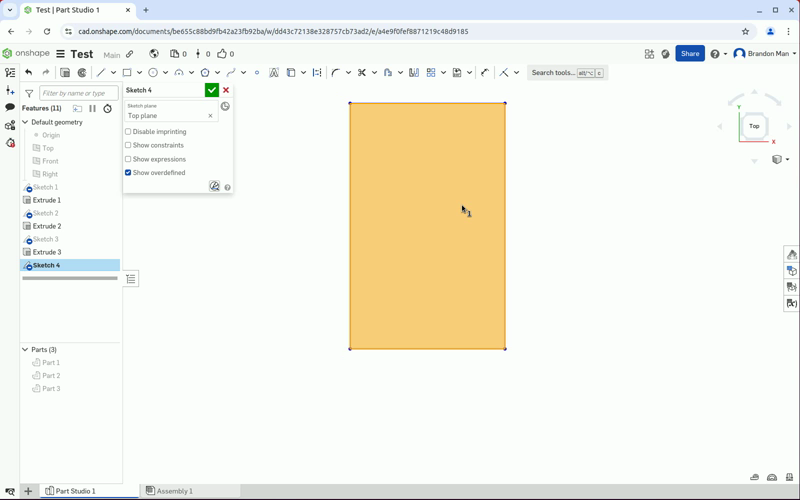
scroll(-6)
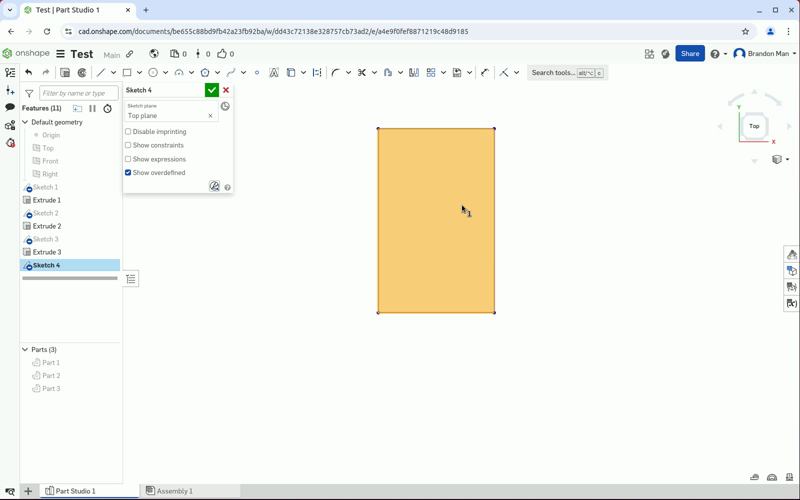
scroll(-6)
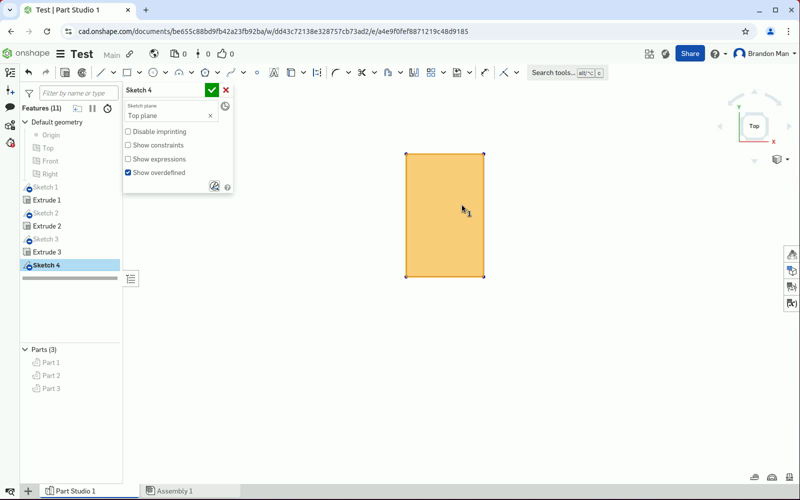
scroll(-6)
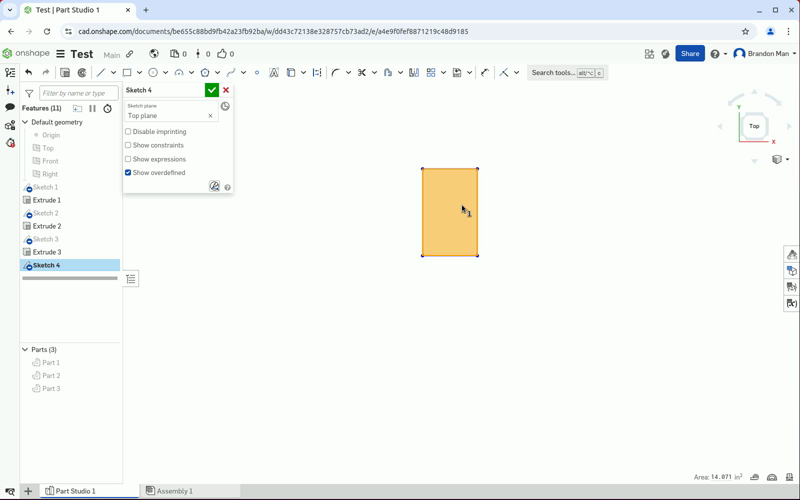
scroll(-6)
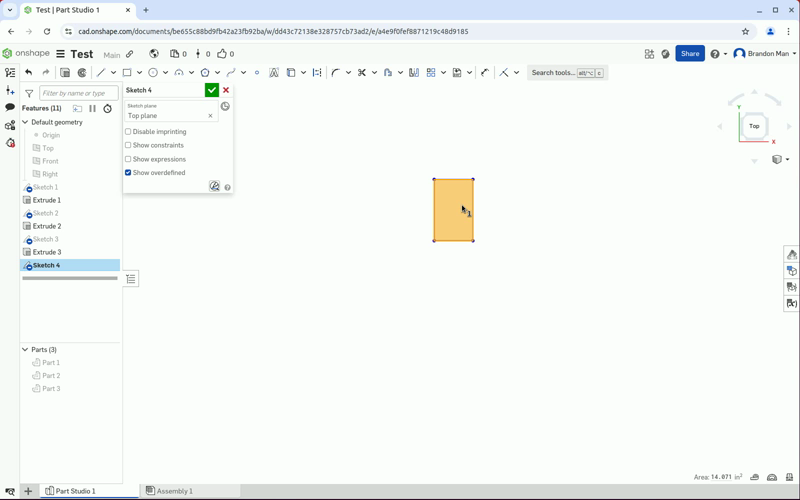
scroll(-6)
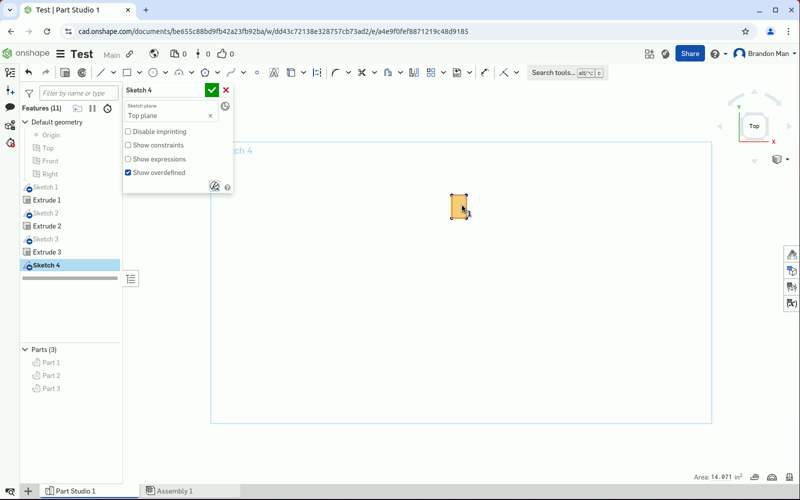
mouse_move(73, 352)
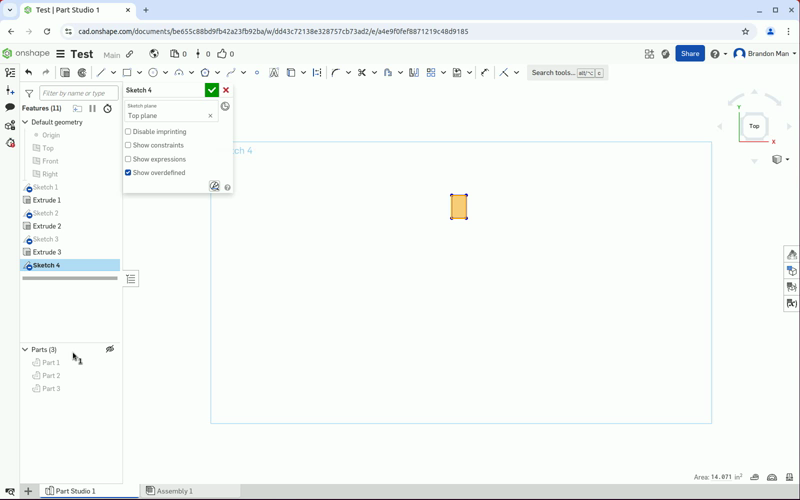
key(shift+y)
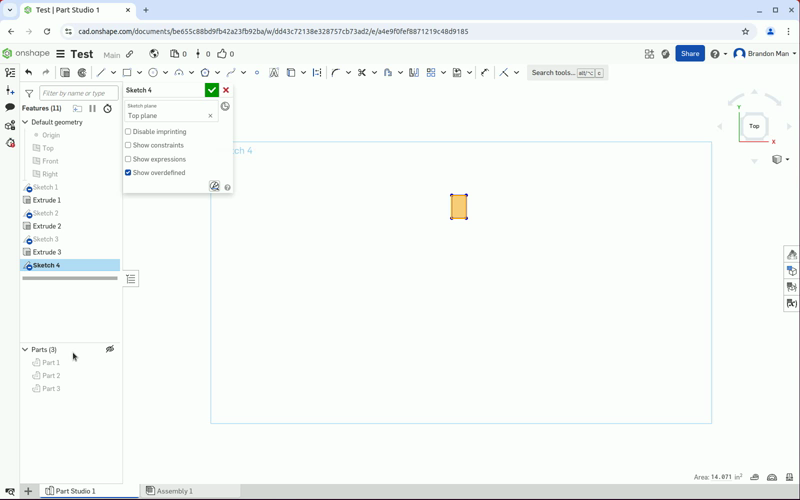
key(shift+e)
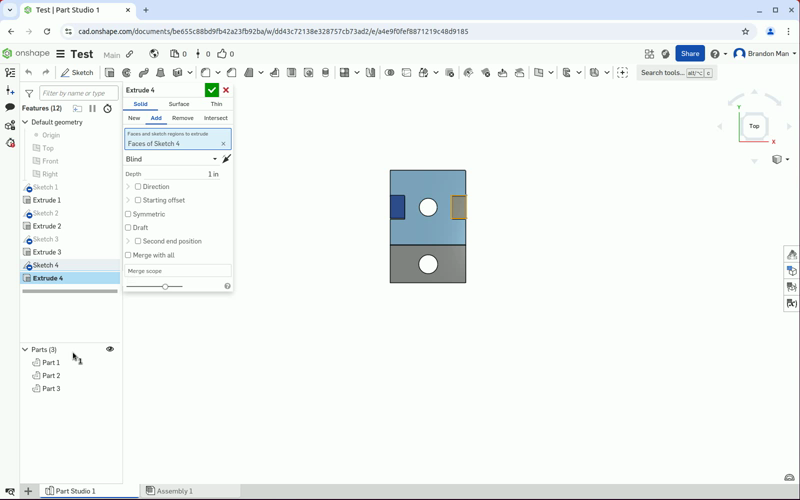
mouse_move(143, 106)
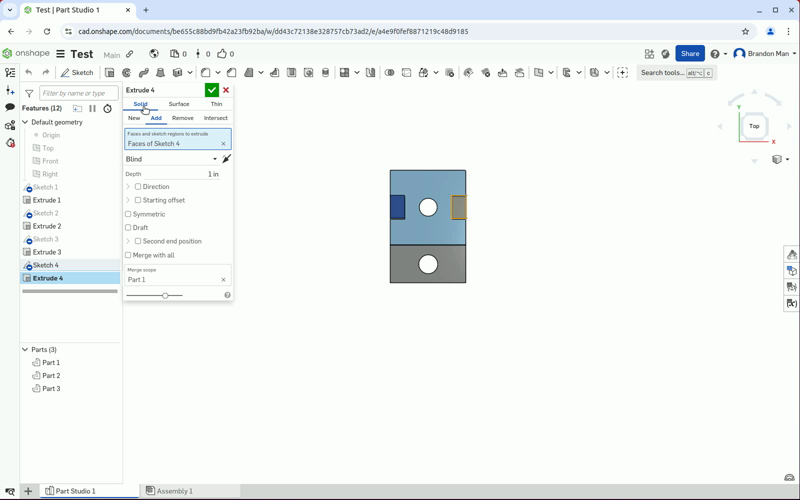
click(143, 106)
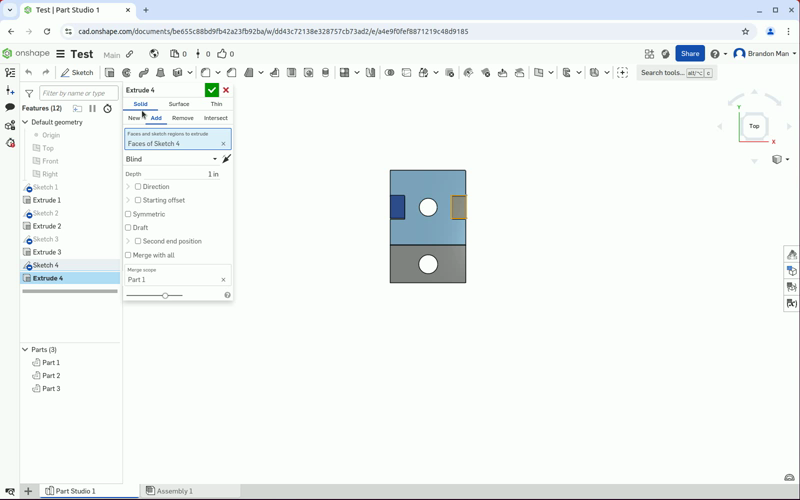
mouse_move(137, 120)
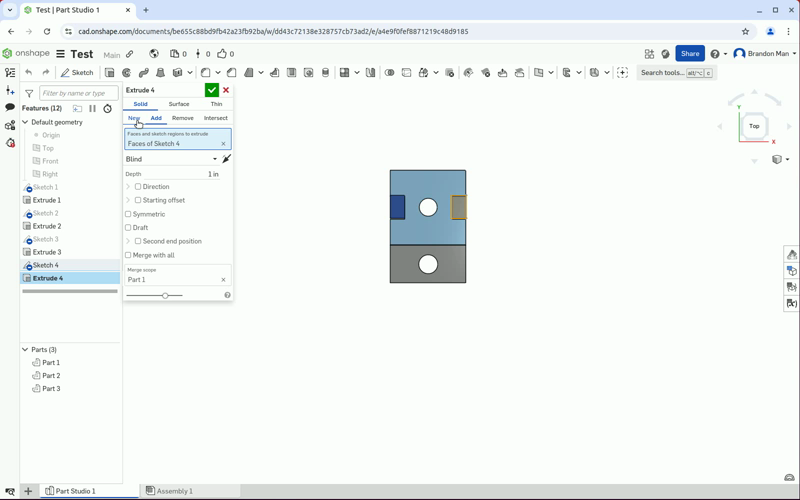
click(137, 120)
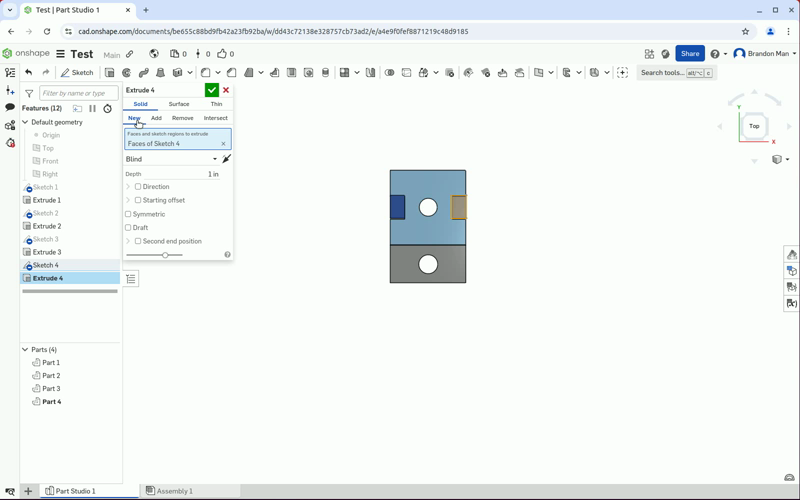
key(tab, 4)
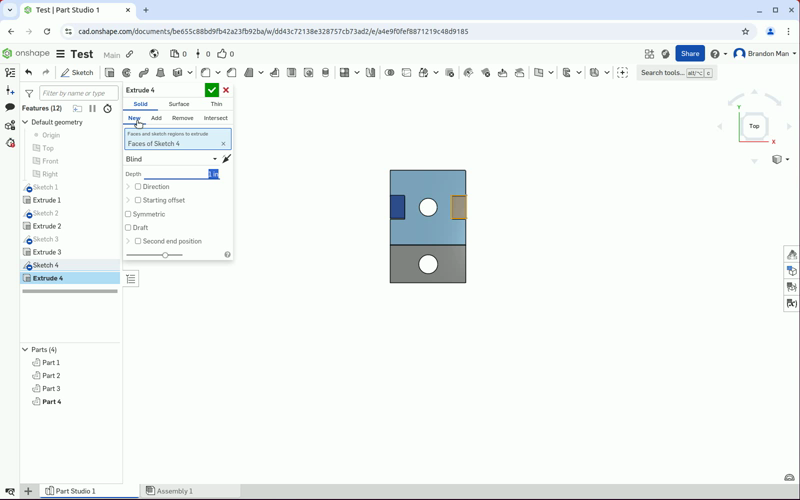
text(7.703)
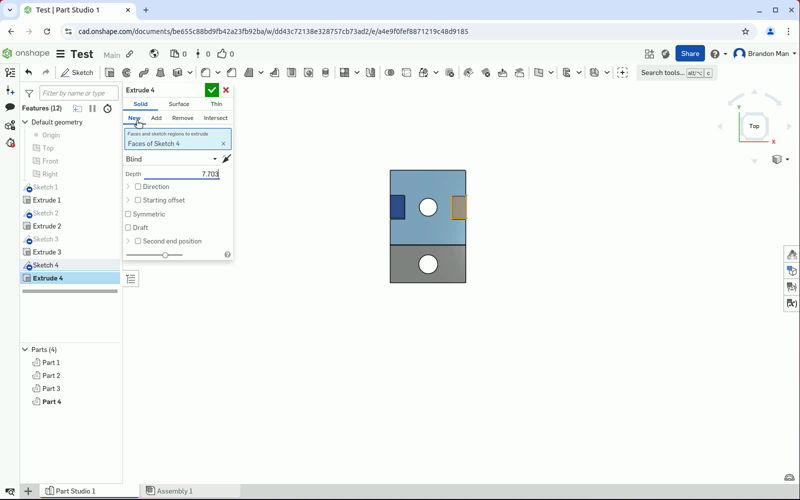
key(enter)
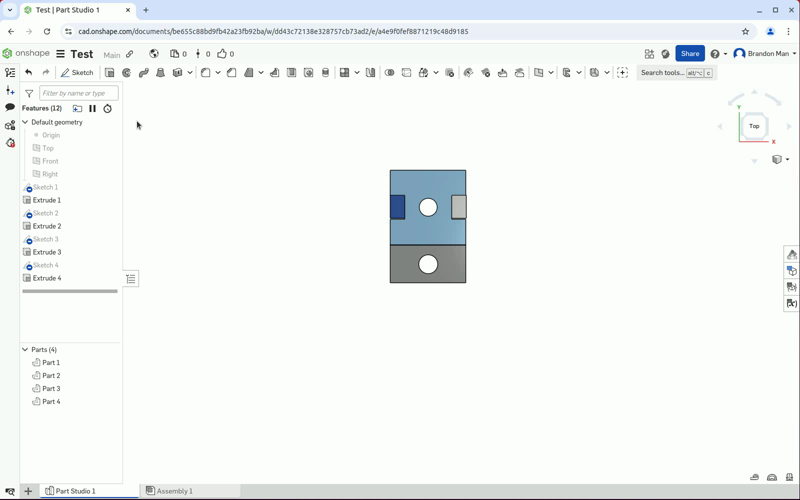
key(shift+h)
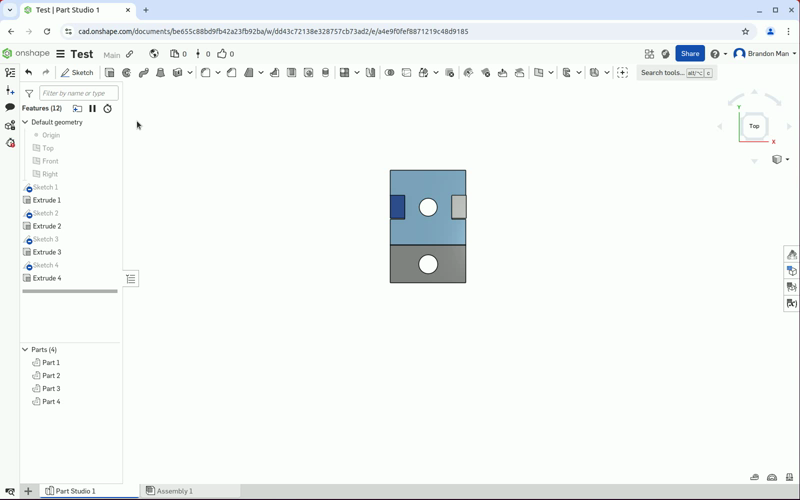
key(shift+h)
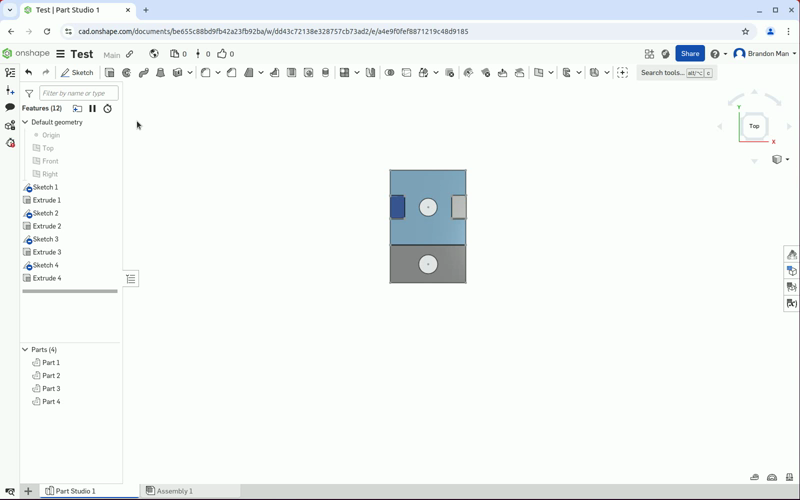
key(shift+7)
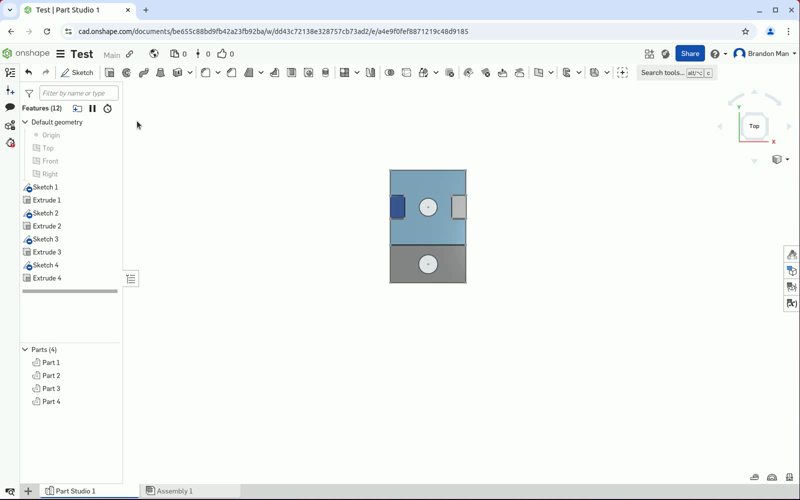
key(up, 3)
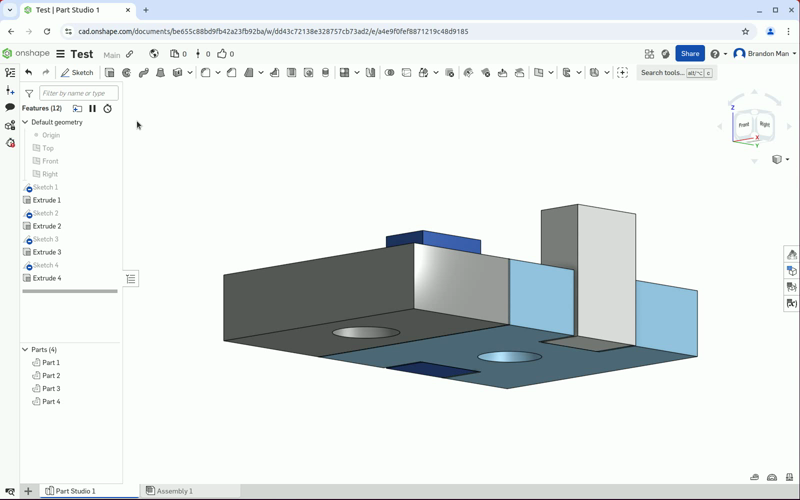
key(left, 3)
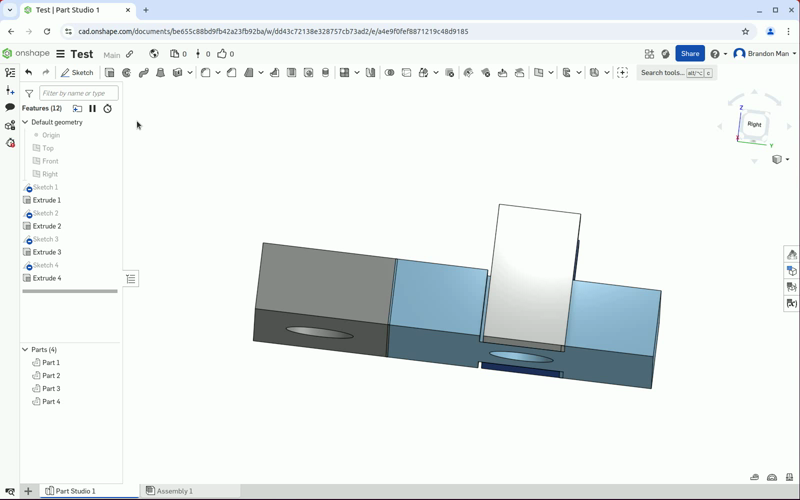
key(right, 3)
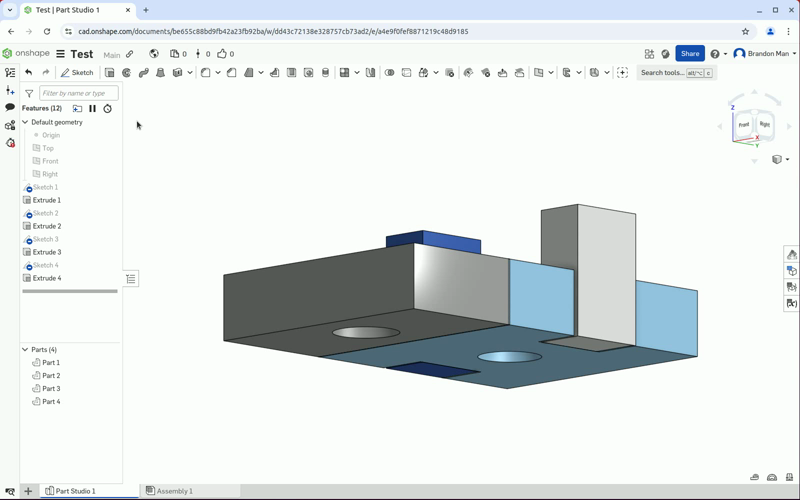
key(down, 3)
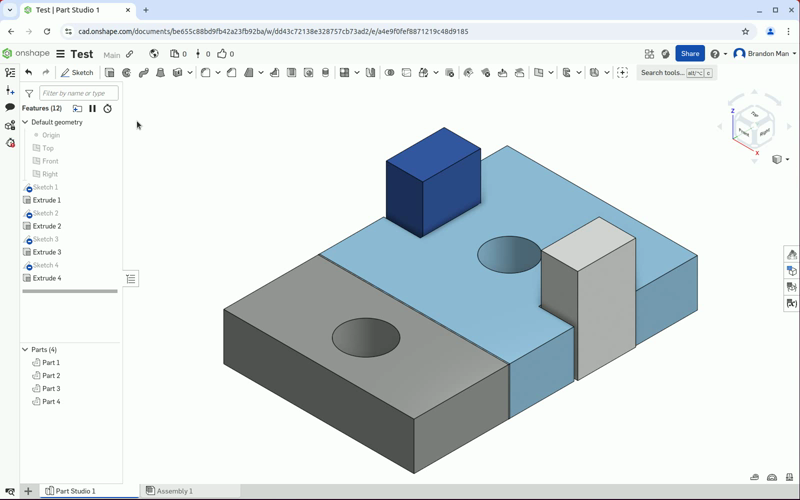
mouse_move(73, 189)
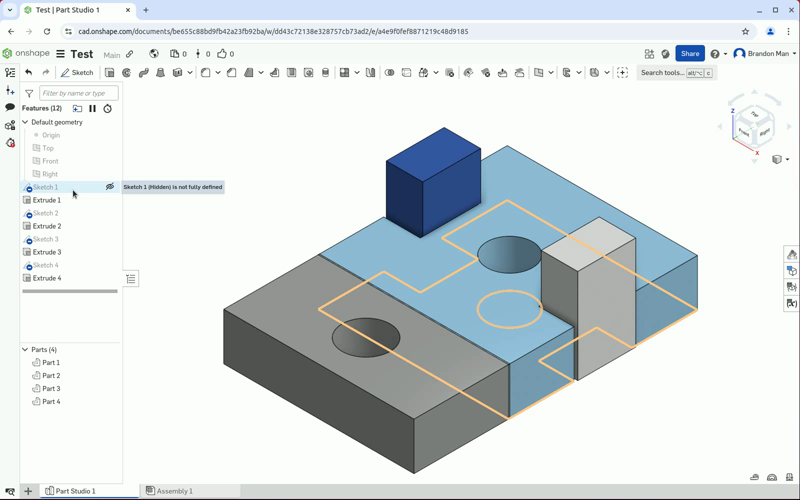
click(73, 189)